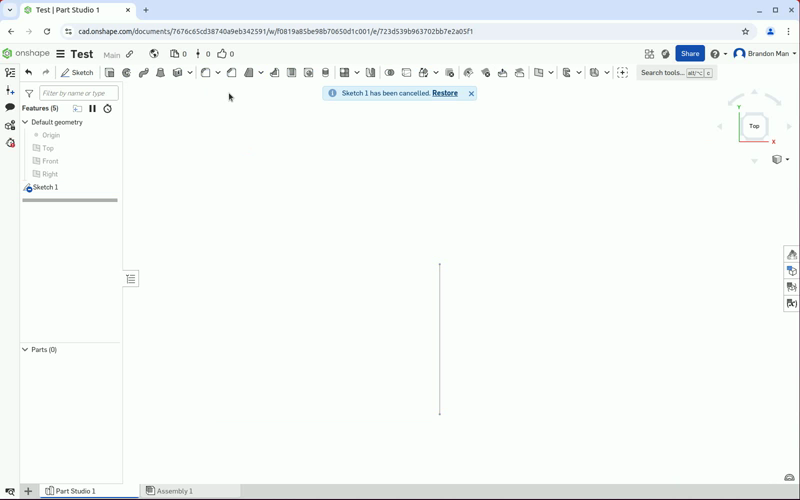
key(shift+h)
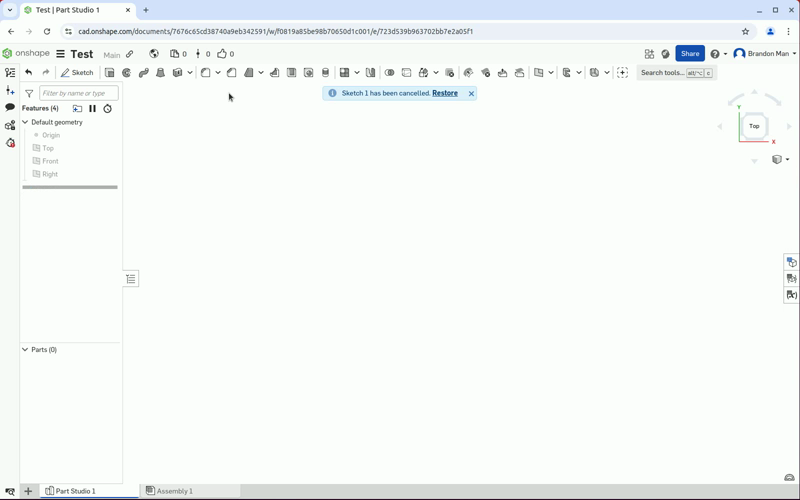
mouse_move(73, 352)
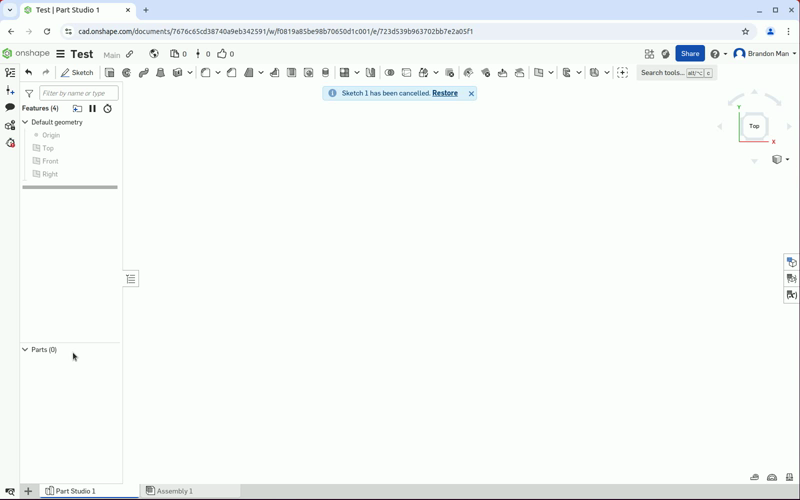
key(y)
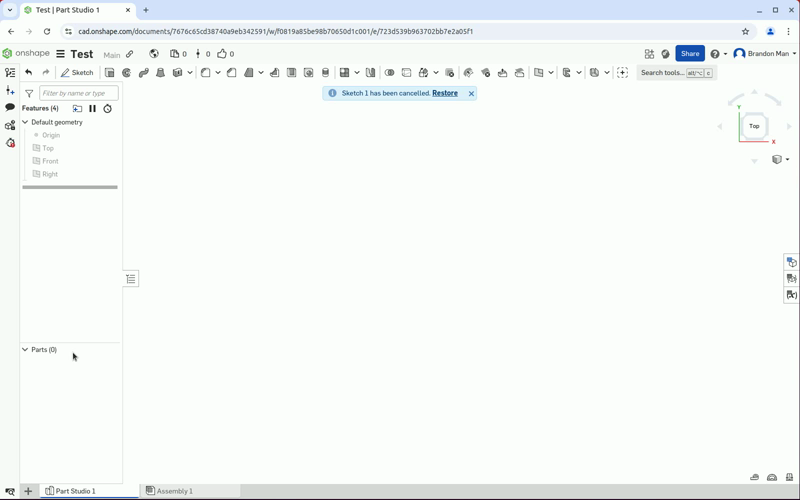
key(shift+p)
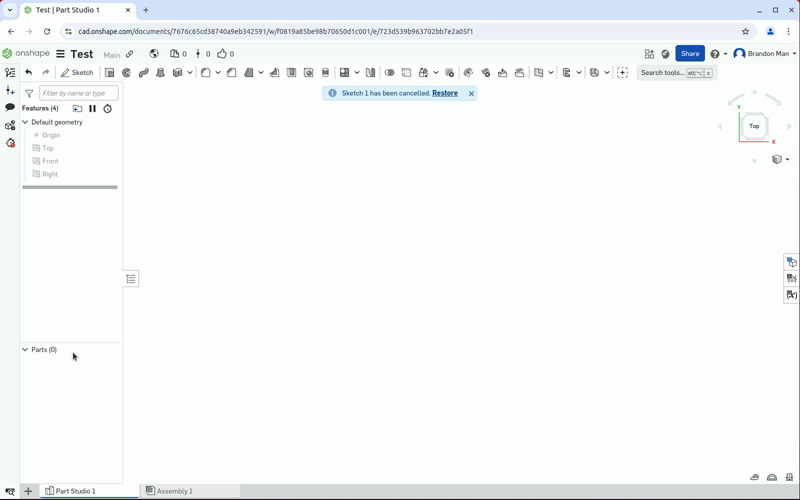
key(space)
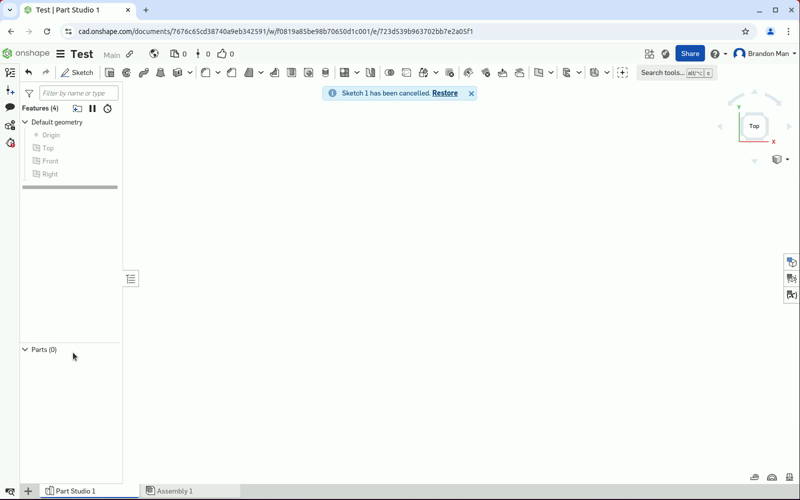
key_down(shift)
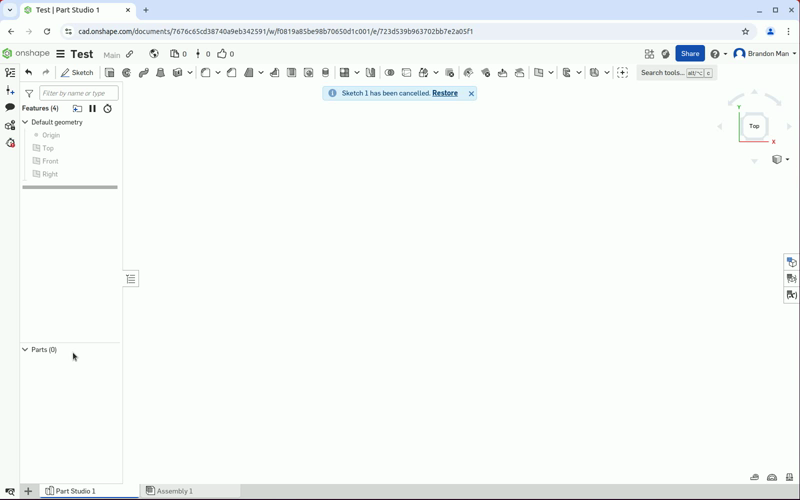
key(up)
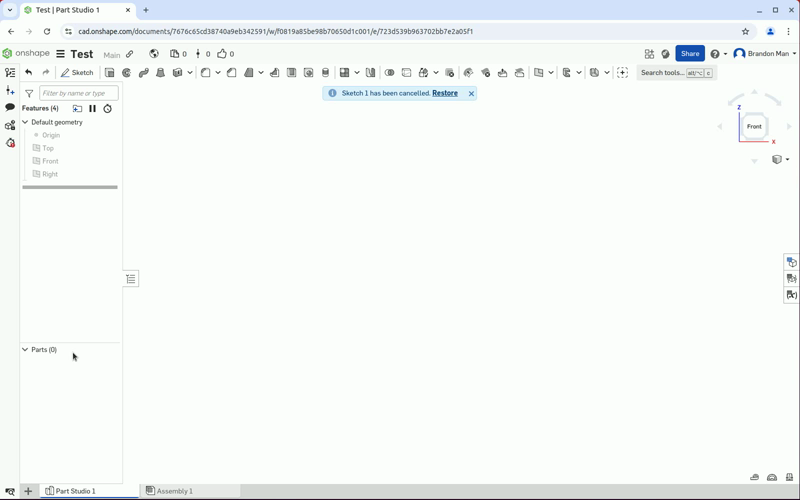
key_up(shift)
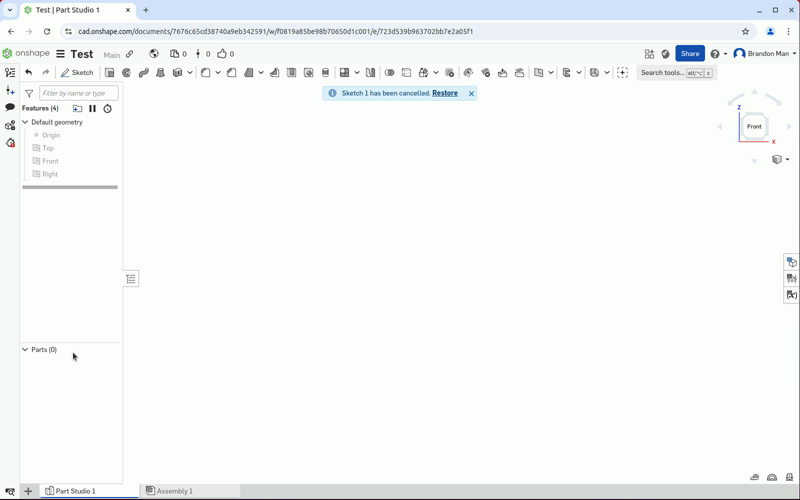
key(space)
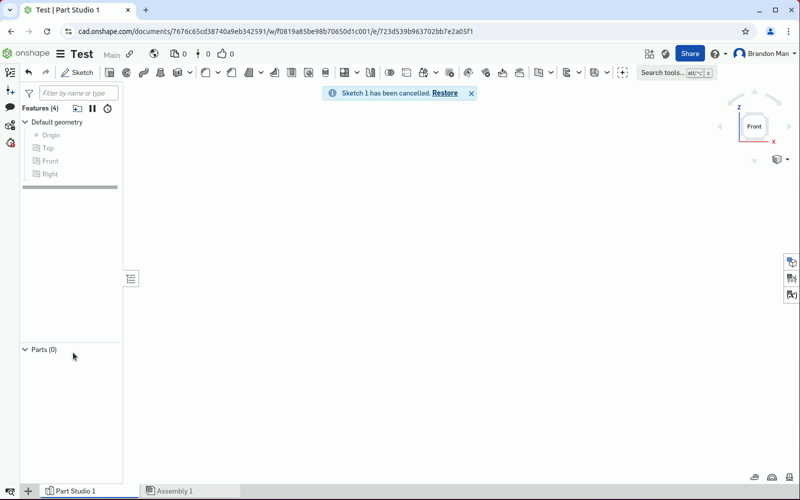
key_down(shift)
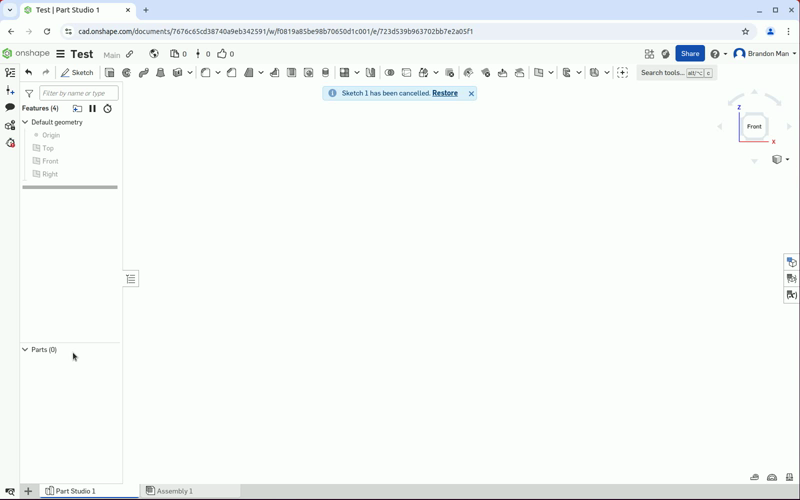
key(left)
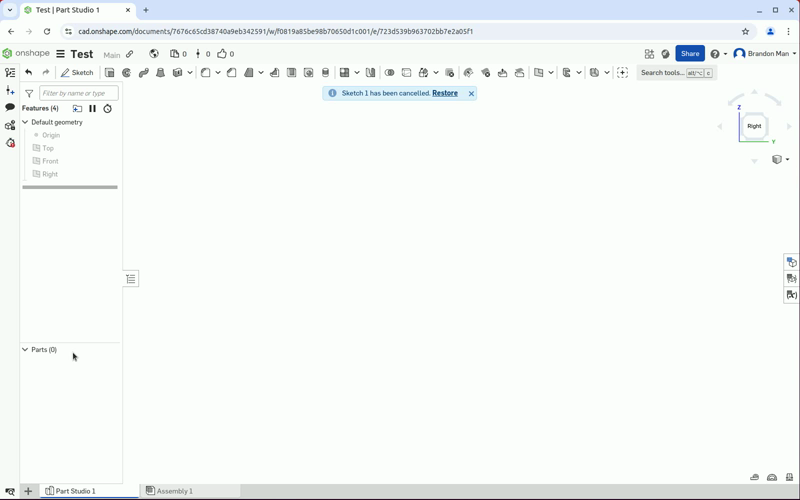
key_up(shift)
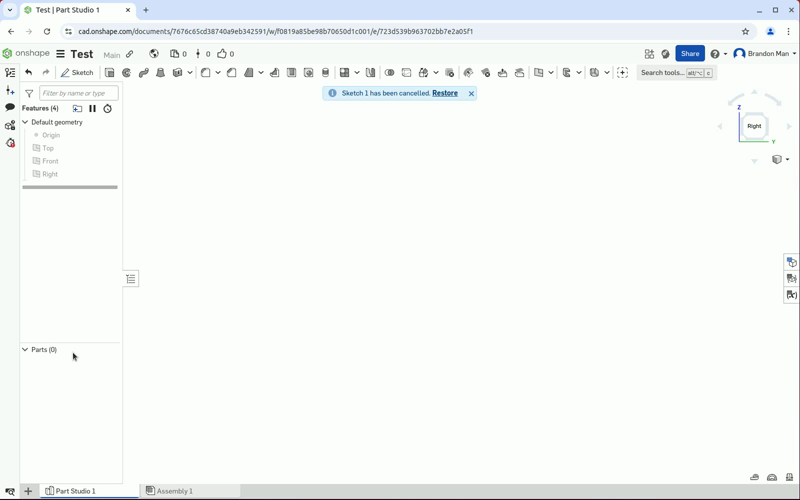
mouse_move(73, 352)
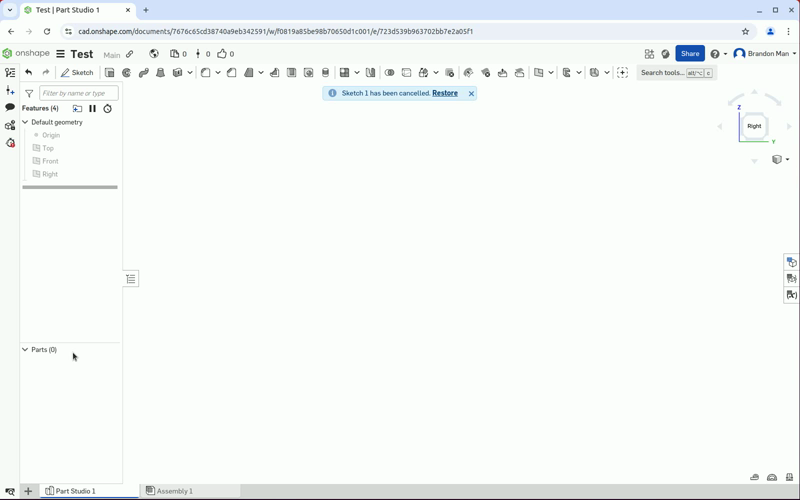
key(shift+y)
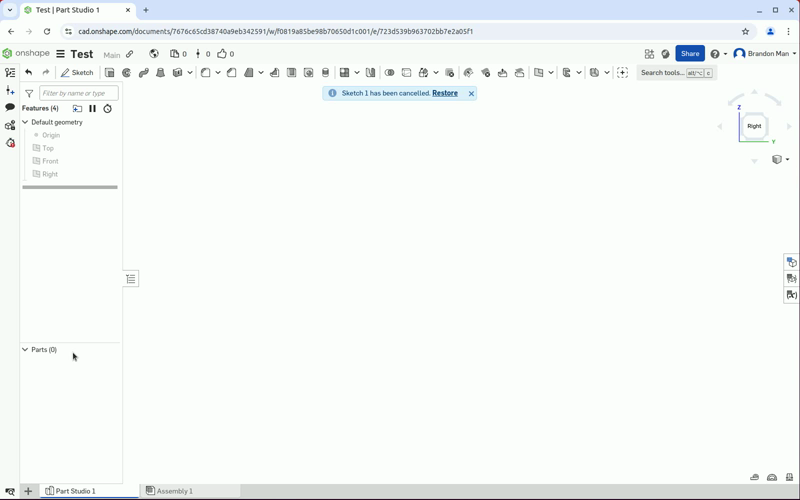
key(shift+s)
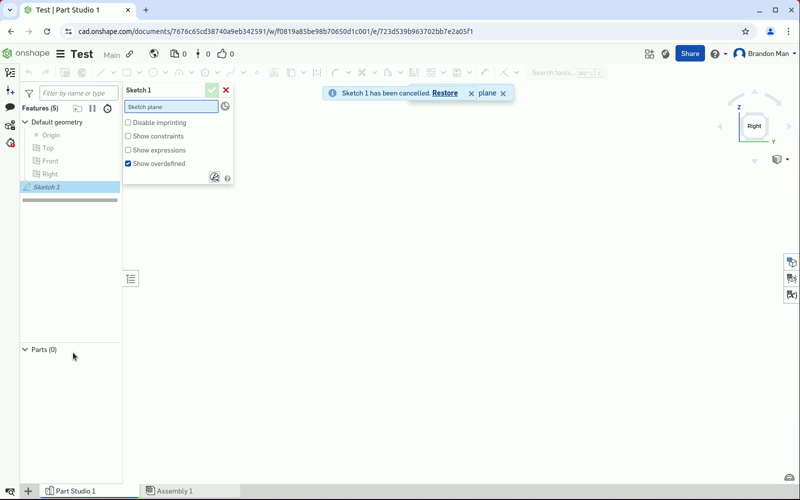
mouse_move(73, 176)
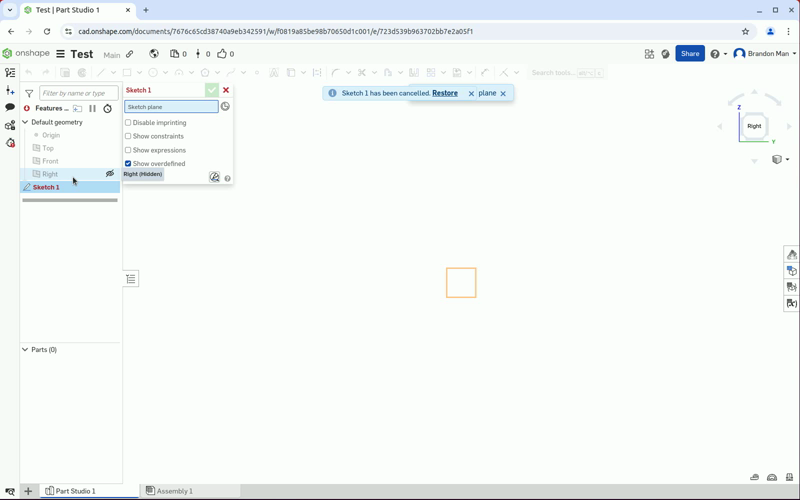
click(73, 176)
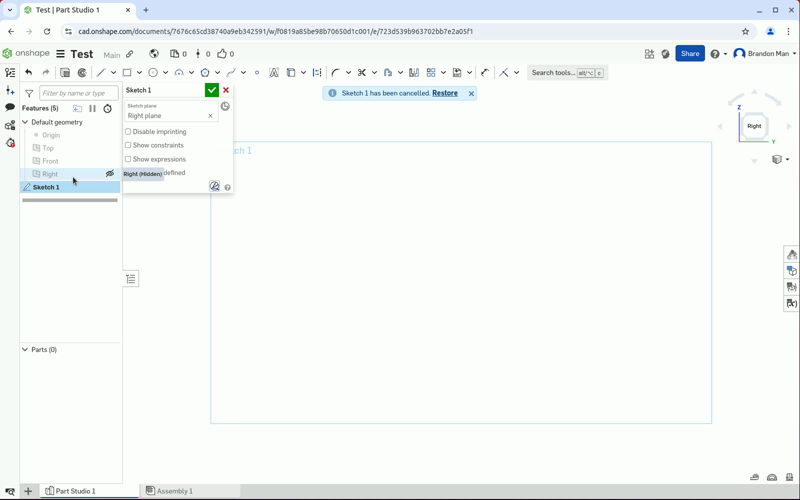
mouse_move(73, 352)
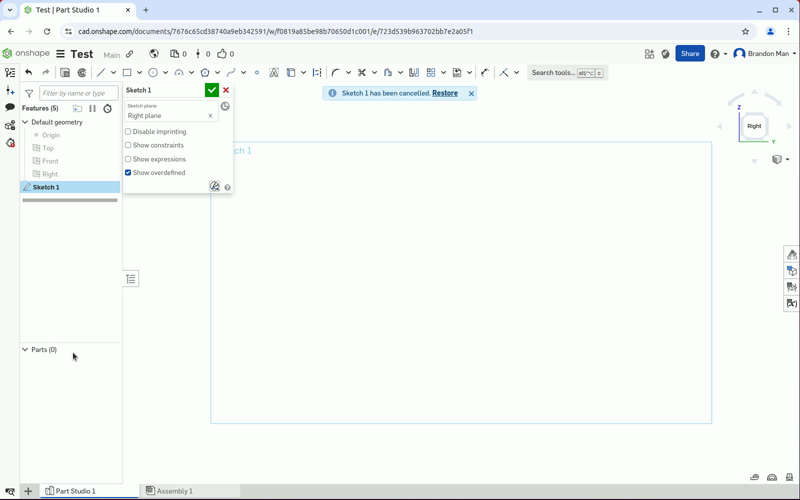
key(y)
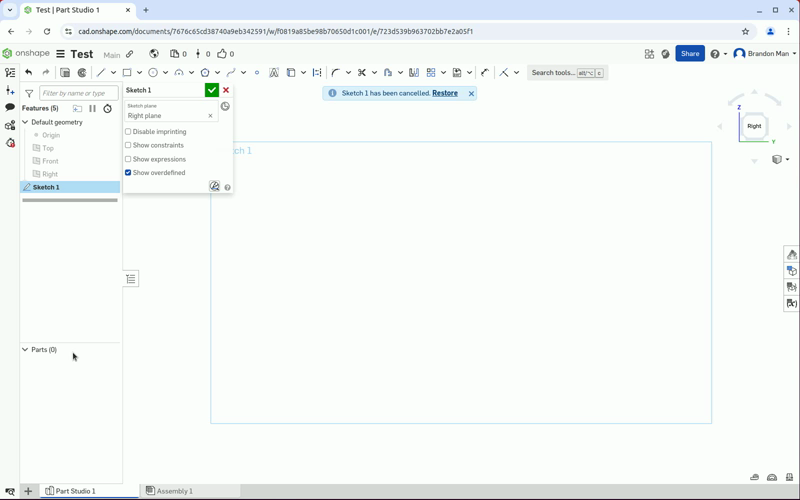
key(l)
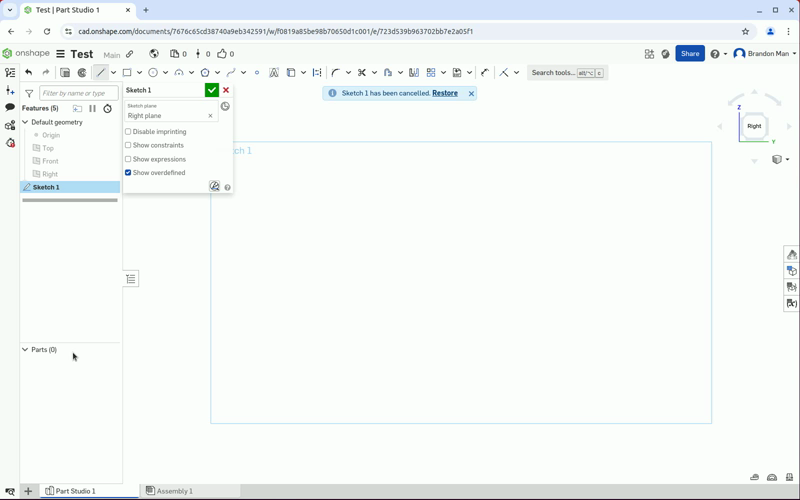
key_down(shift)
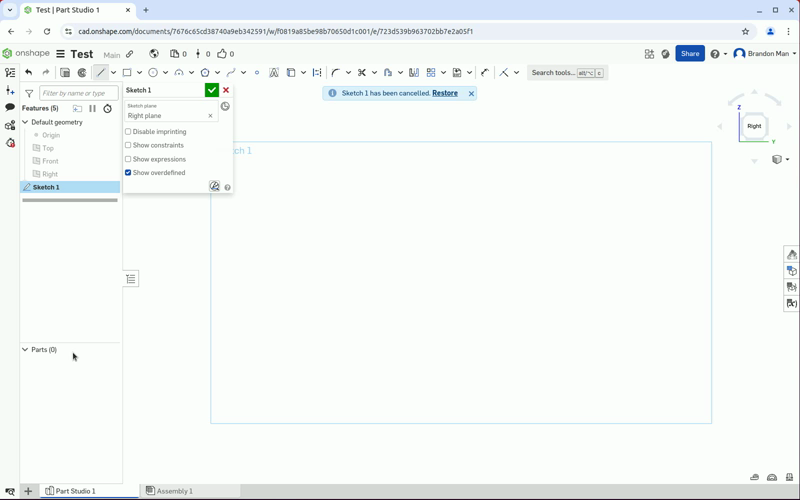
mouse_move(348, 395)
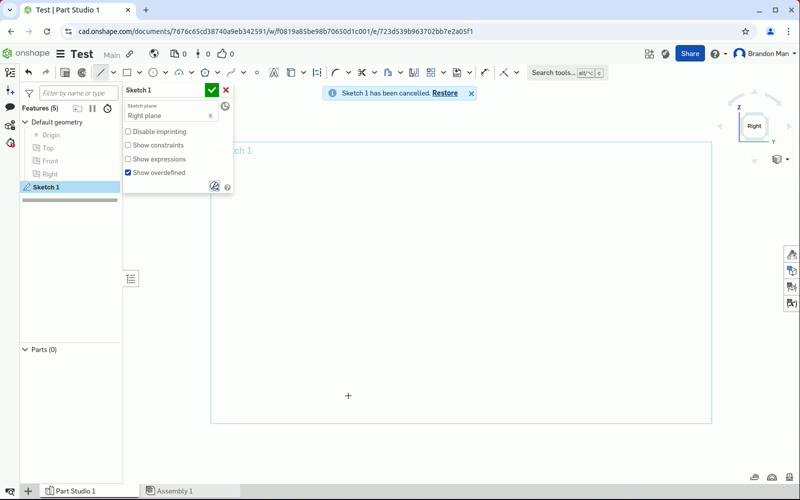
click(348, 395)
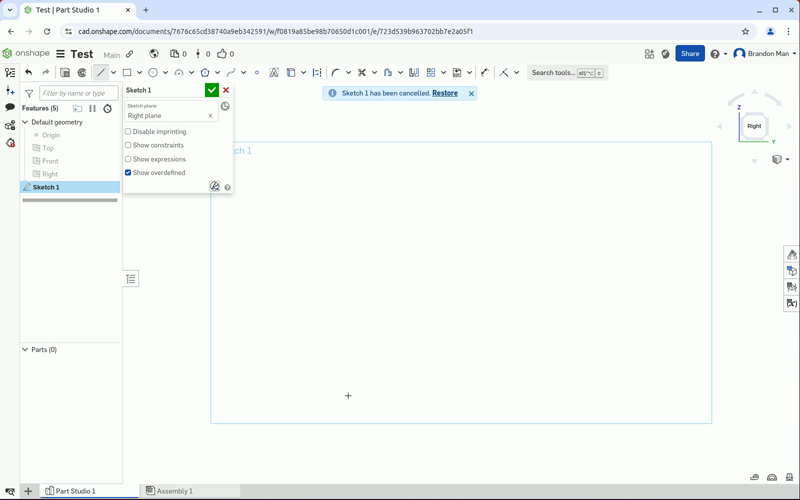
key_up(shift)
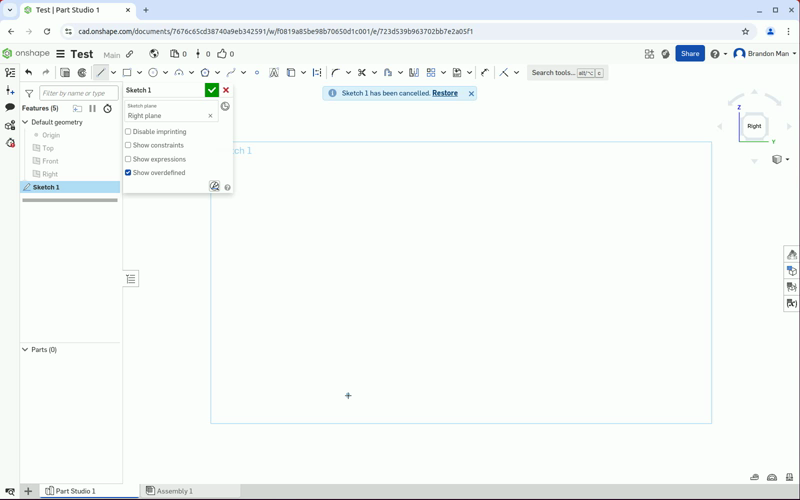
key_down(shift)
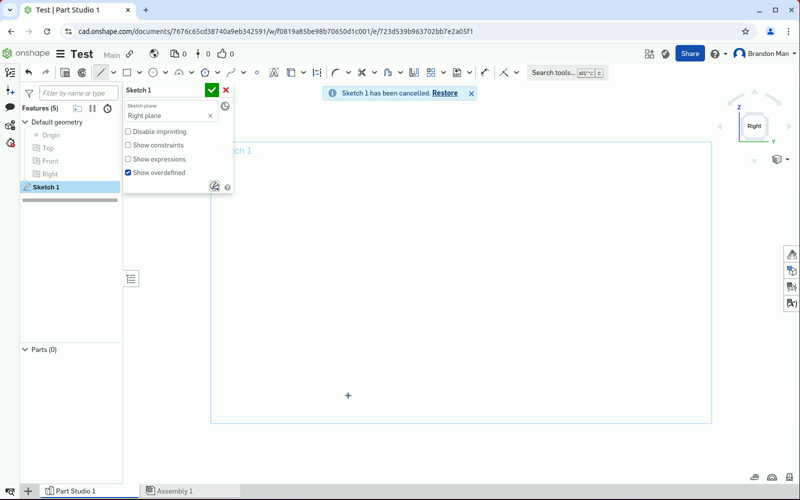
mouse_move(572, 395)
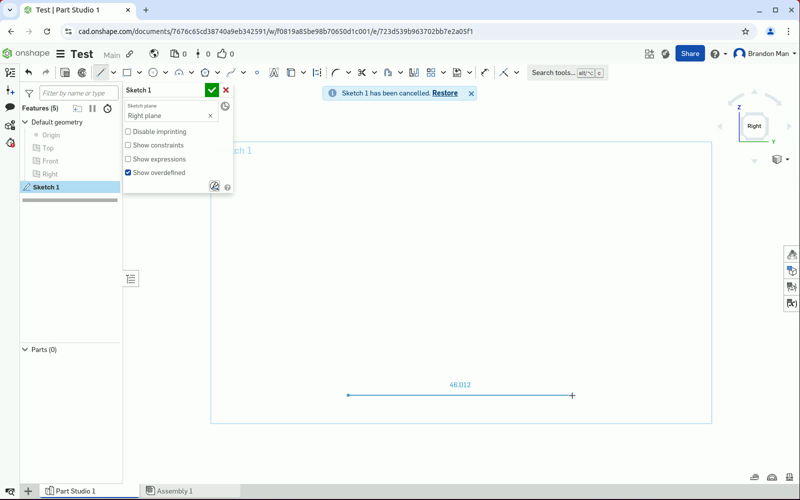
click(572, 395)
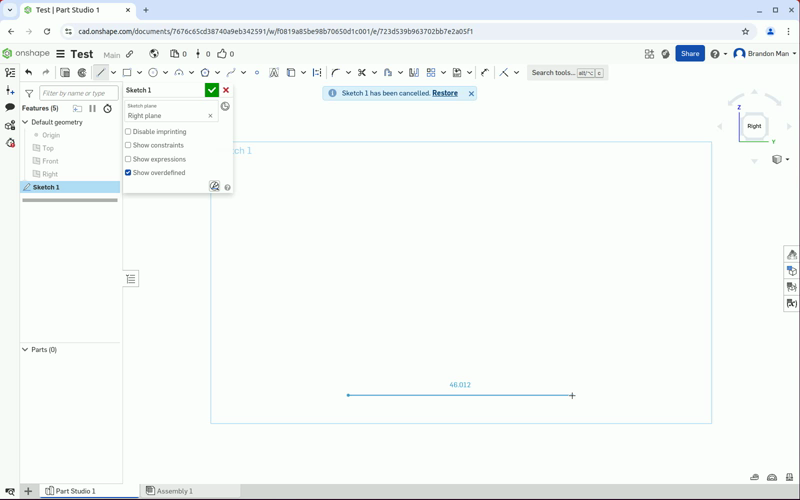
key_up(shift)
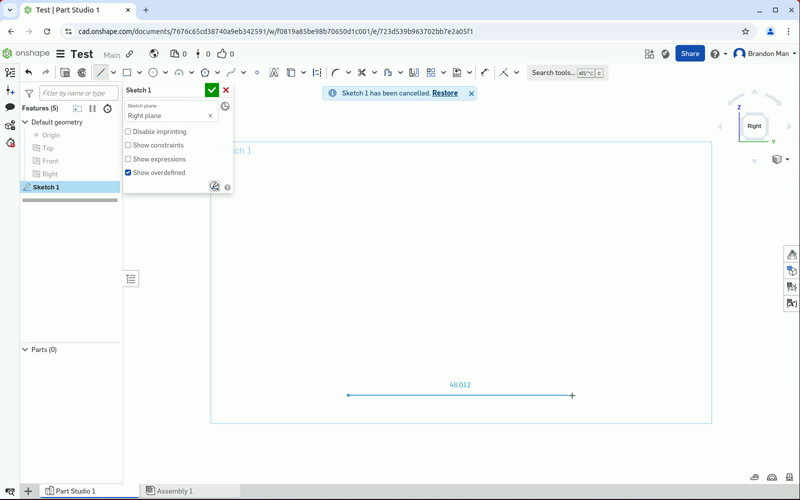
key_down(shift)
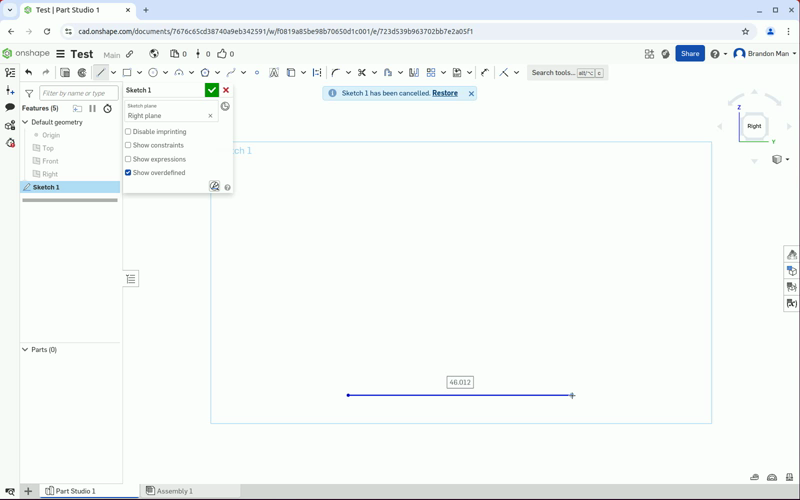
mouse_move(572, 171)
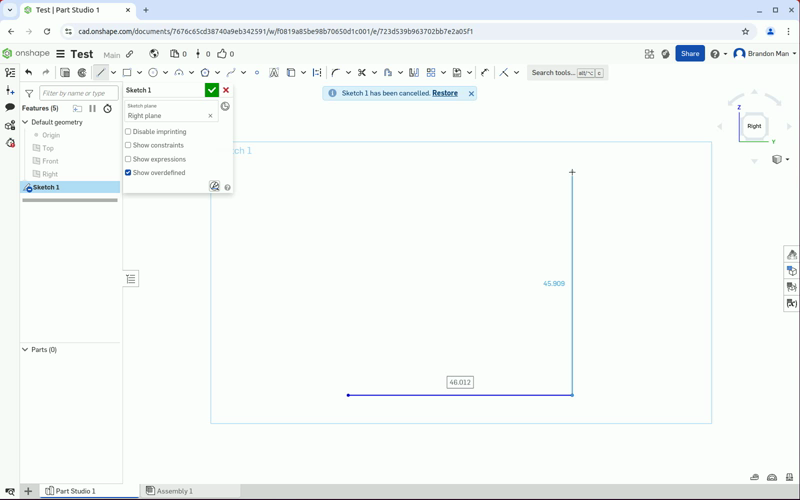
click(572, 171)
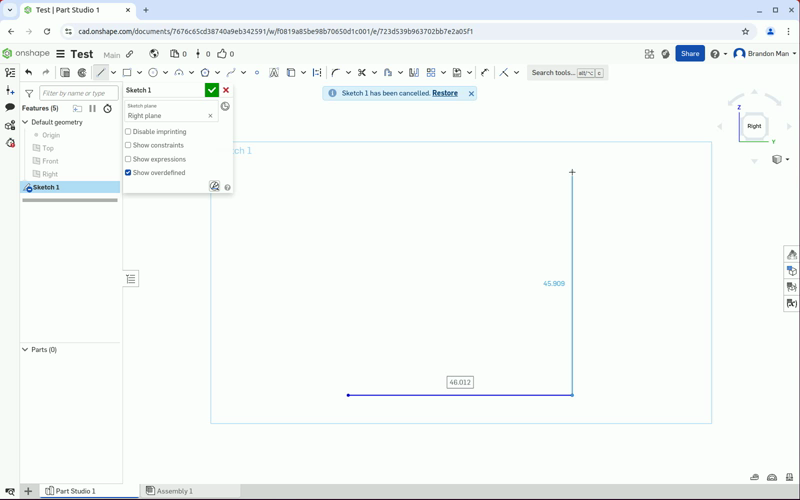
key_up(shift)
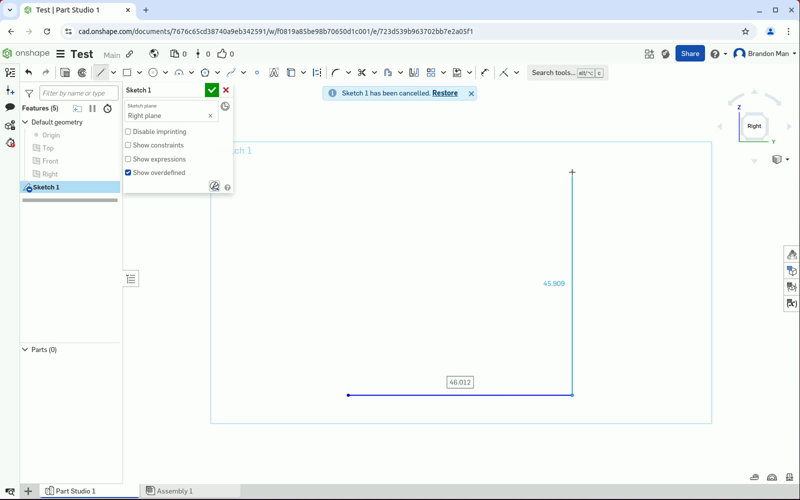
key_down(shift)
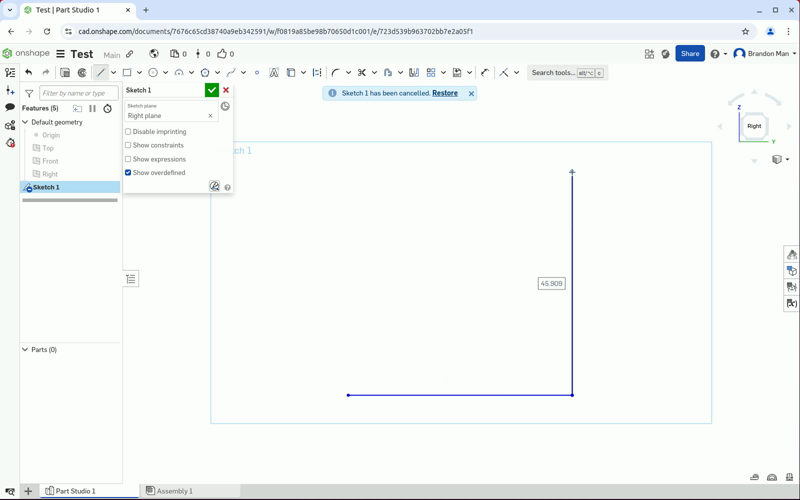
mouse_move(348, 171)
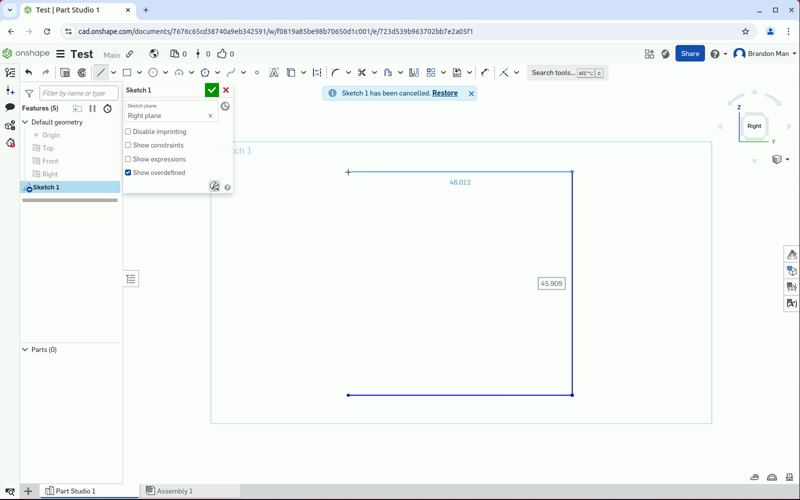
click(348, 171)
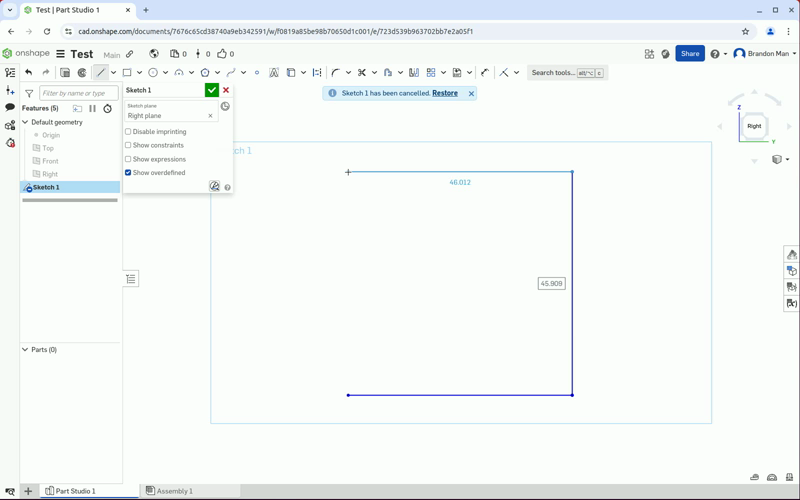
key_up(shift)
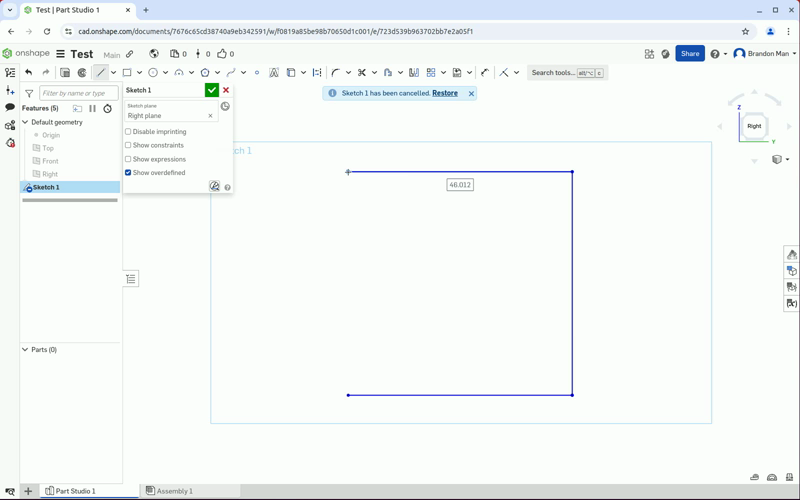
key_down(shift)
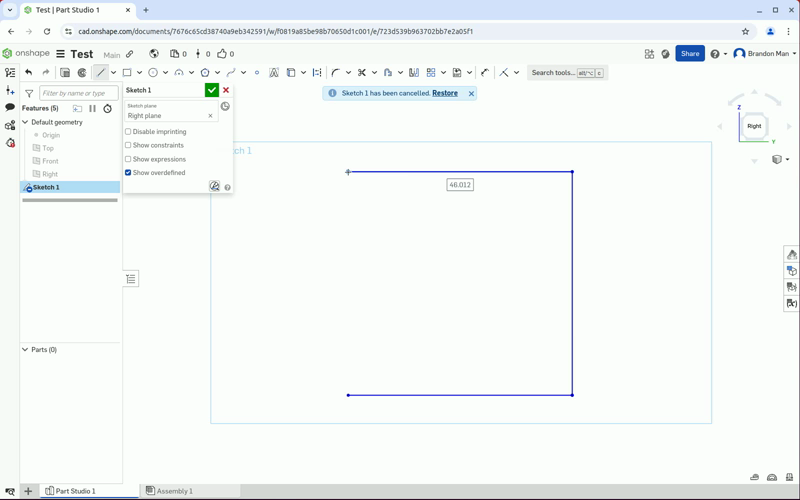
mouse_move(348, 395)
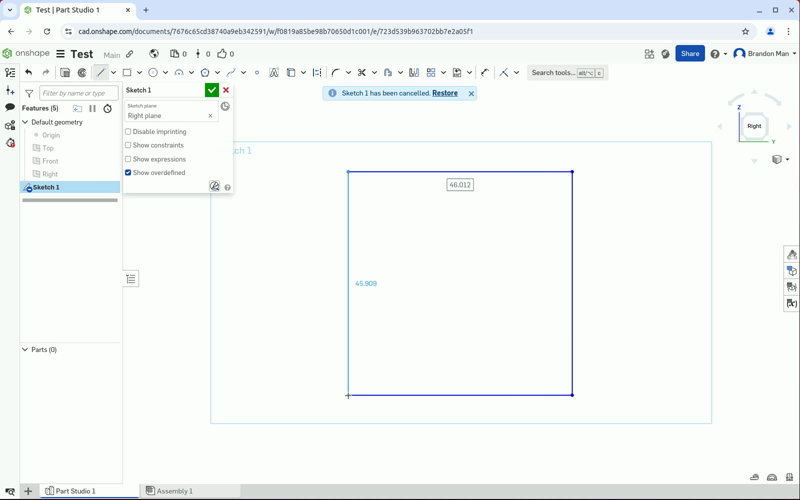
key_up(shift)
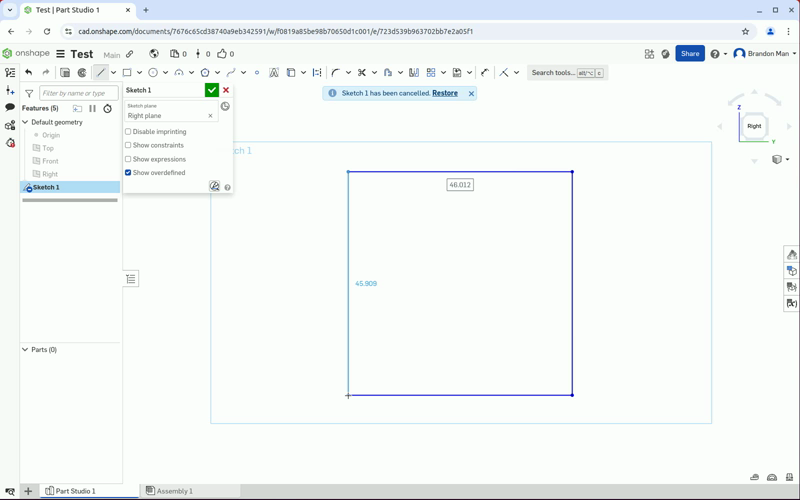
click(348, 395)
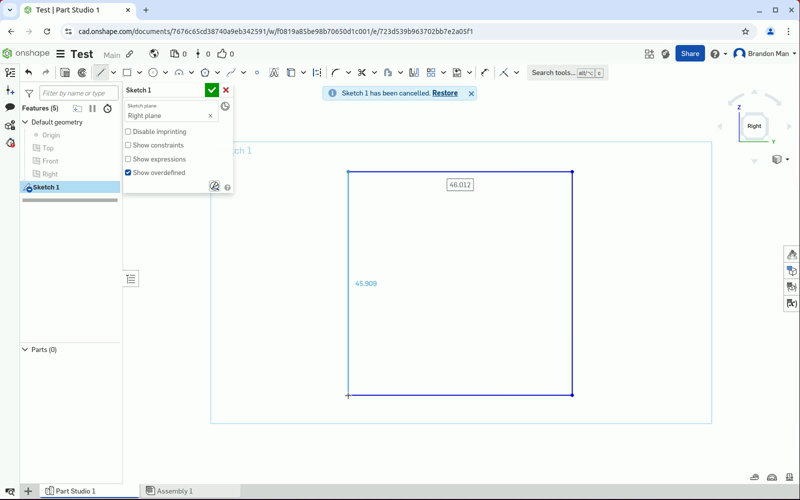
key(esc)
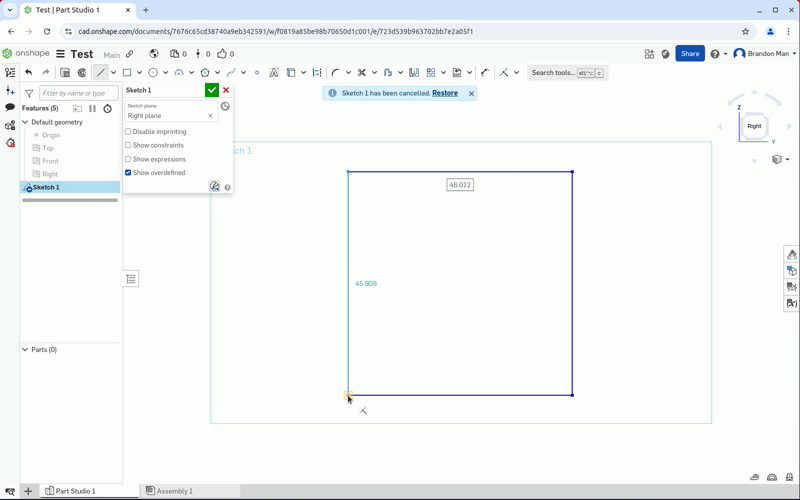
key(a)
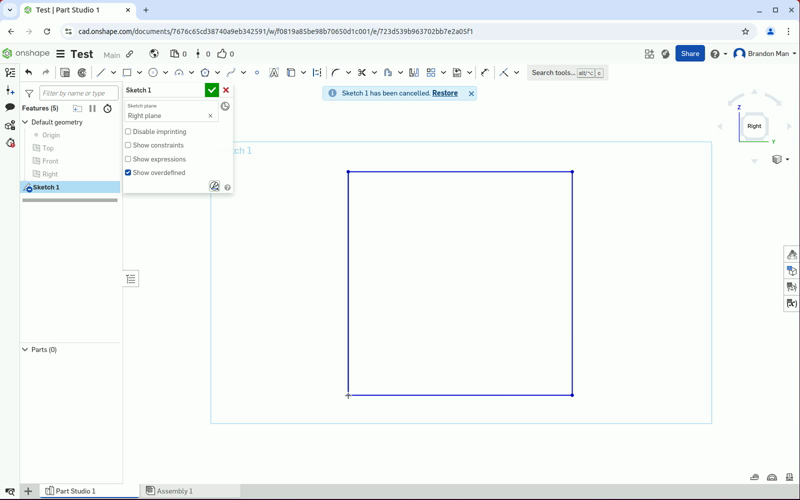
key_down(shift)
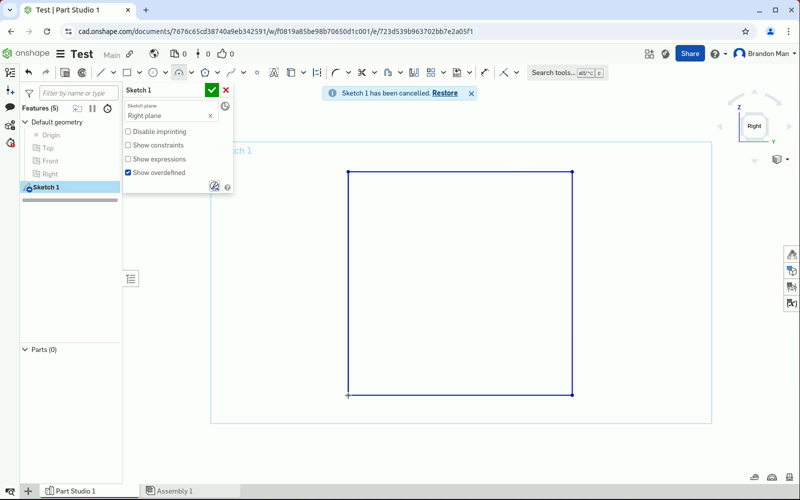
mouse_move(353, 294)
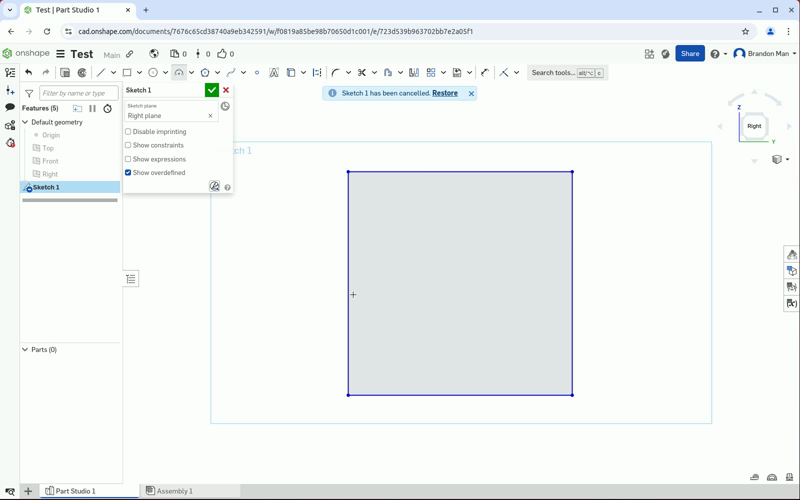
click(353, 294)
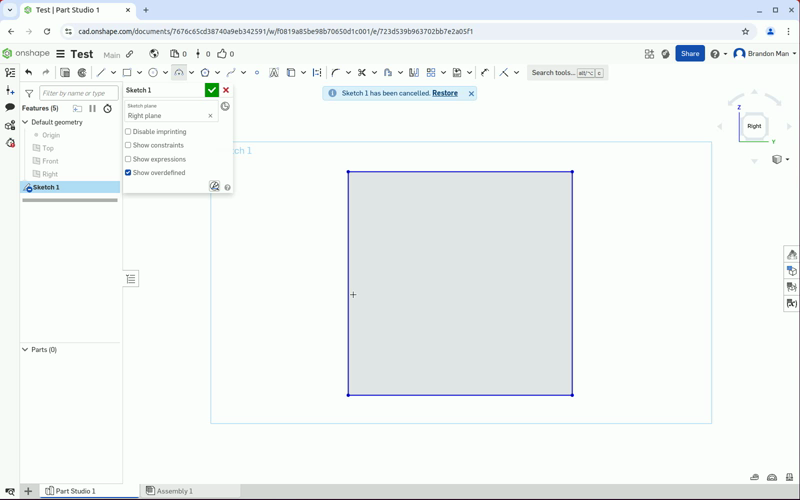
key_up(shift)
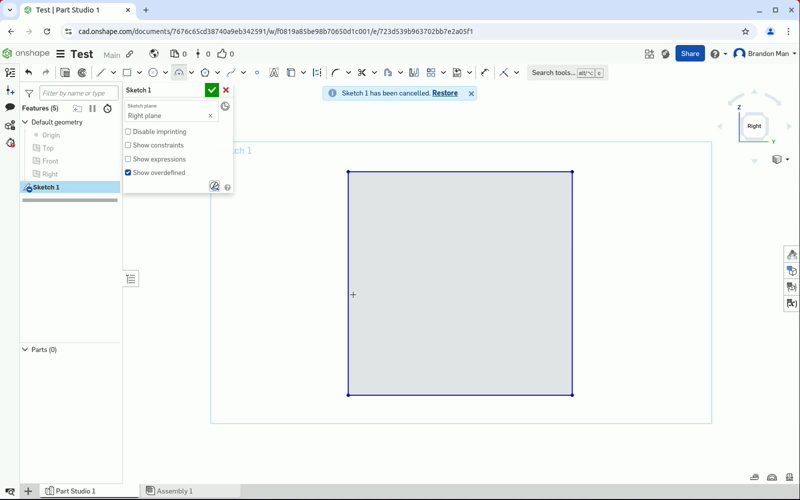
key_down(shift)
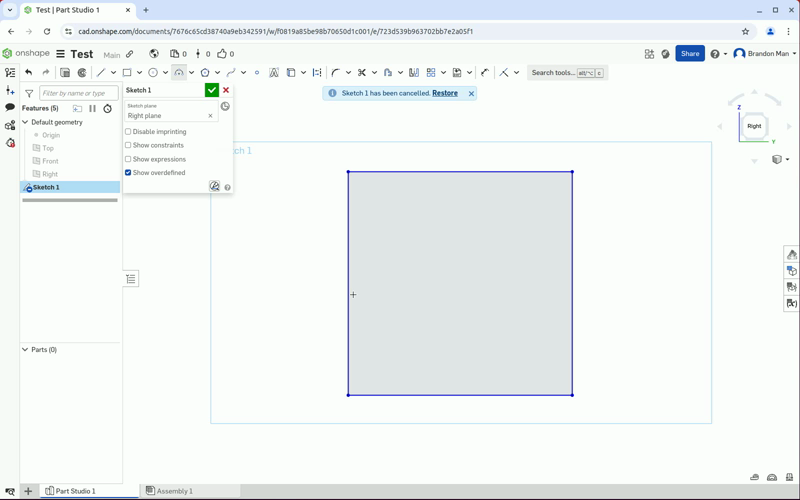
mouse_move(449, 390)
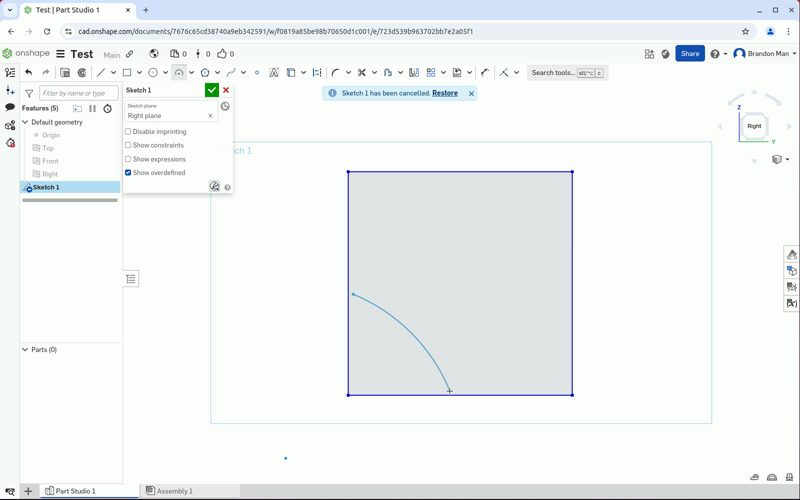
click(449, 390)
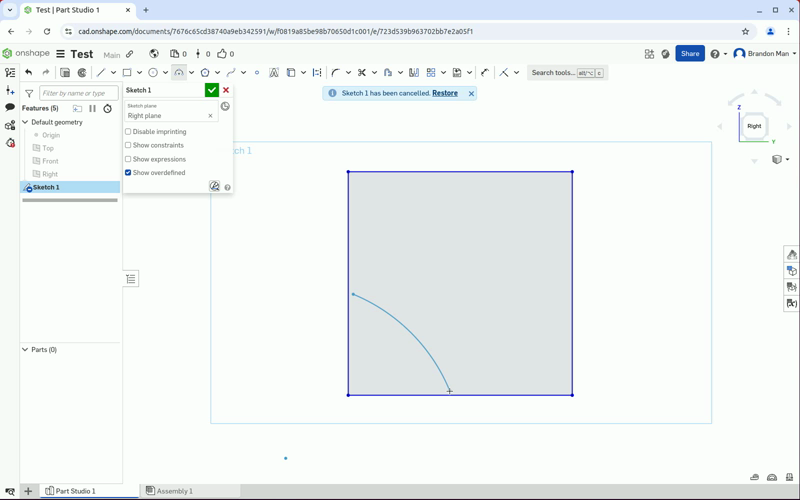
mouse_move(383, 359)
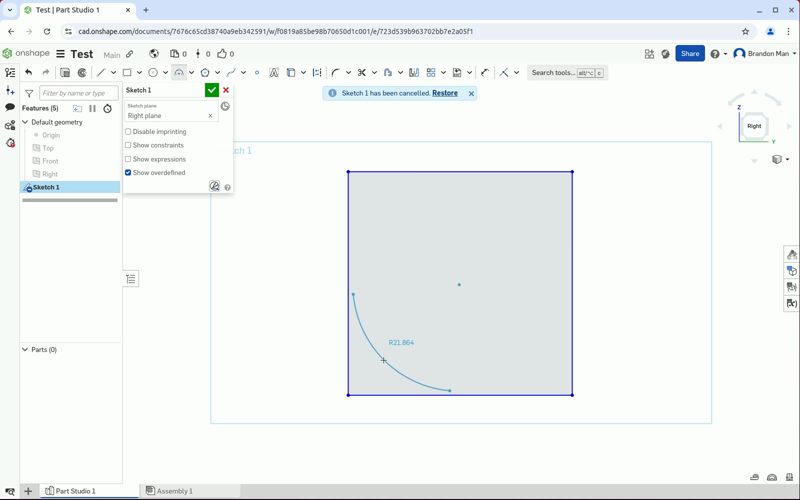
click(383, 359)
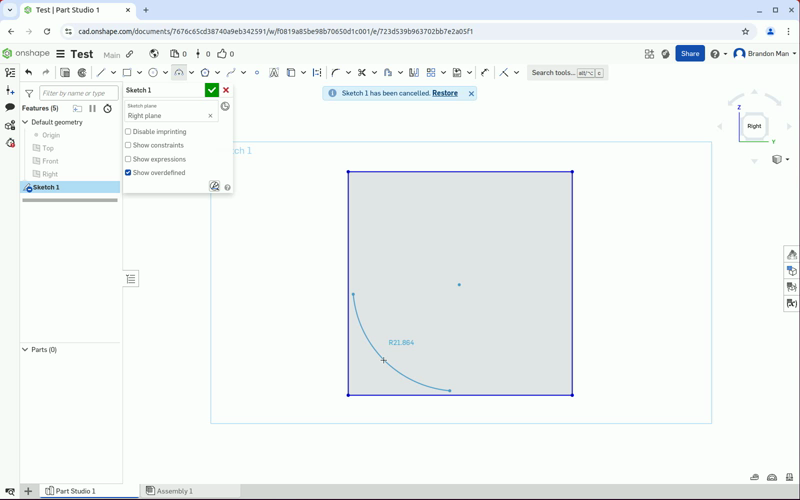
key_up(shift)
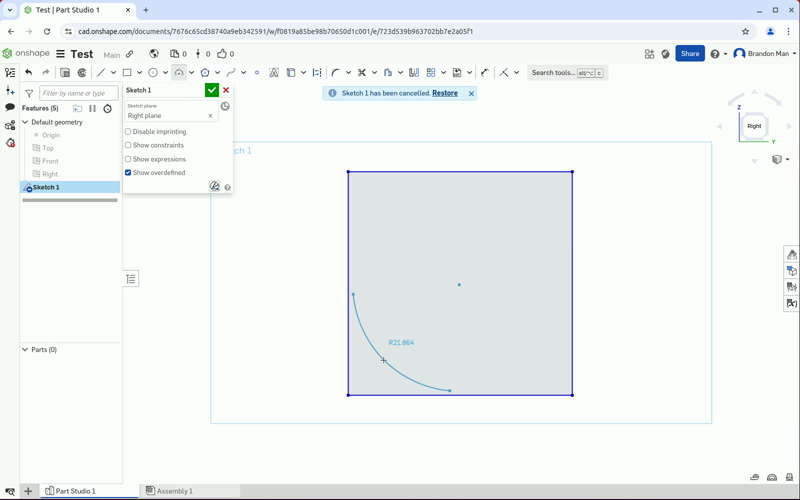
key(esc)
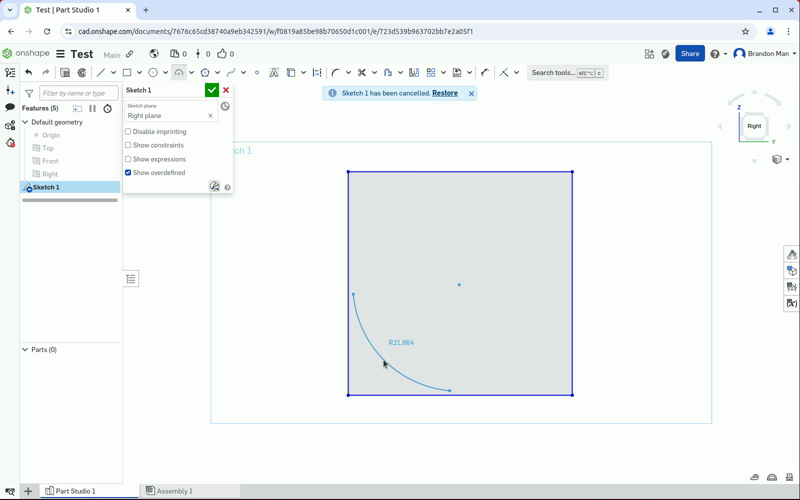
key(l)
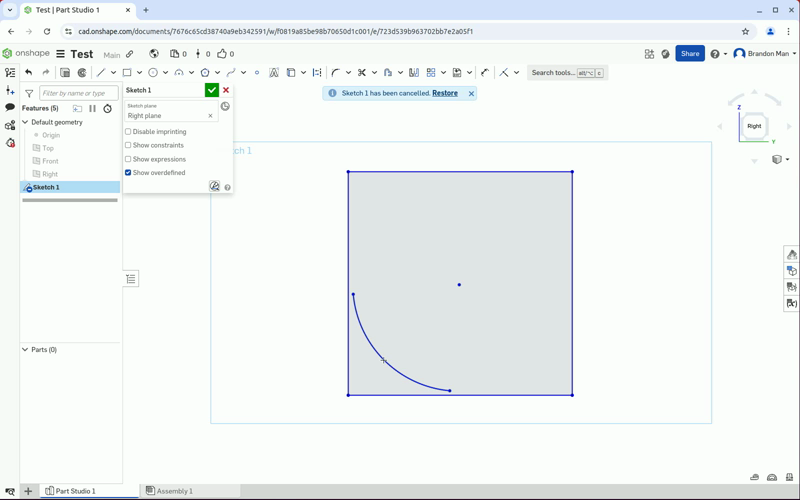
mouse_move(449, 390)
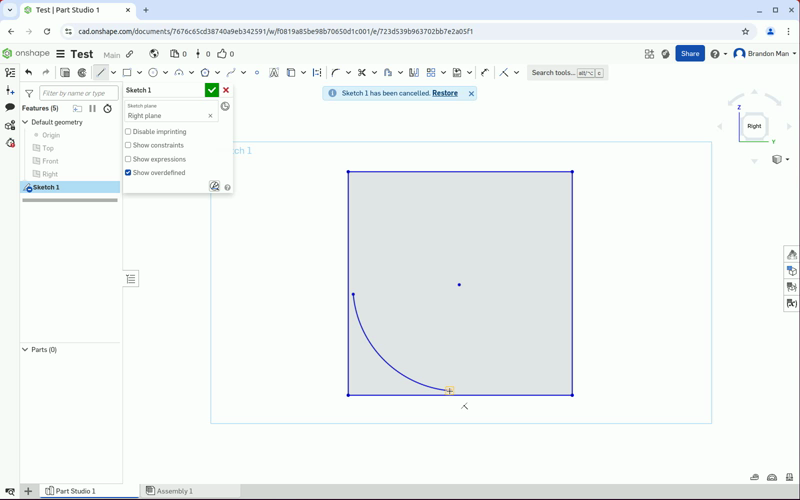
click(449, 390)
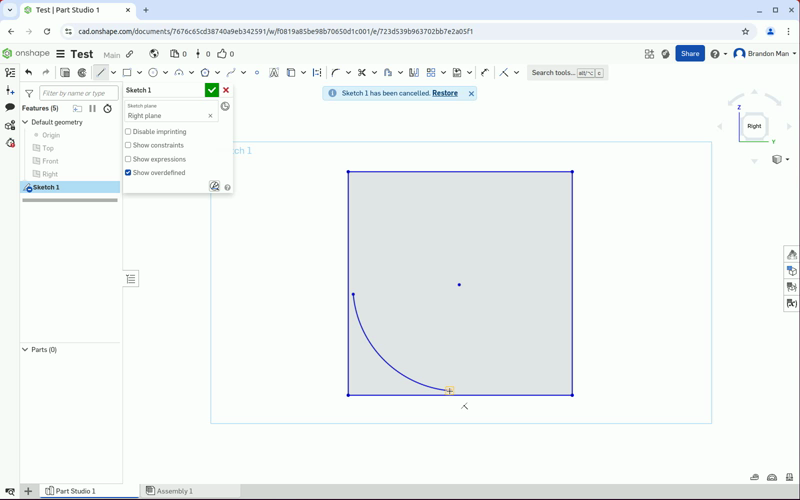
key_down(shift)
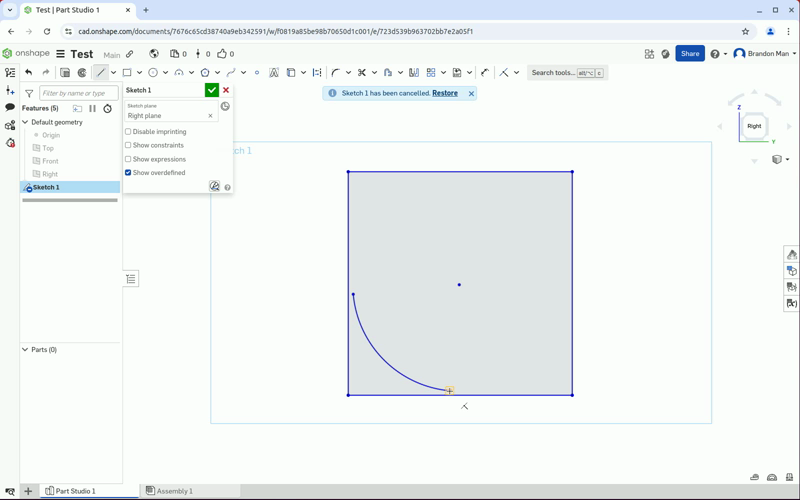
mouse_move(479, 390)
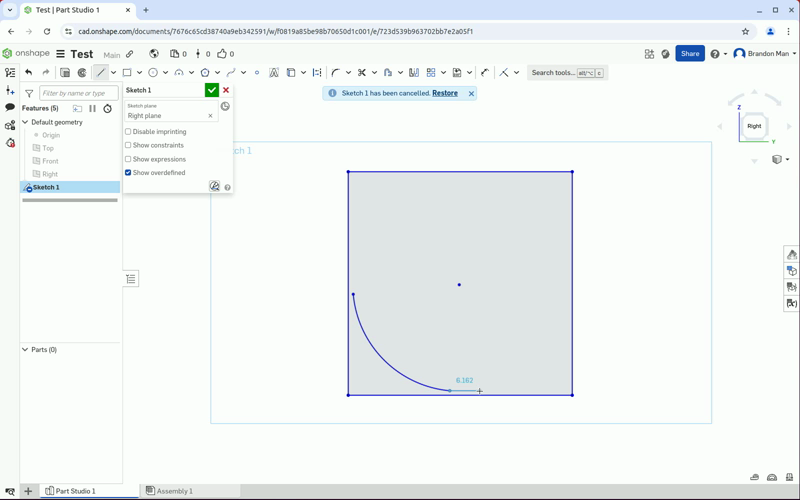
mouse_move(470, 390)
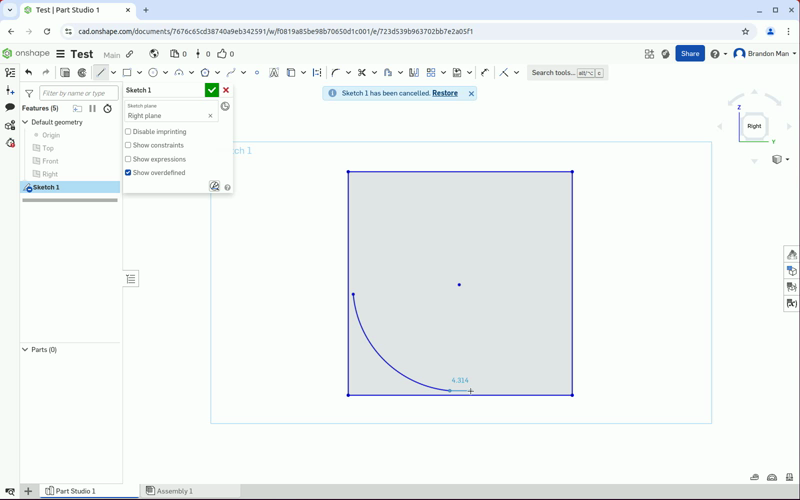
click(470, 390)
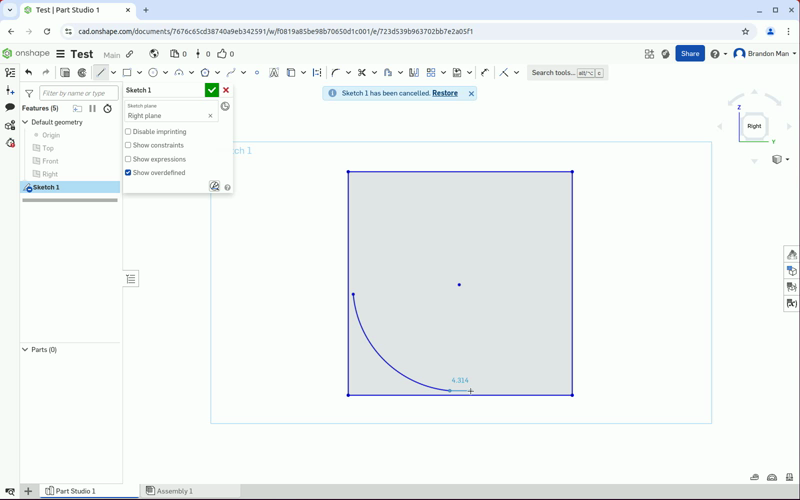
key_up(shift)
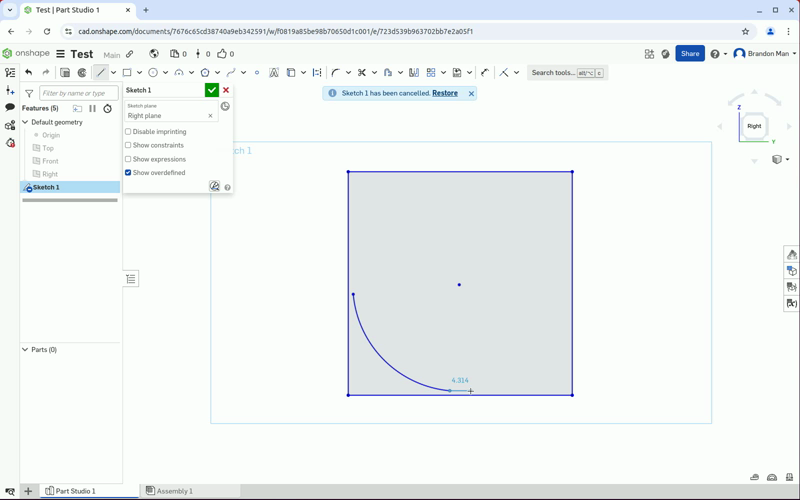
key(esc)
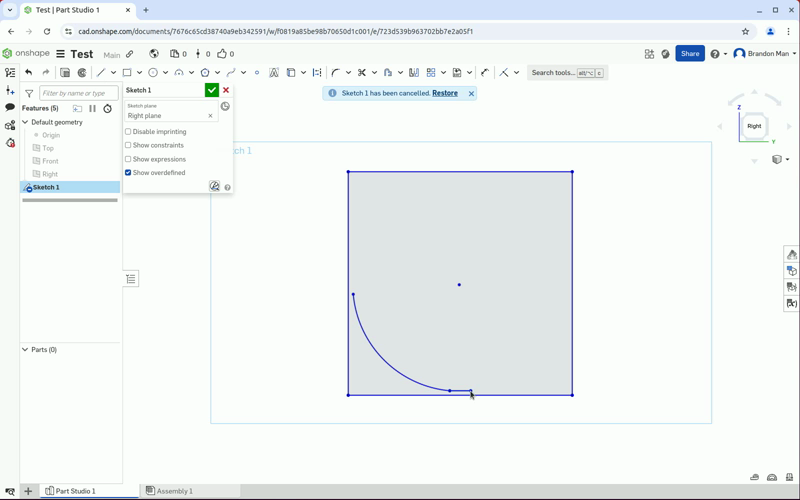
key(a)
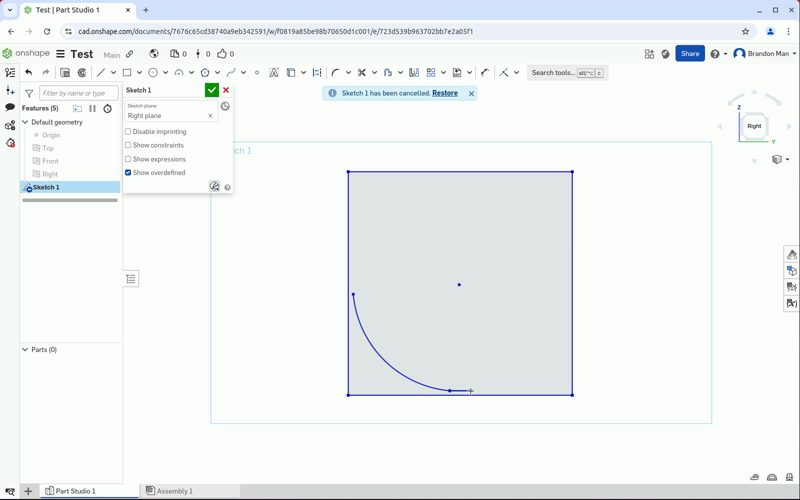
mouse_move(470, 390)
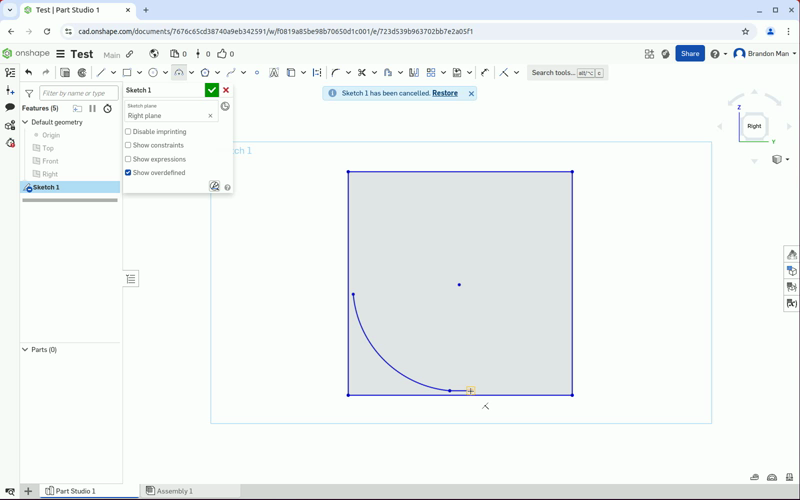
click(470, 390)
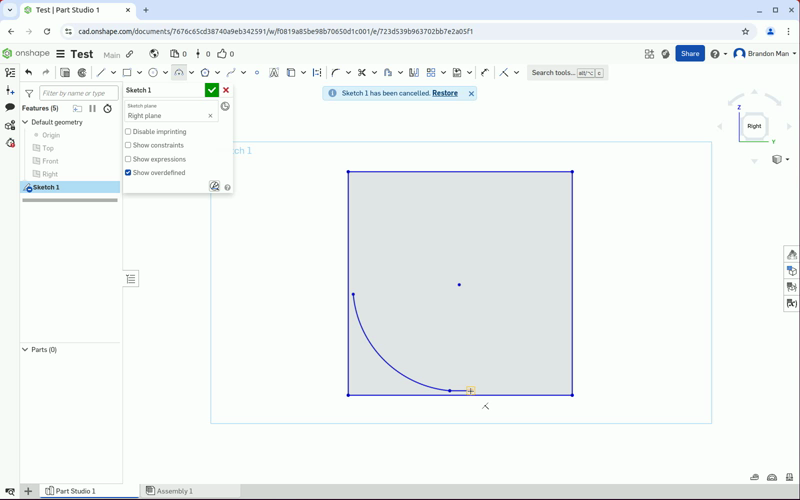
key_down(shift)
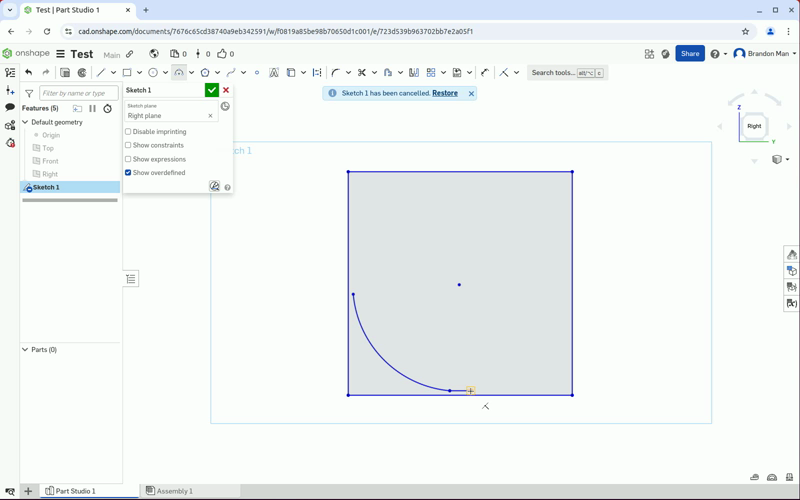
mouse_move(567, 294)
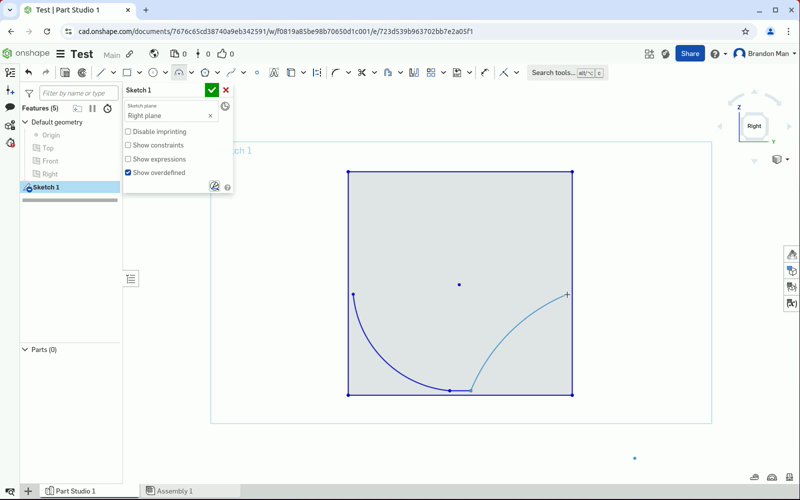
click(567, 294)
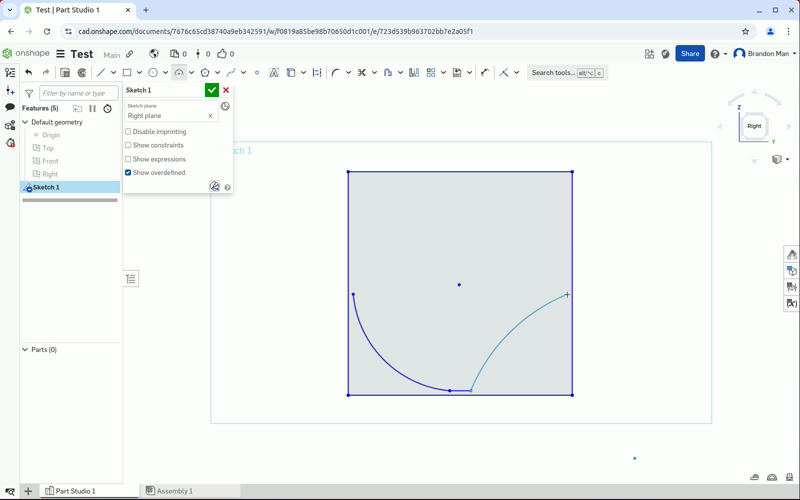
mouse_move(536, 359)
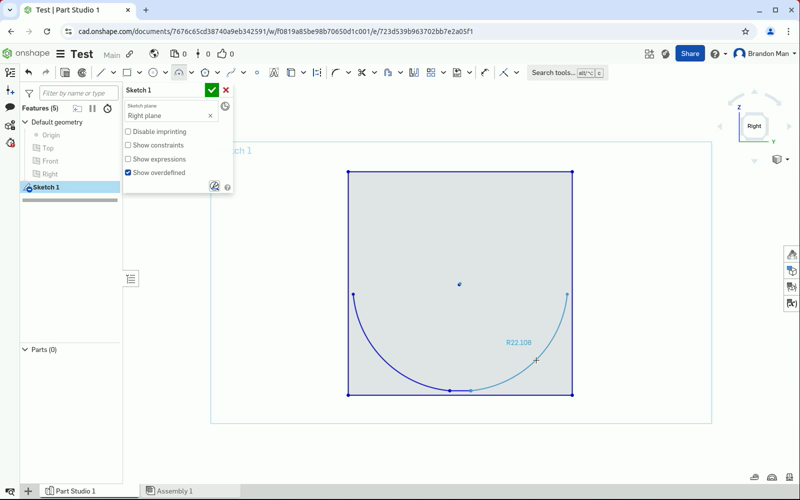
click(536, 359)
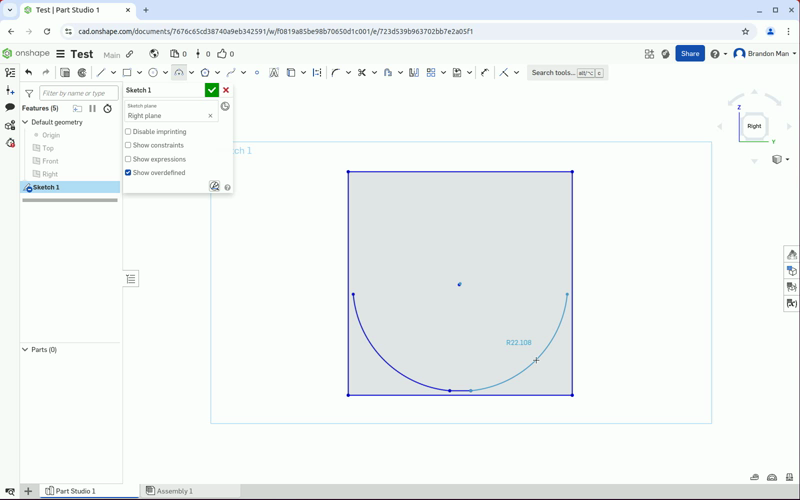
key_up(shift)
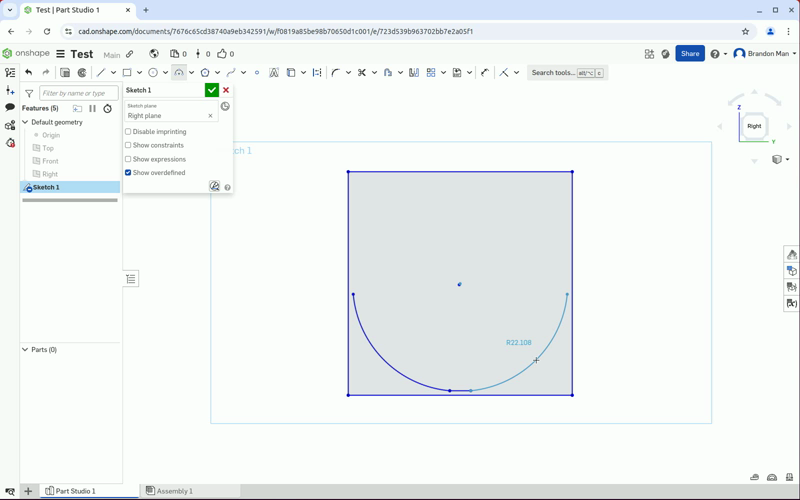
key(esc)
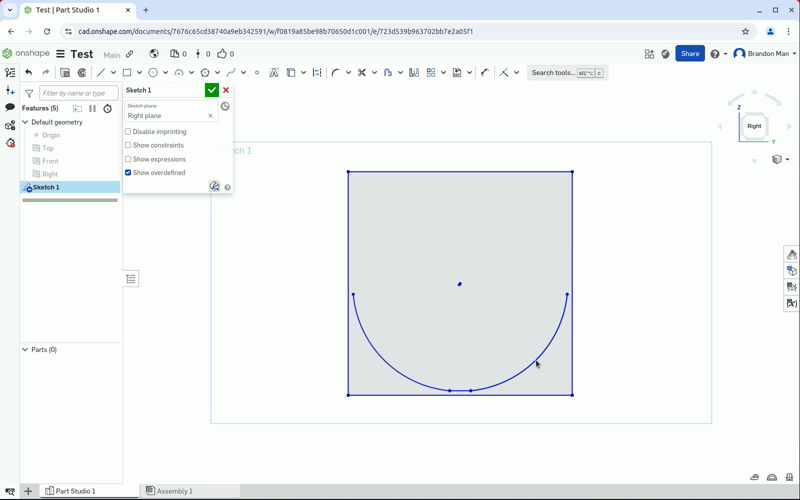
key(l)
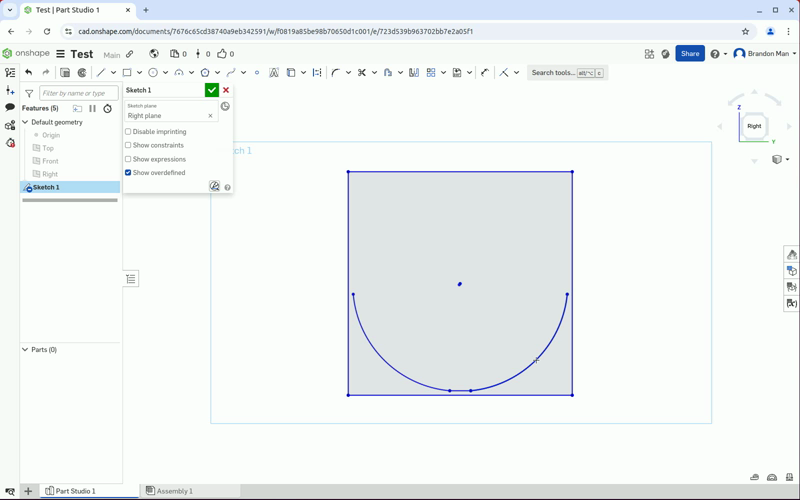
mouse_move(567, 294)
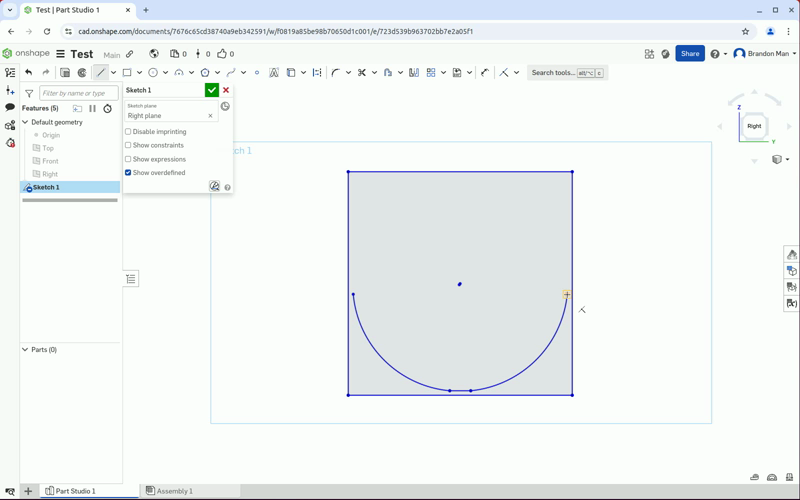
click(567, 294)
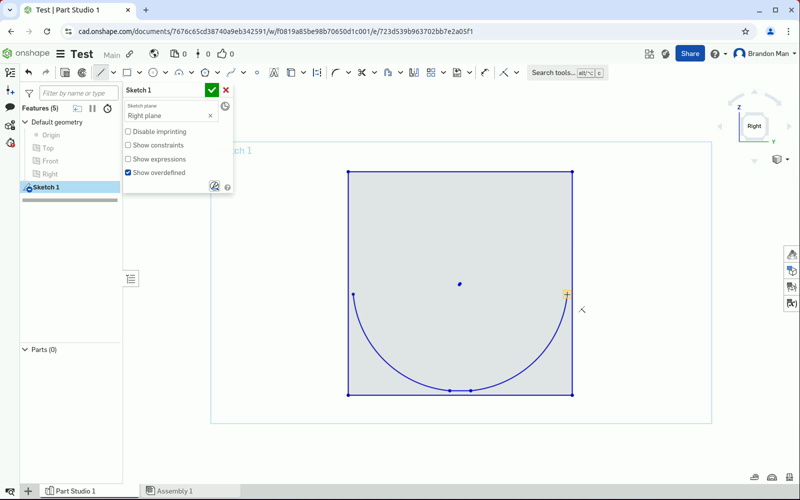
key_down(shift)
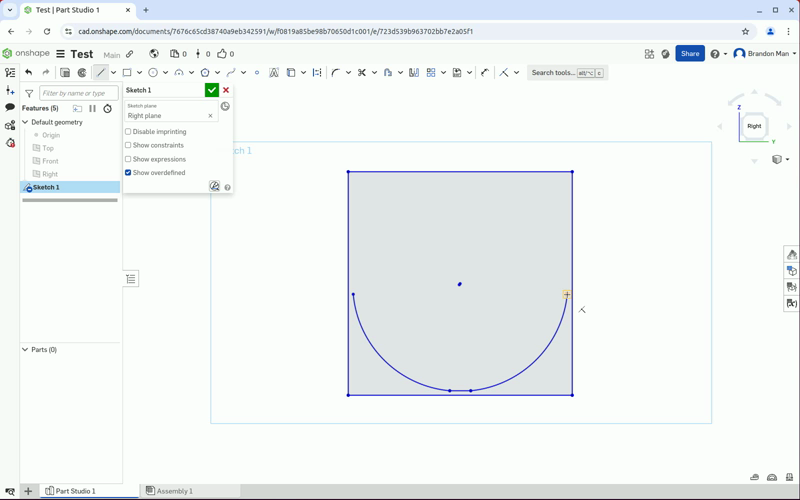
mouse_move(589, 294)
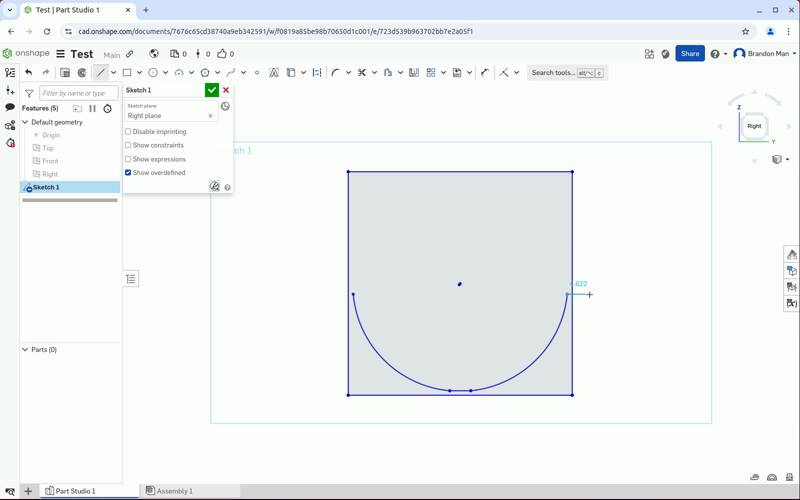
mouse_move(567, 273)
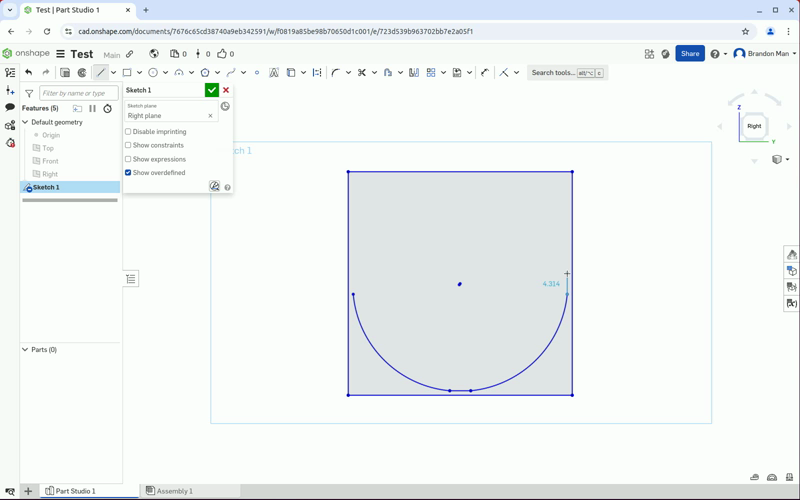
click(567, 273)
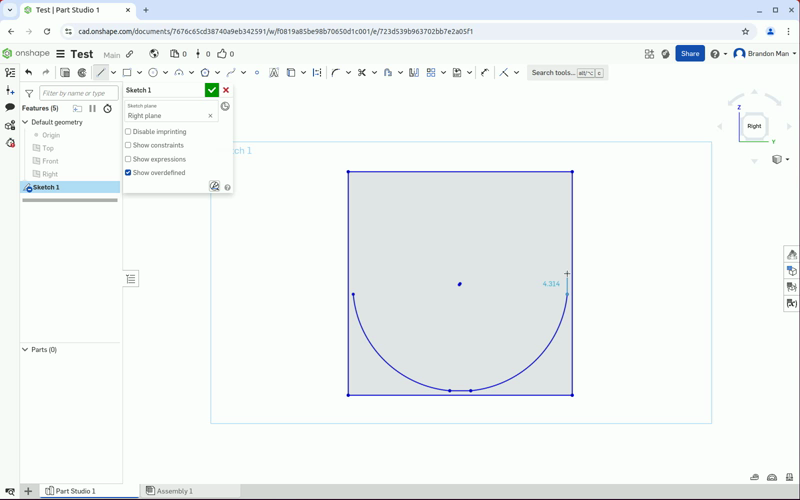
key_up(shift)
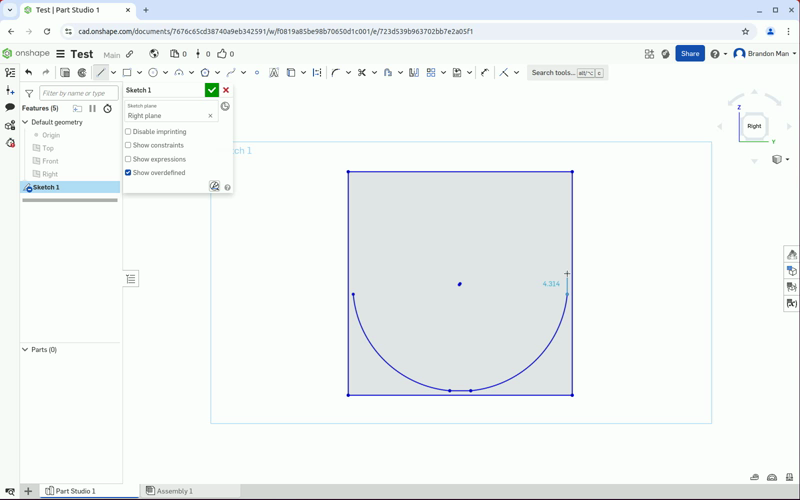
key(esc)
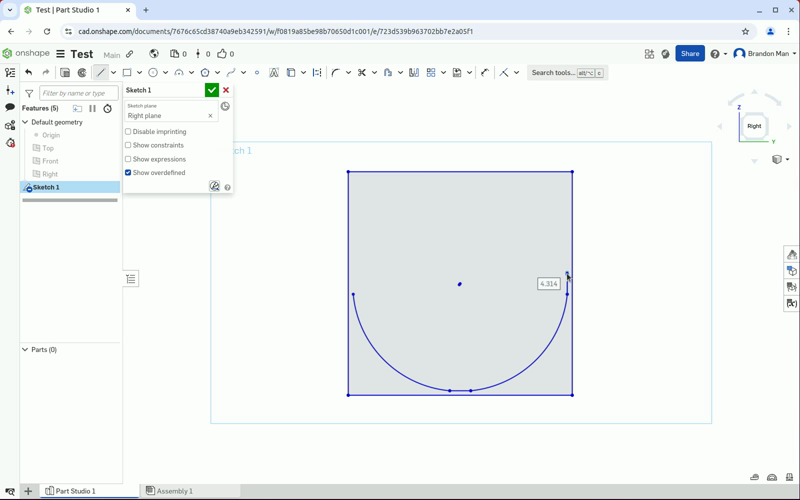
key(a)
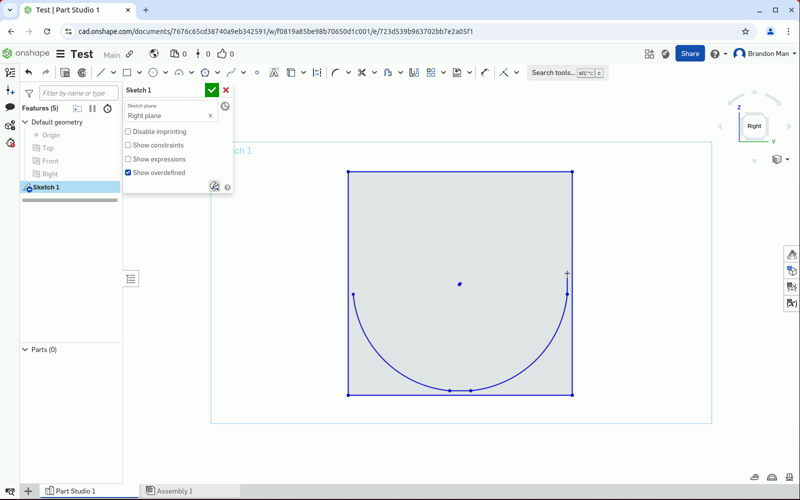
mouse_move(567, 273)
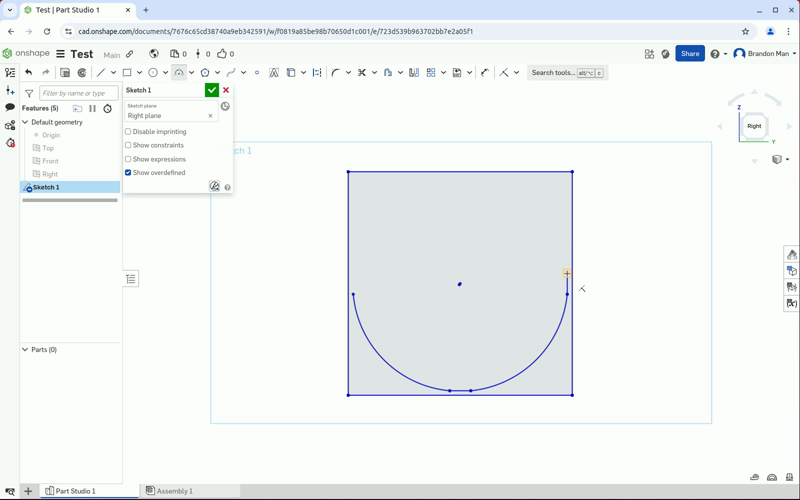
click(567, 273)
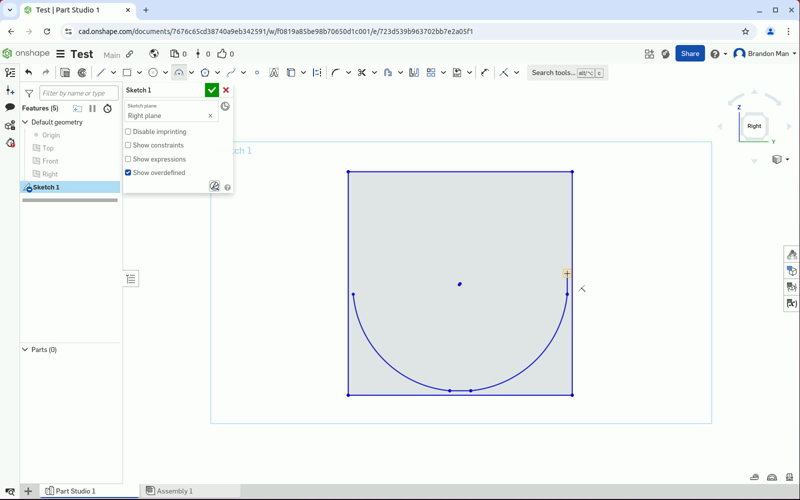
key_down(shift)
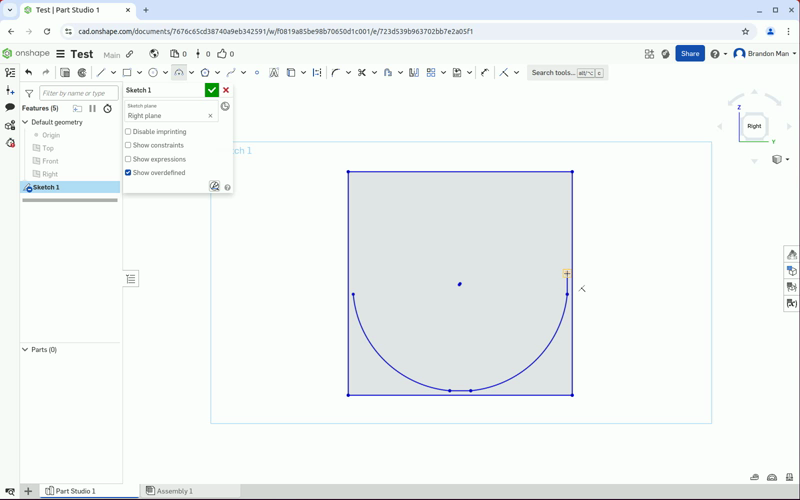
mouse_move(470, 176)
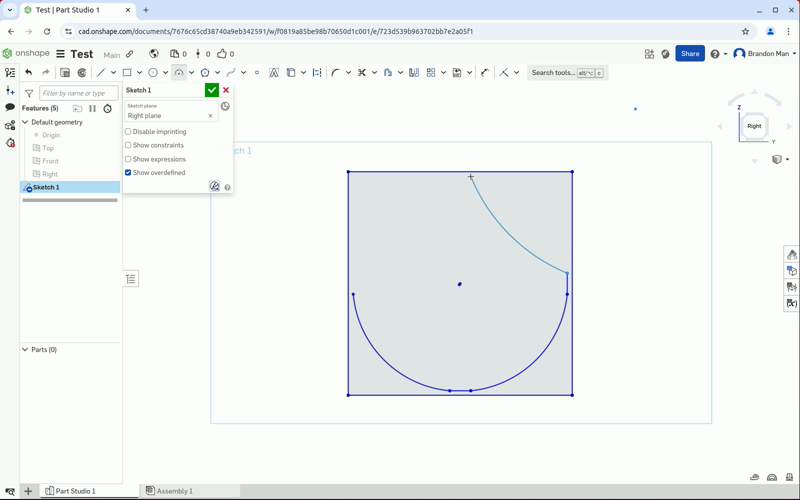
click(470, 176)
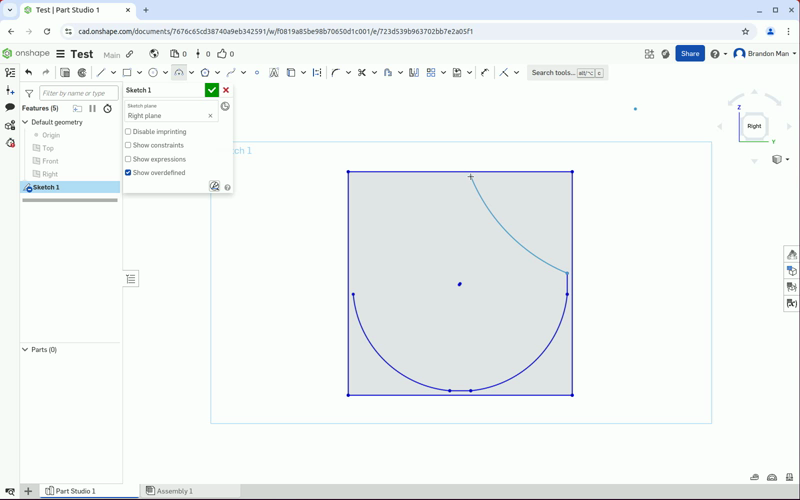
mouse_move(536, 207)
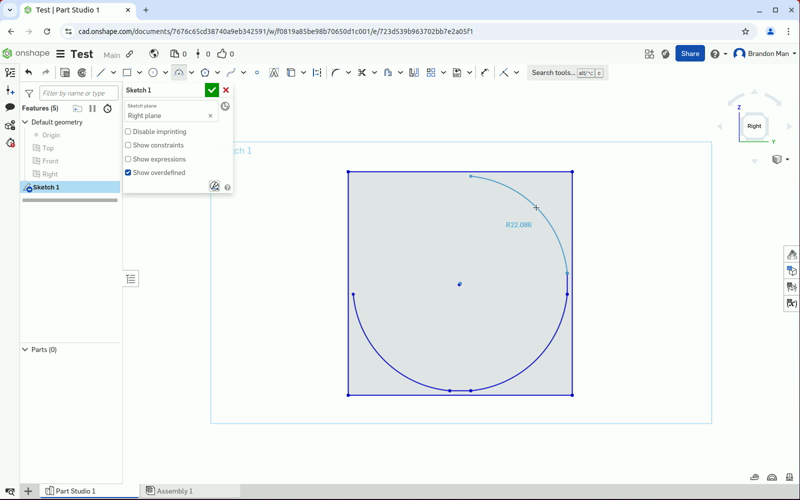
click(536, 207)
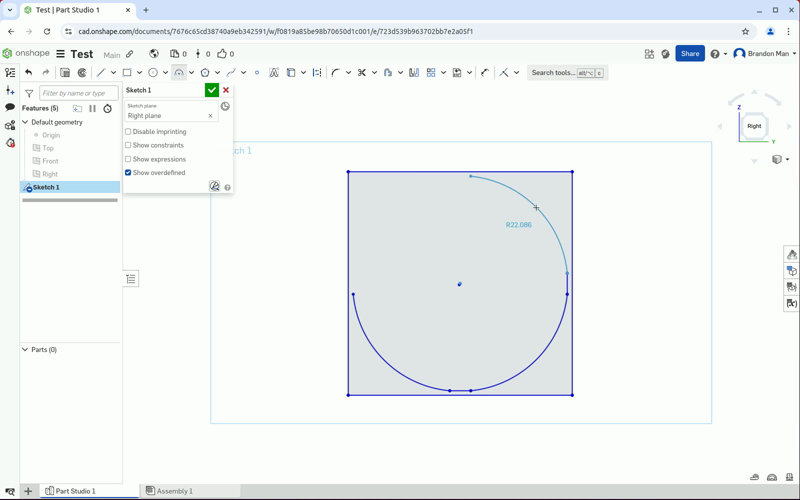
key_up(shift)
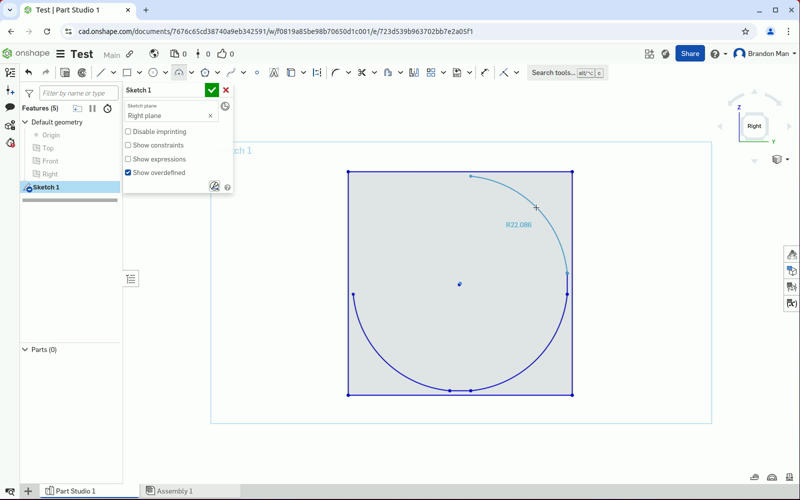
key(esc)
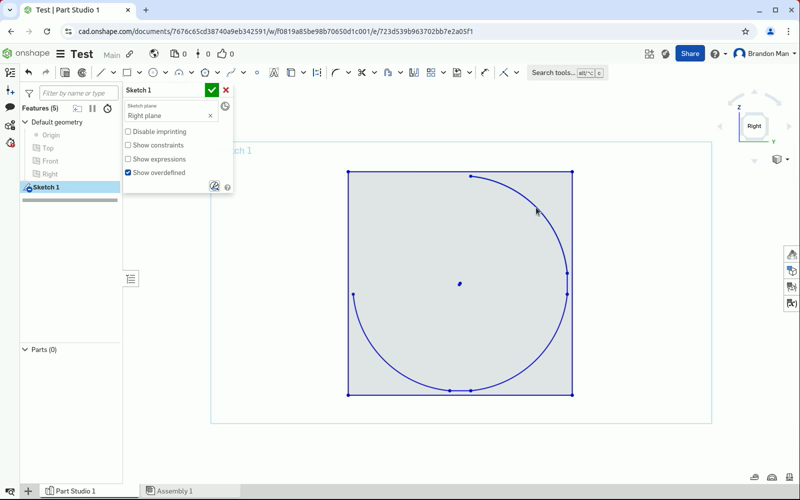
key(l)
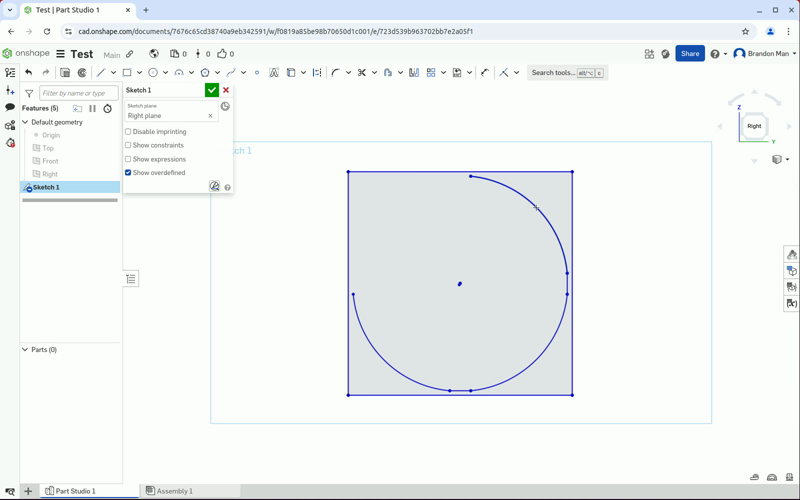
mouse_move(470, 176)
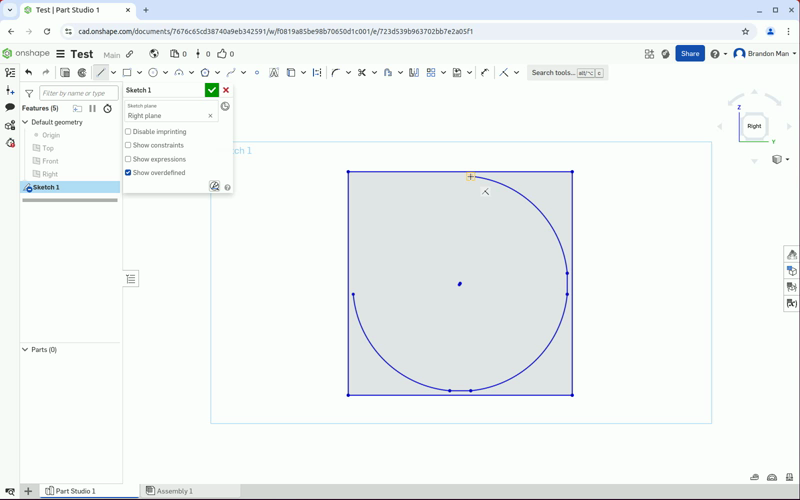
click(470, 176)
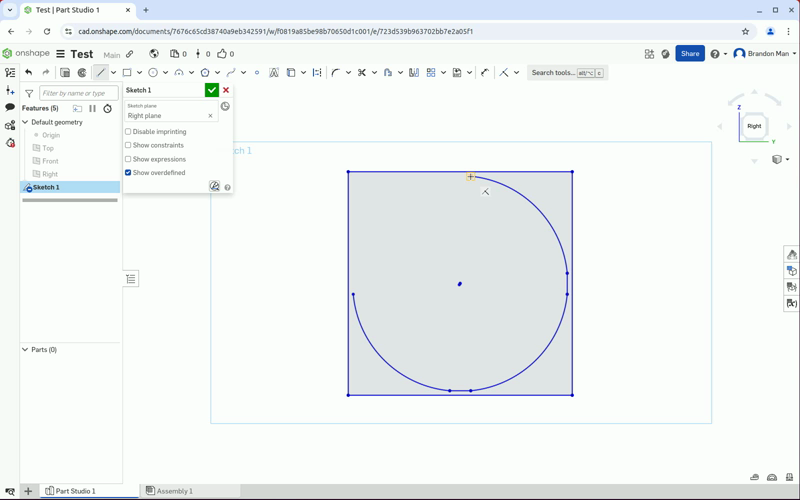
key_down(shift)
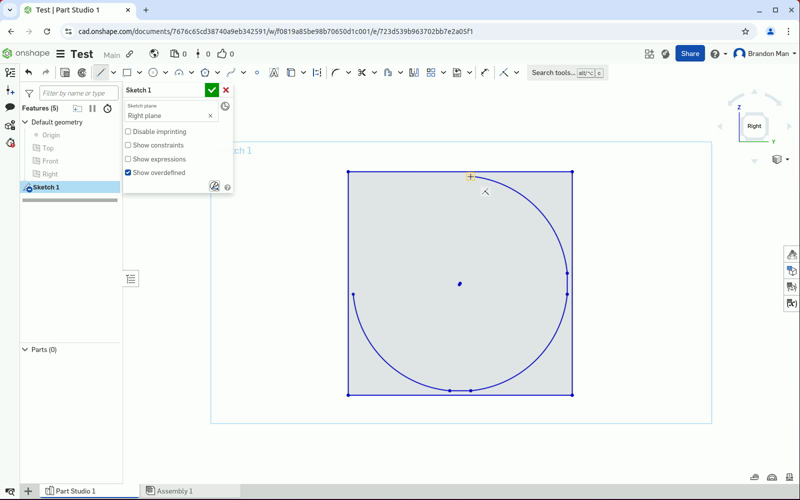
mouse_move(500, 176)
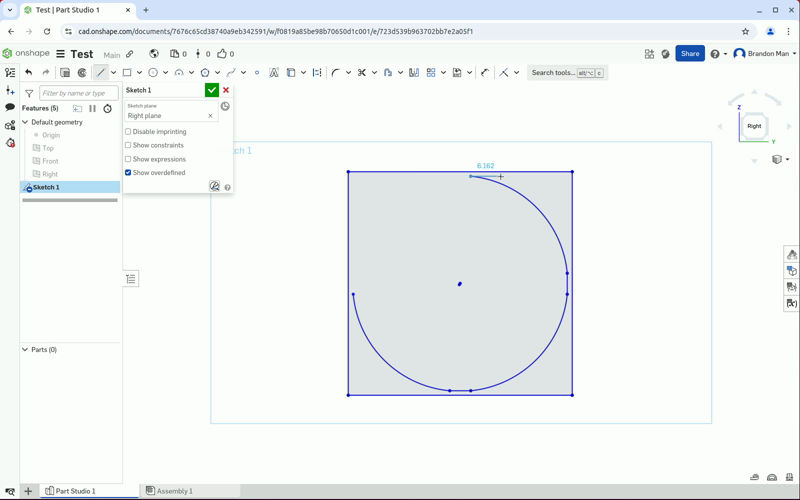
mouse_move(449, 176)
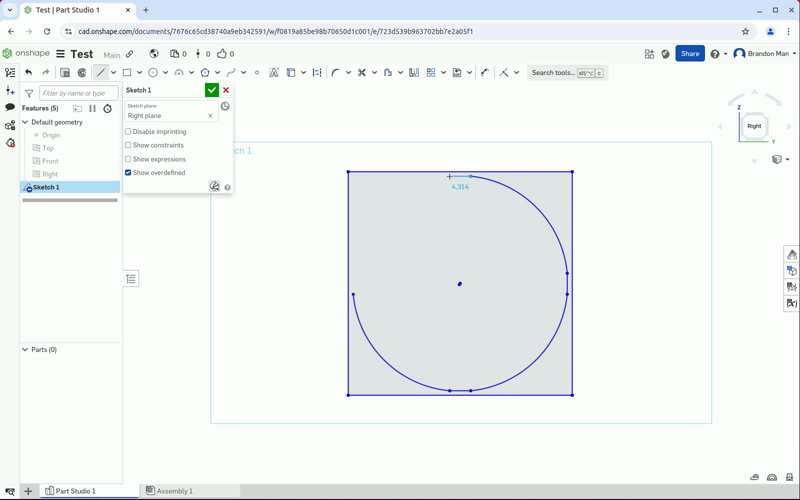
click(449, 176)
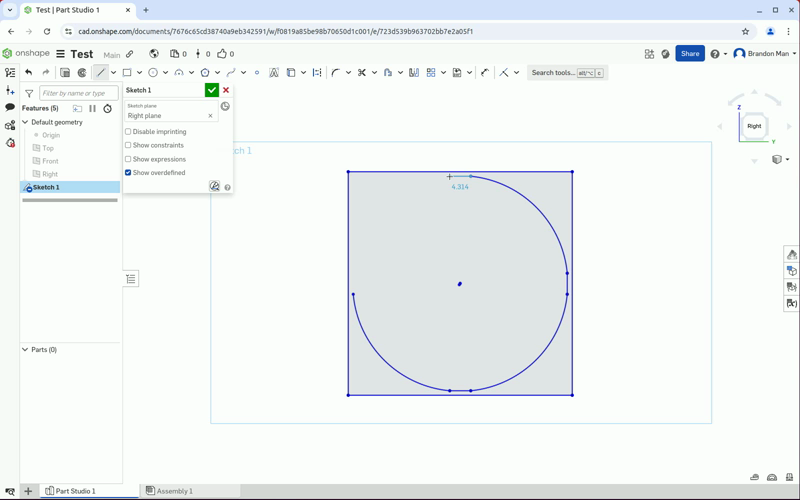
key_up(shift)
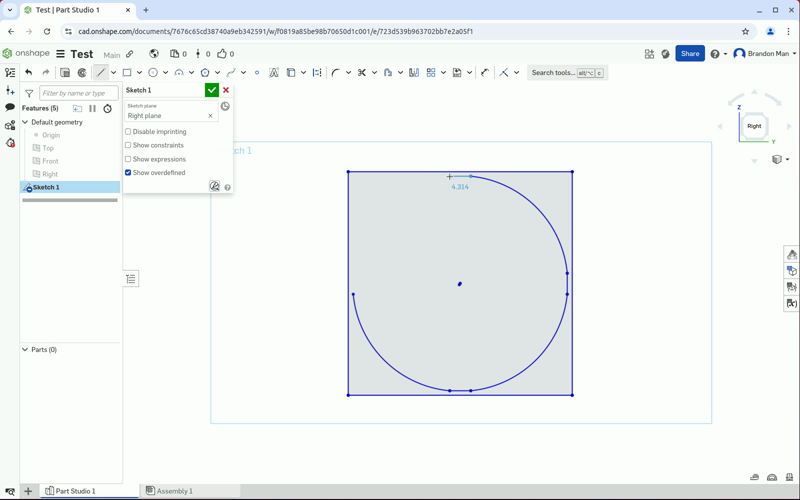
key(esc)
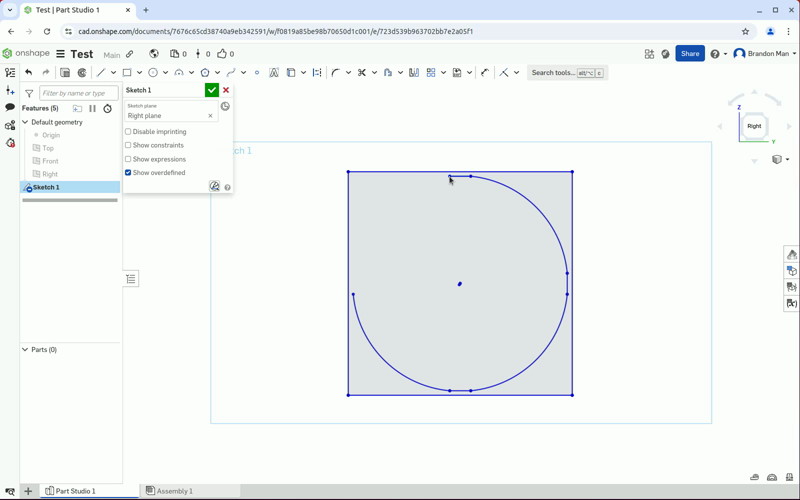
key(a)
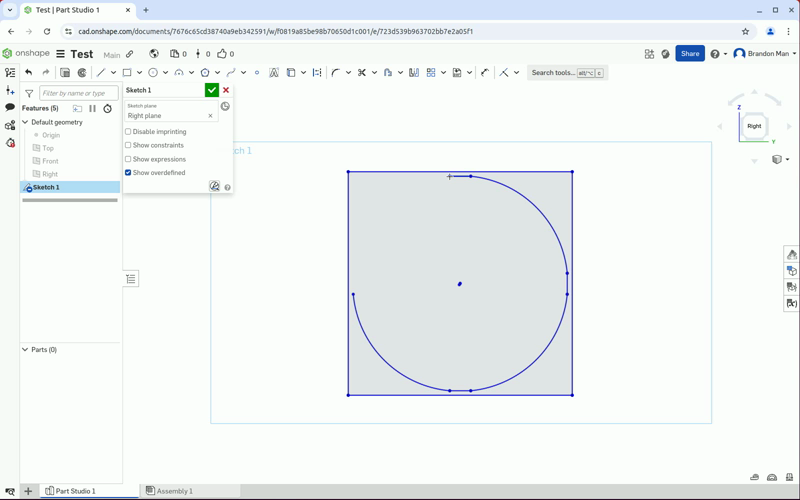
mouse_move(449, 176)
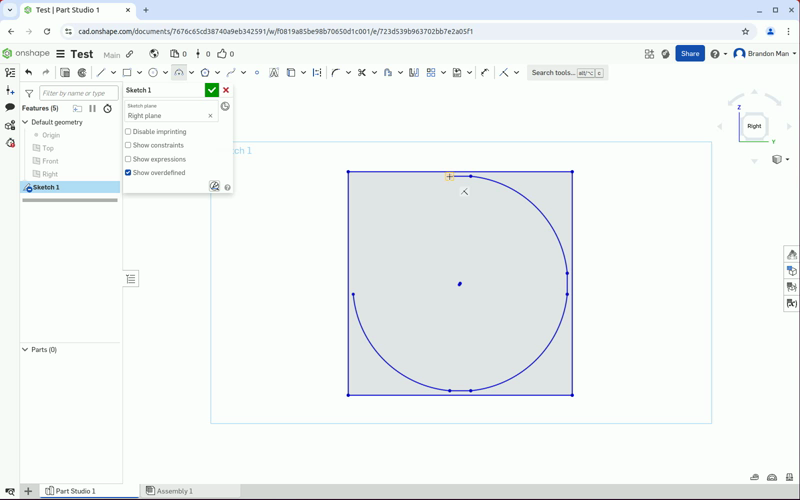
click(449, 176)
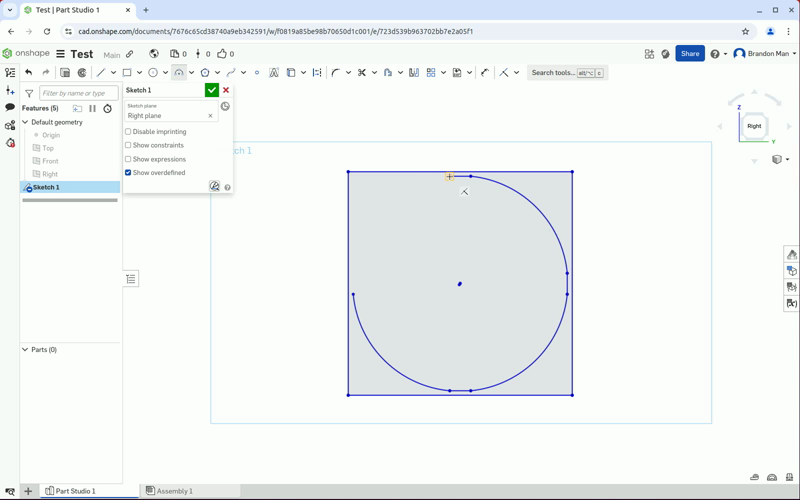
key_down(shift)
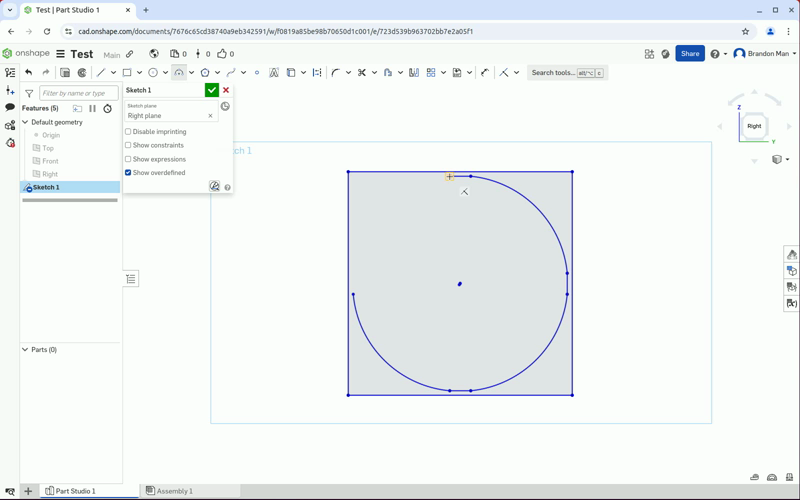
mouse_move(353, 273)
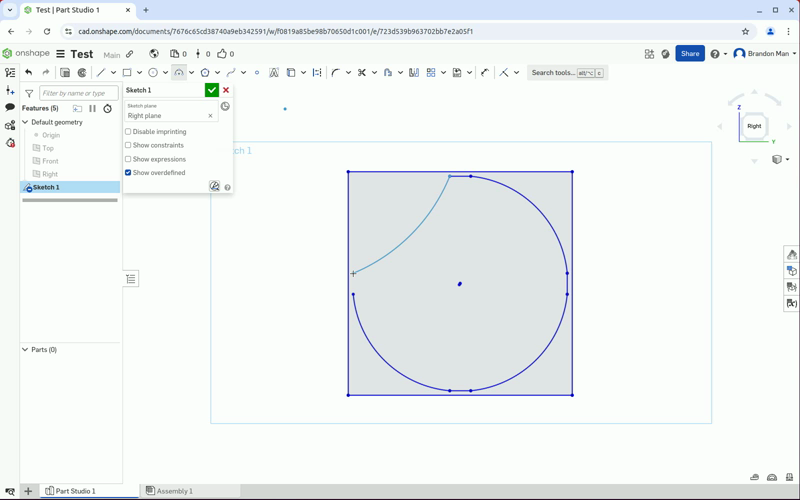
click(353, 273)
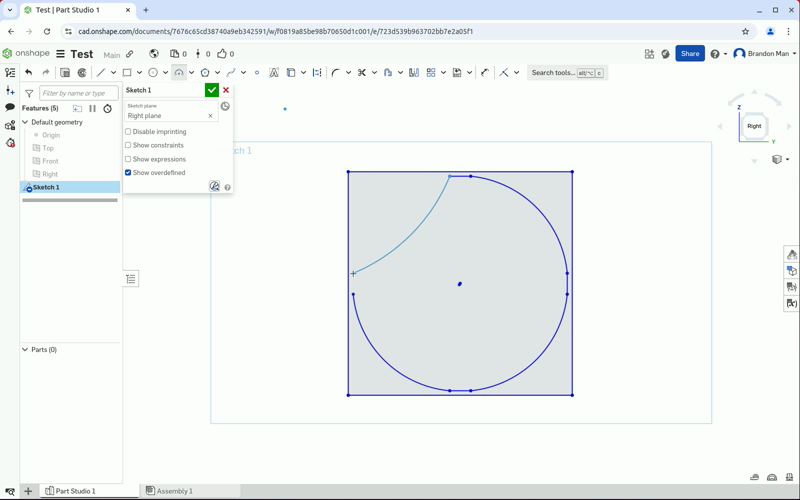
mouse_move(383, 207)
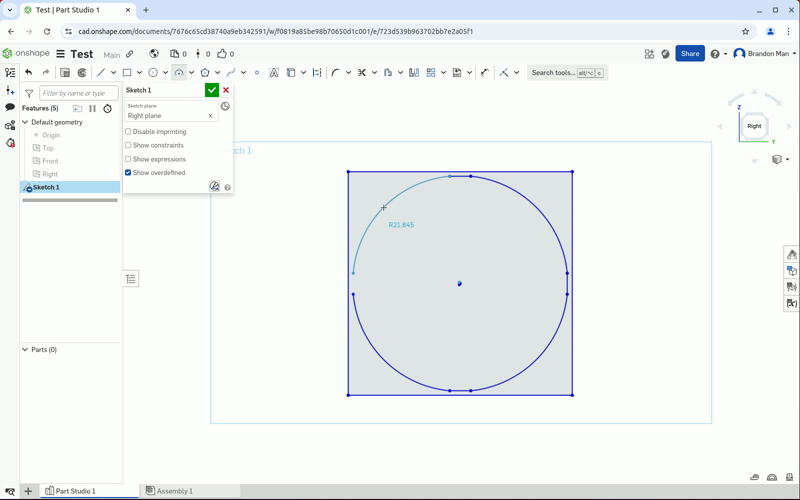
click(383, 207)
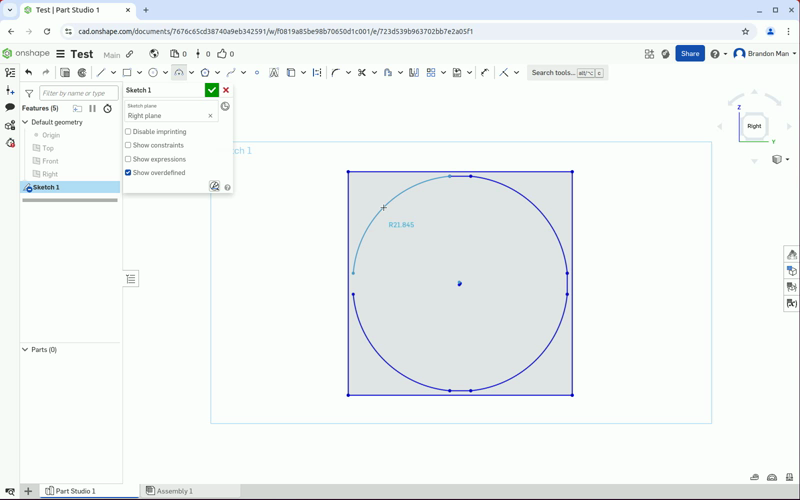
key_up(shift)
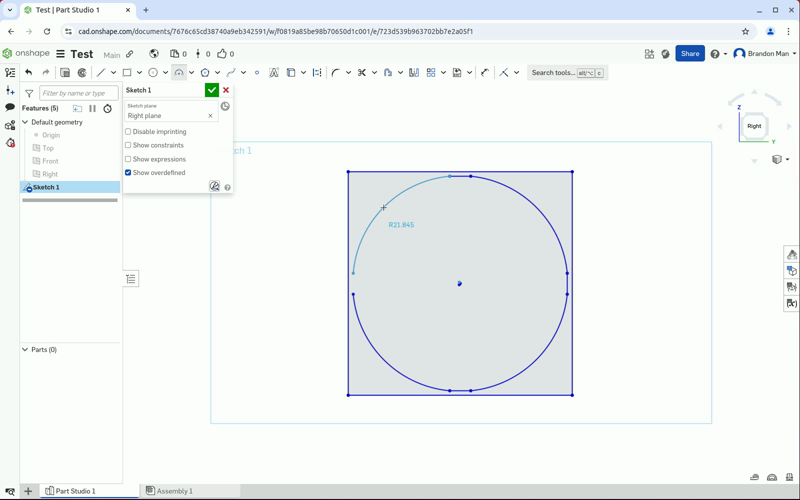
key(esc)
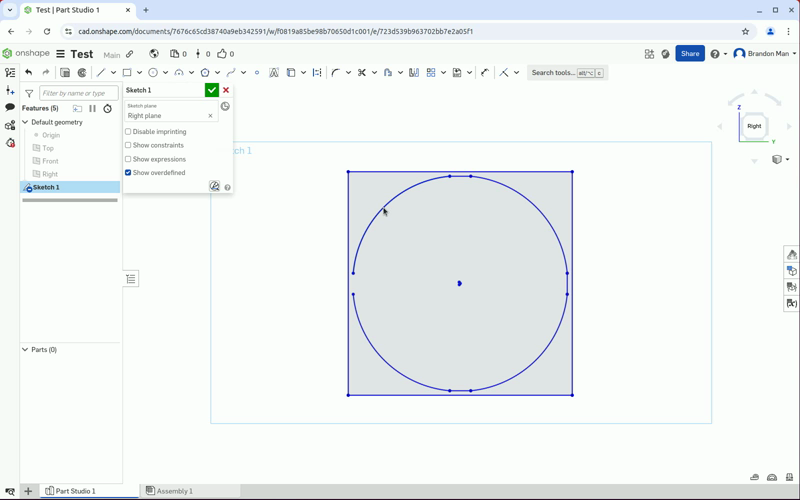
key(l)
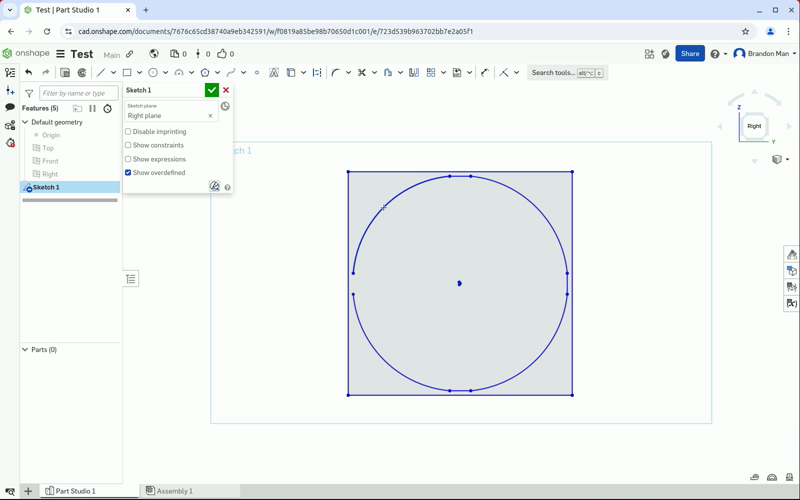
mouse_move(353, 273)
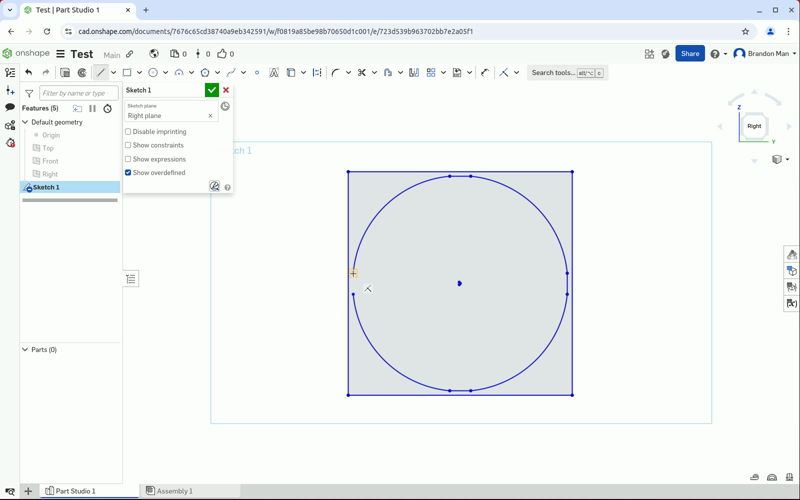
click(353, 273)
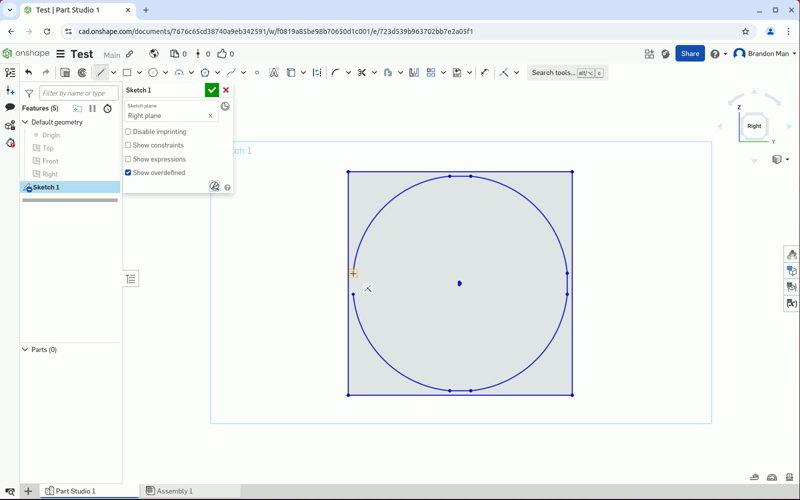
mouse_move(383, 273)
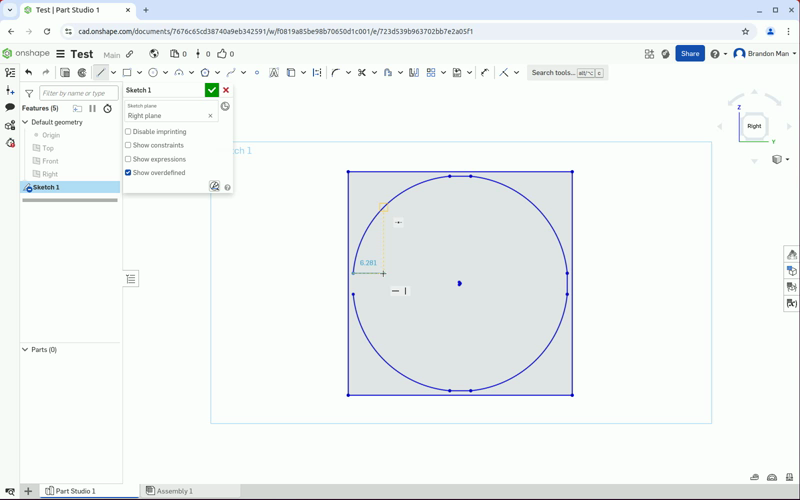
key_down(shift)
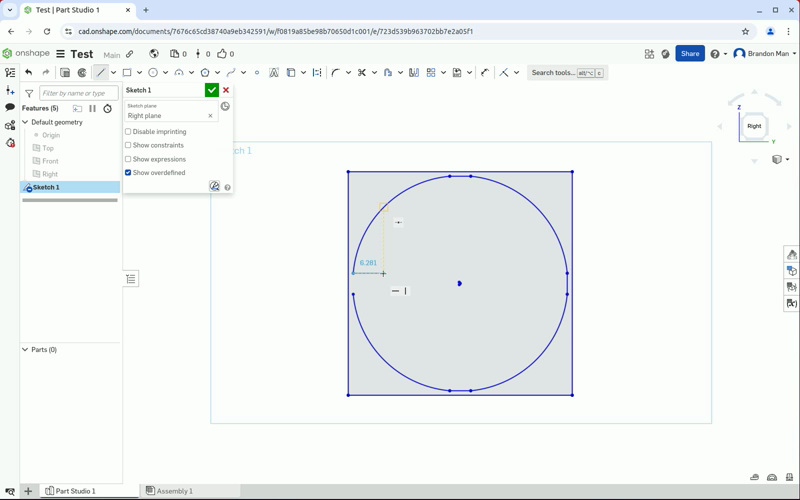
mouse_move(353, 294)
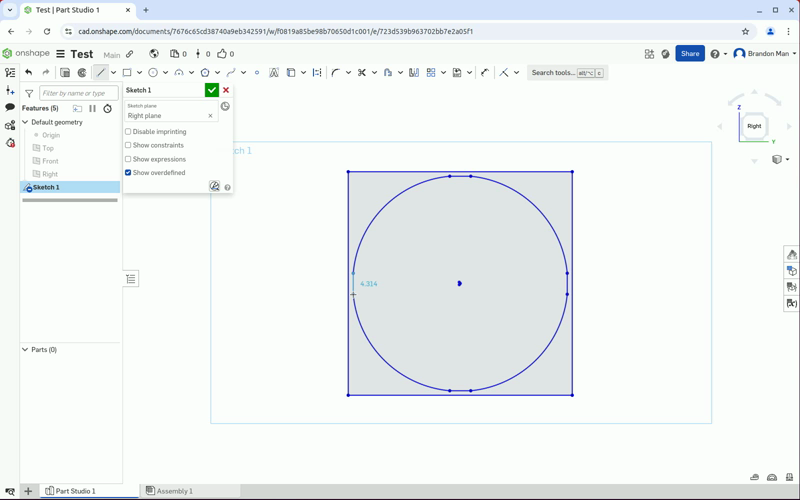
key_up(shift)
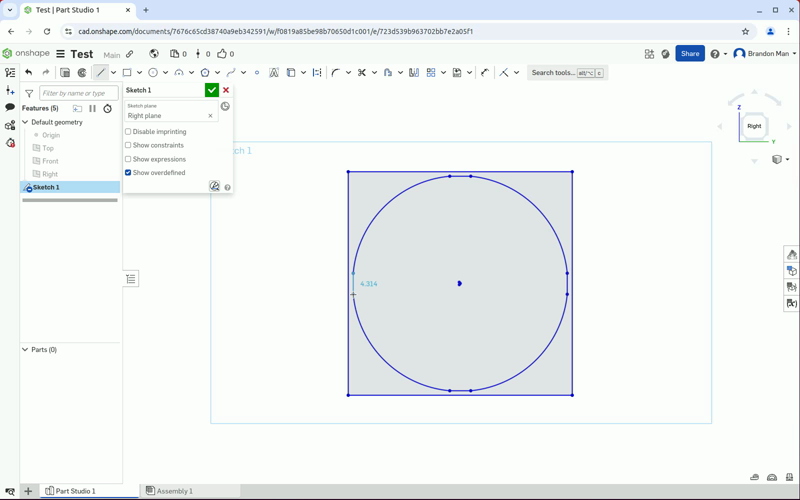
click(353, 294)
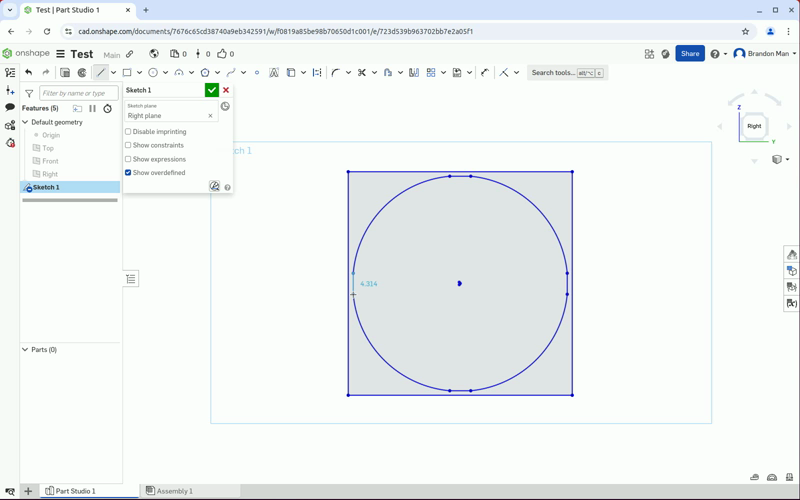
key(esc)
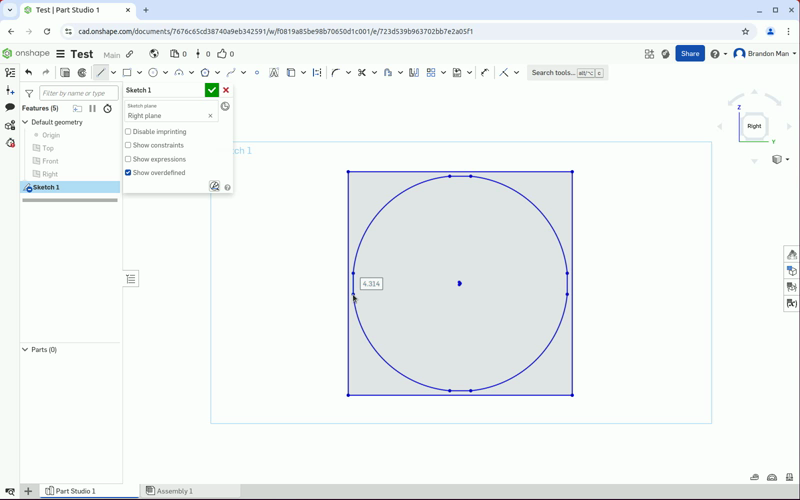
mouse_move(537, 195)
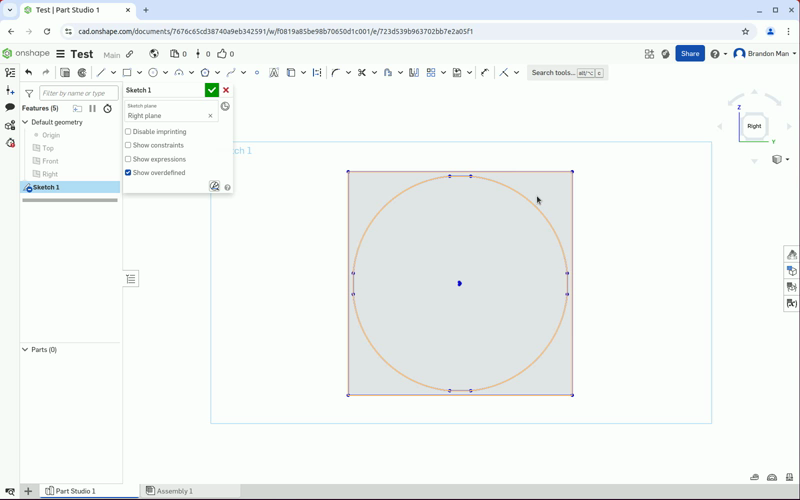
click(537, 195)
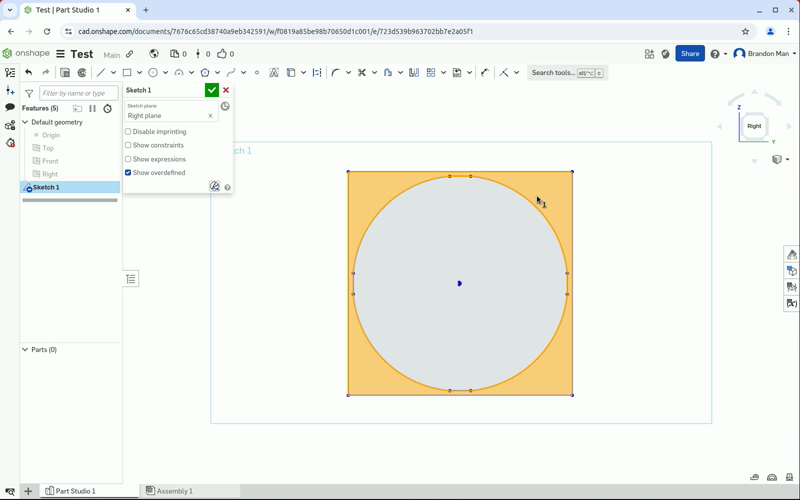
mouse_move(73, 352)
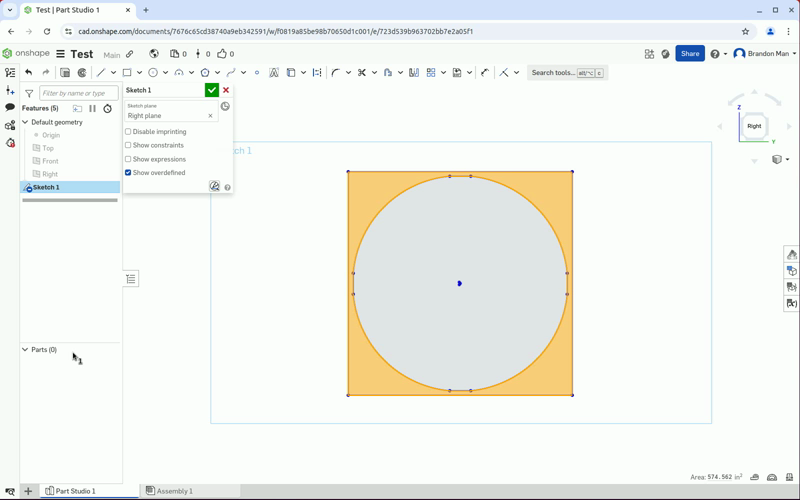
key(shift+y)
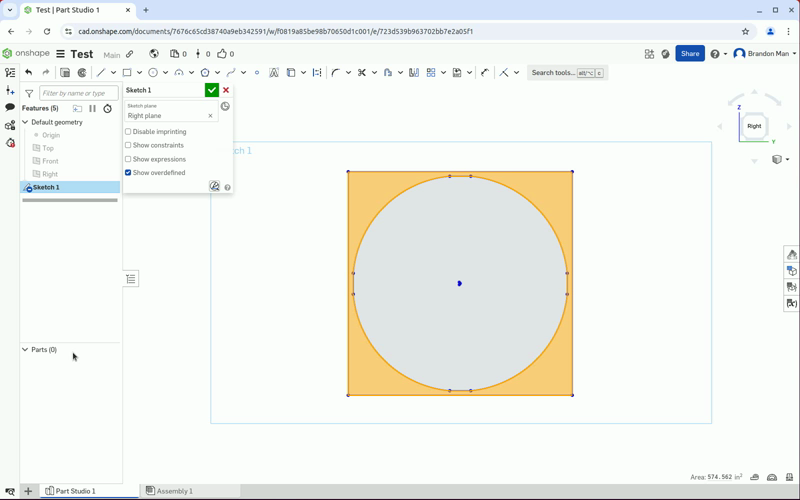
key(shift+e)
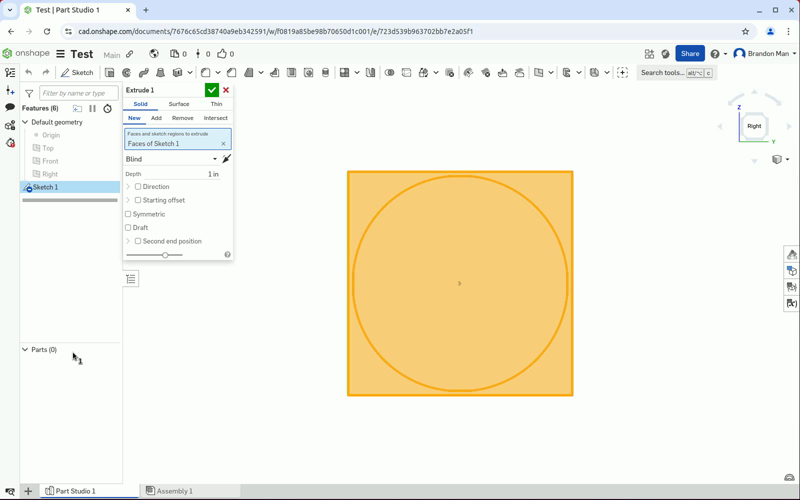
mouse_move(143, 106)
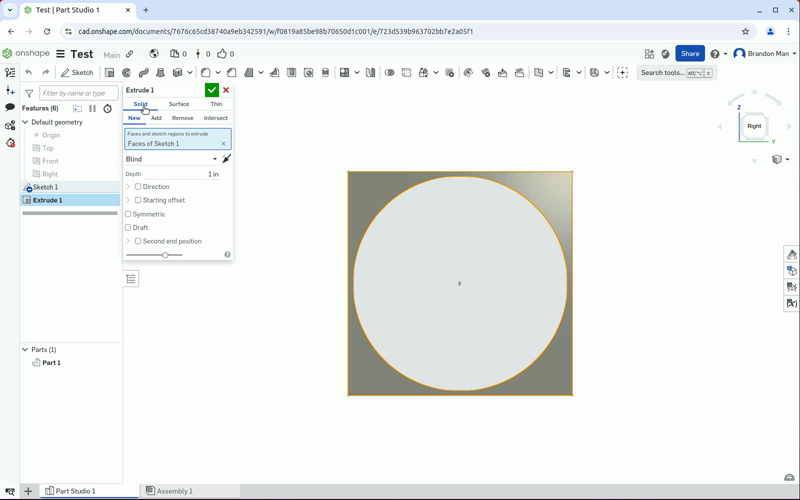
click(143, 106)
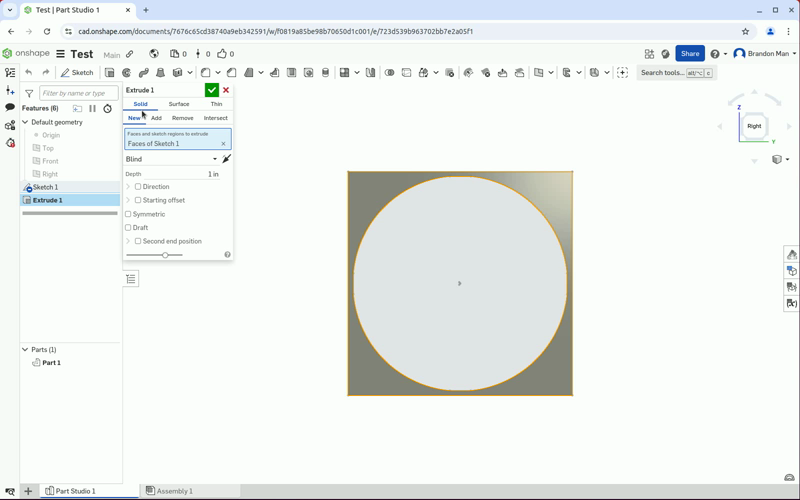
mouse_move(137, 120)
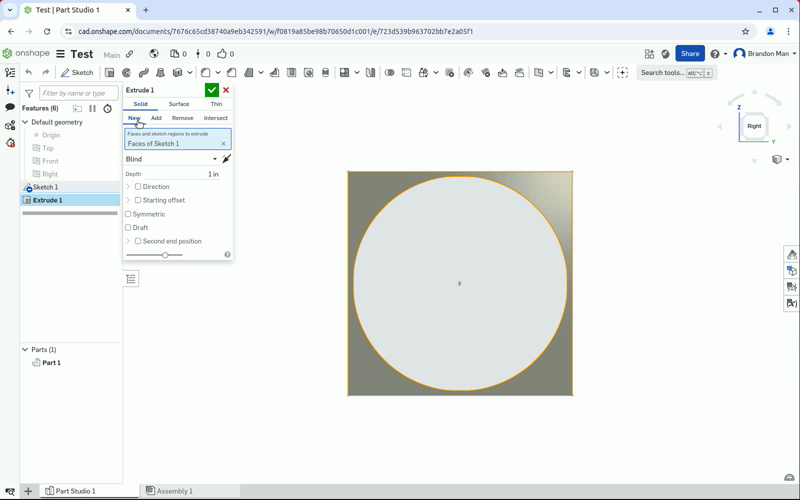
click(137, 120)
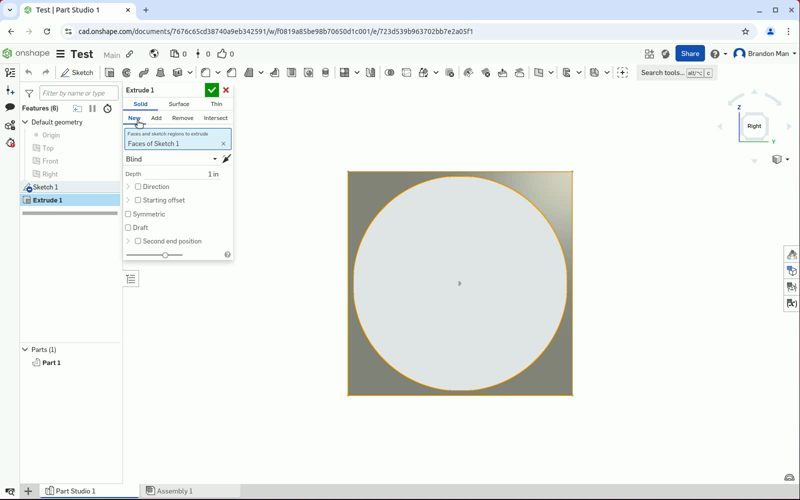
key(tab, 4)
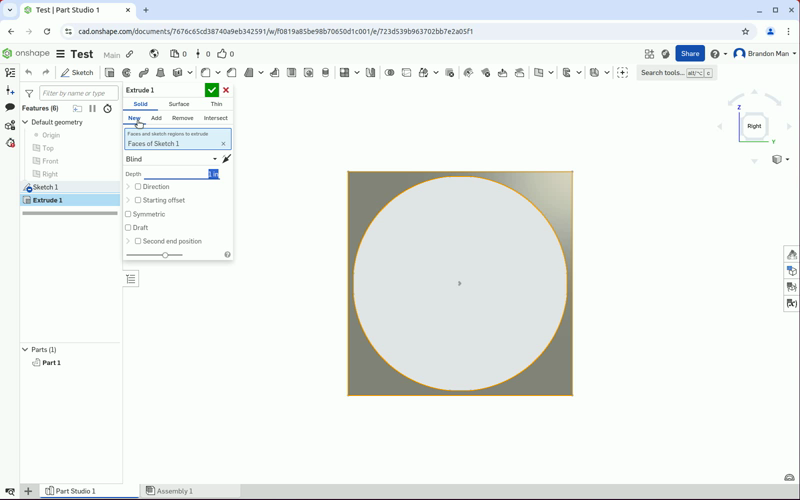
text(11.795)
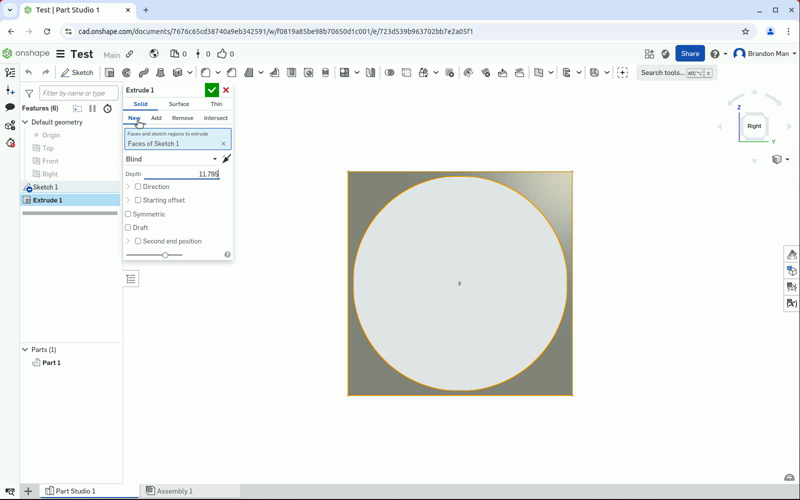
key(enter)
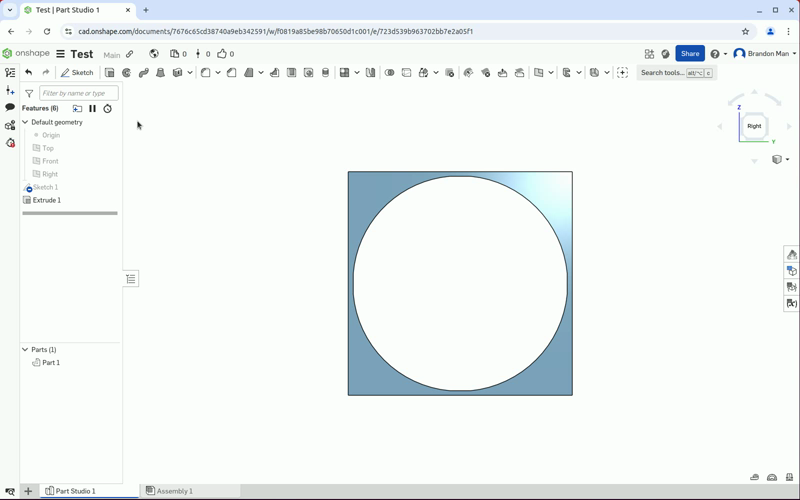
key(shift+h)
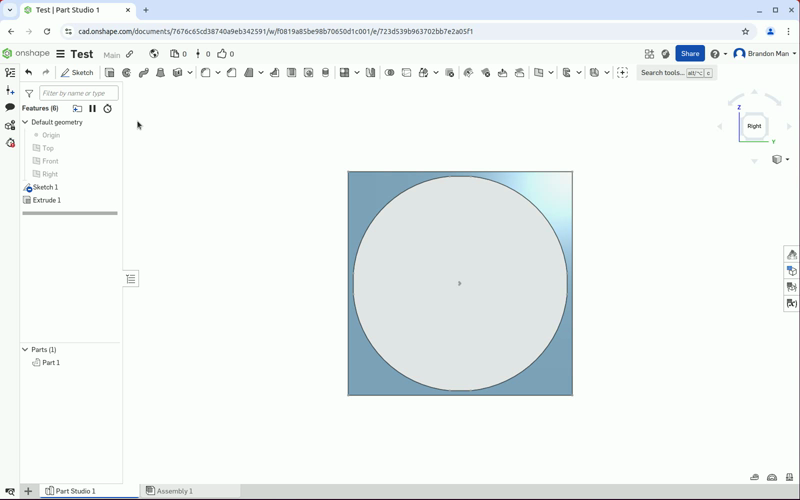
key(shift+h)
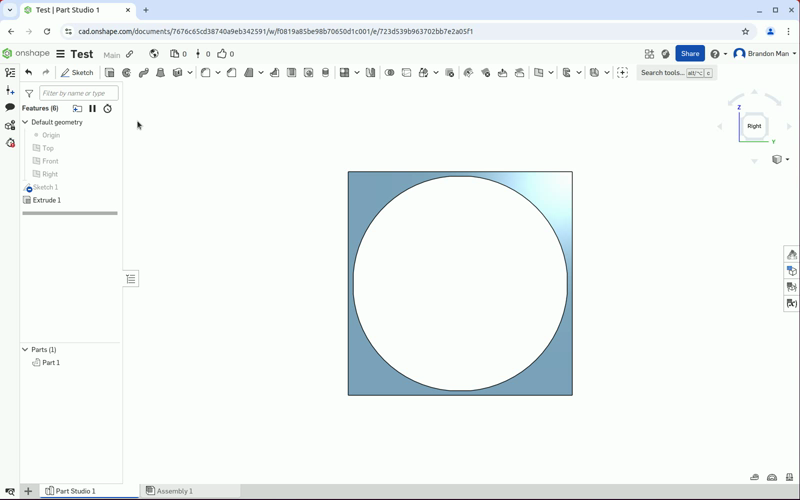
mouse_move(73, 189)
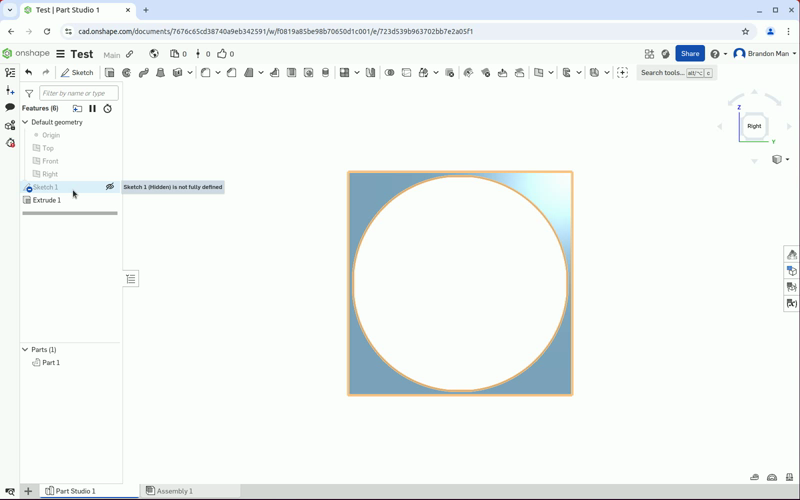
click(73, 189)
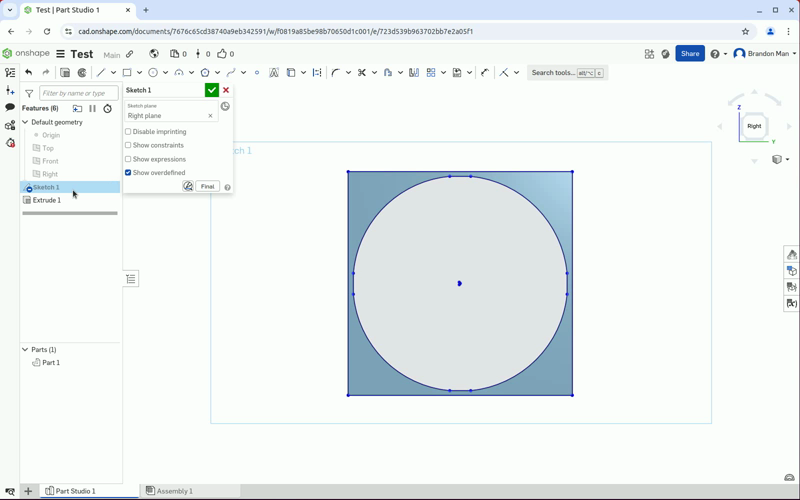
mouse_move(229, 92)
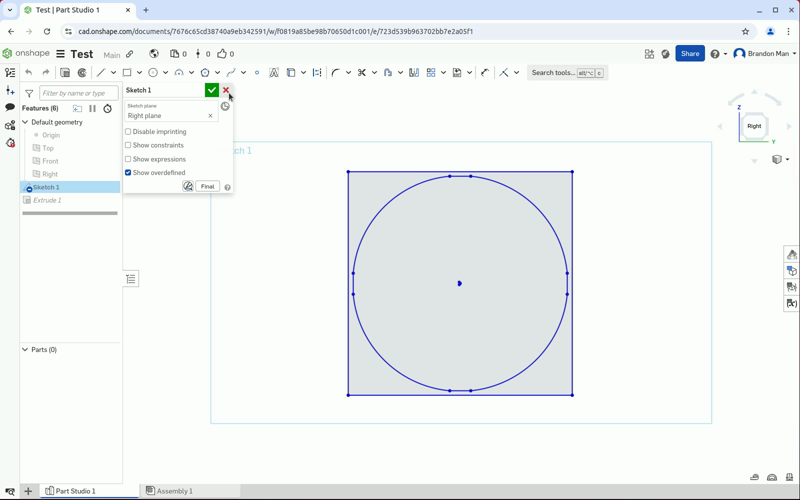
click(229, 92)
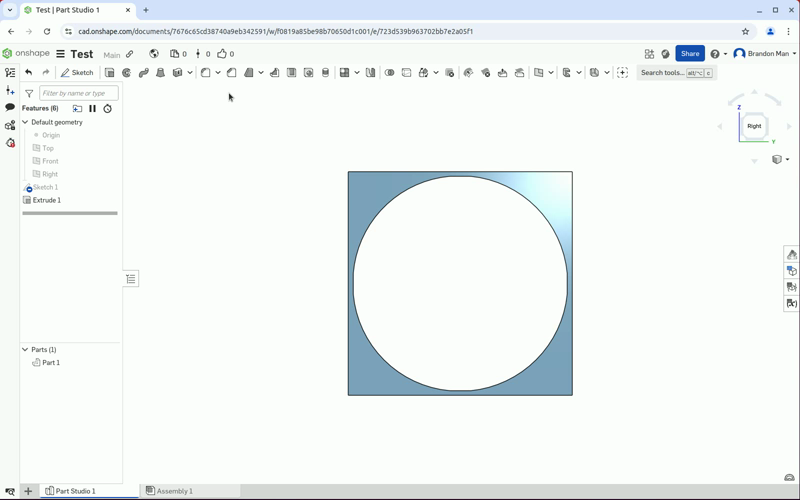
mouse_move(541, 75)
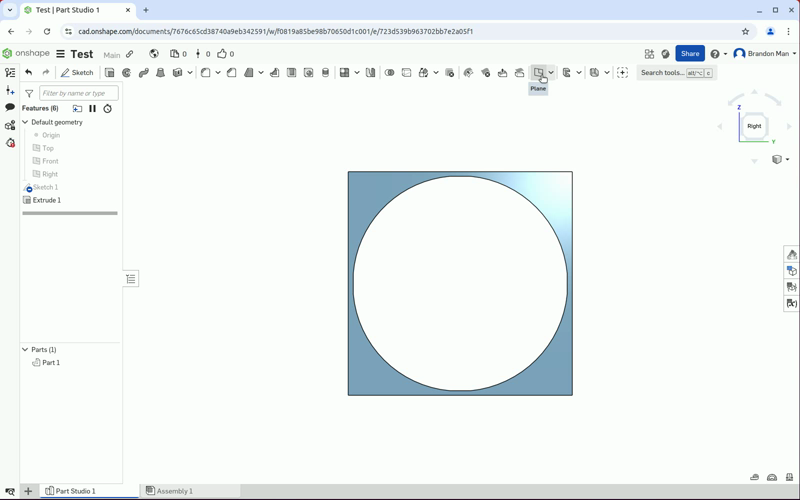
click(541, 75)
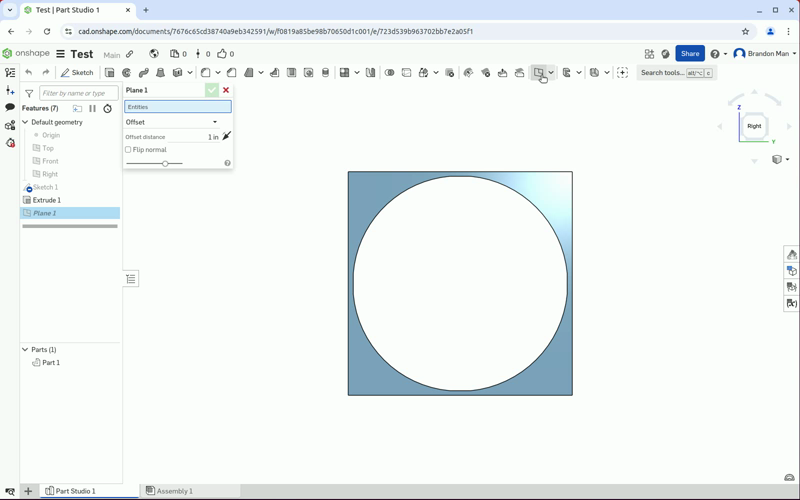
mouse_move(73, 176)
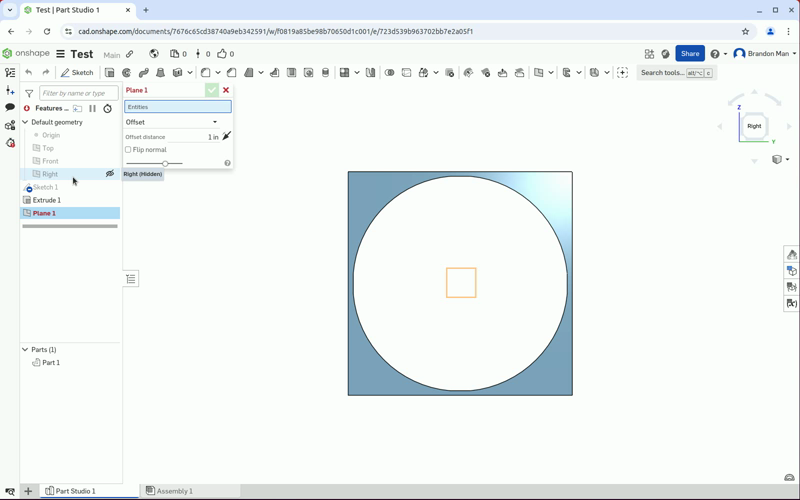
click(73, 176)
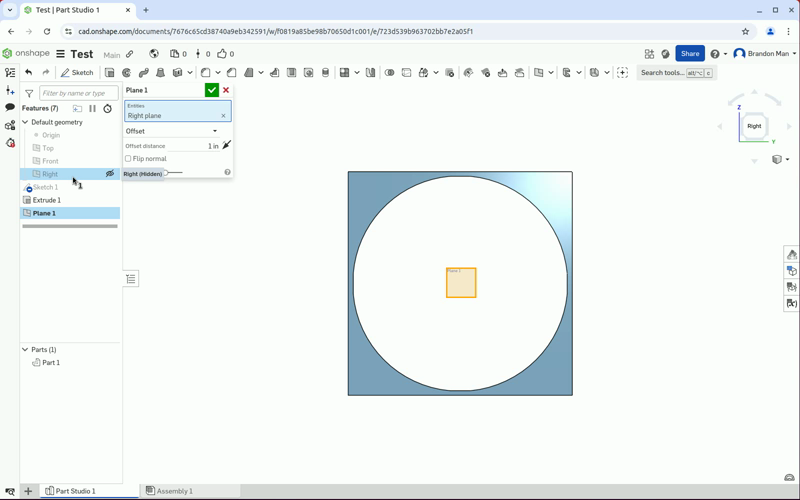
key(tab, 2)
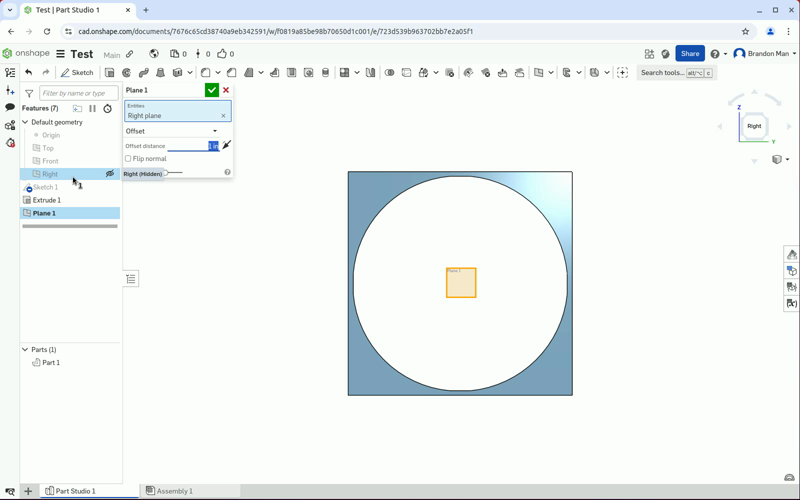
text(11.801)
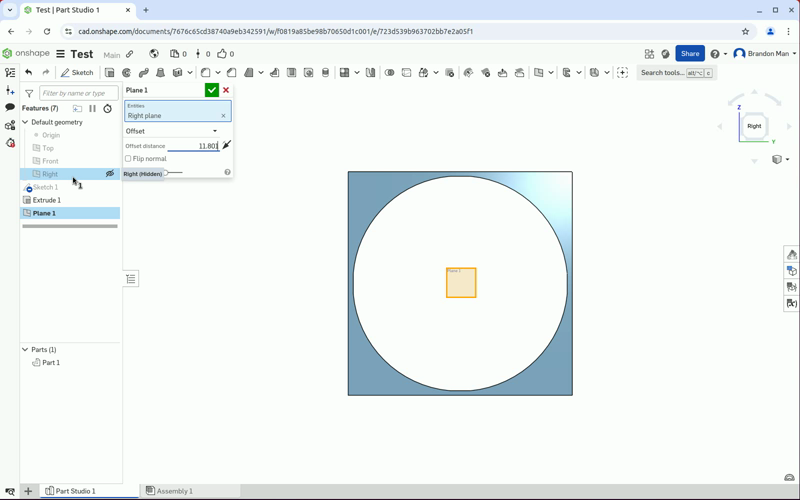
key(enter, 2)
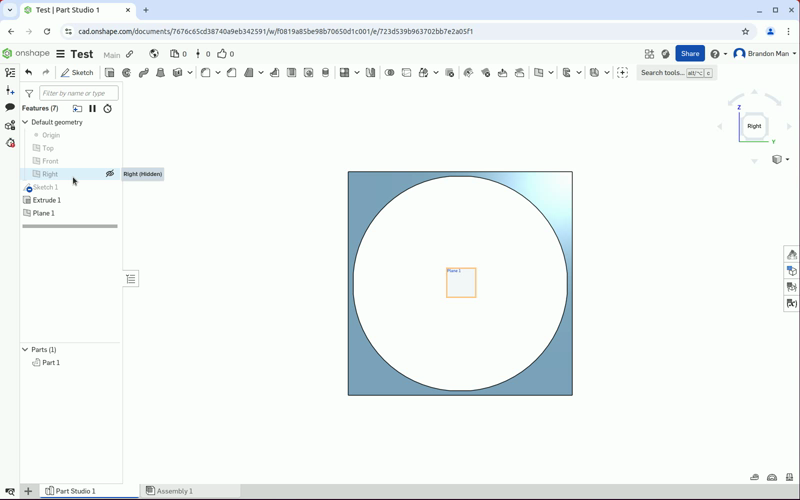
key(shift+s)
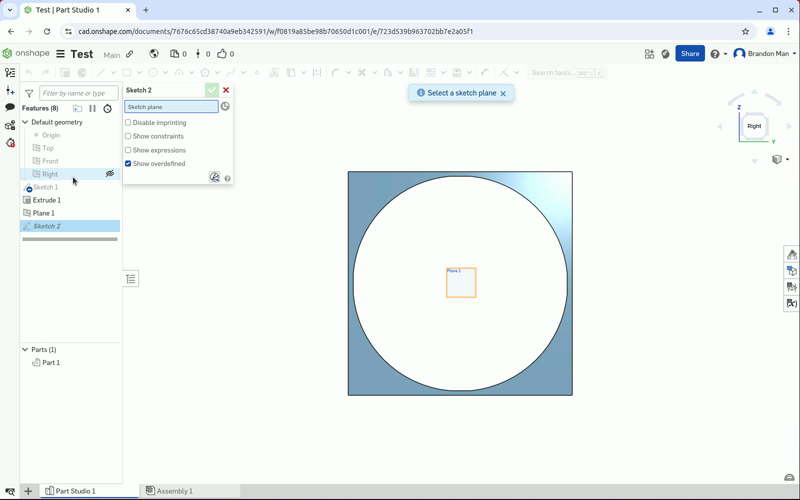
mouse_move(73, 215)
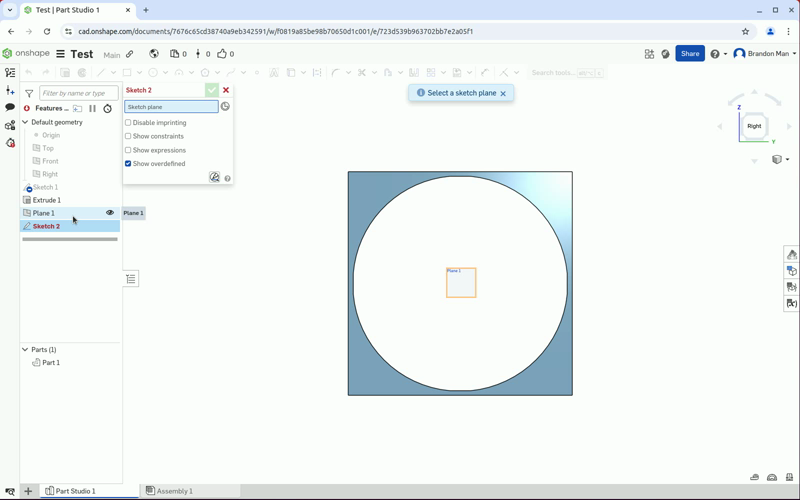
click(73, 215)
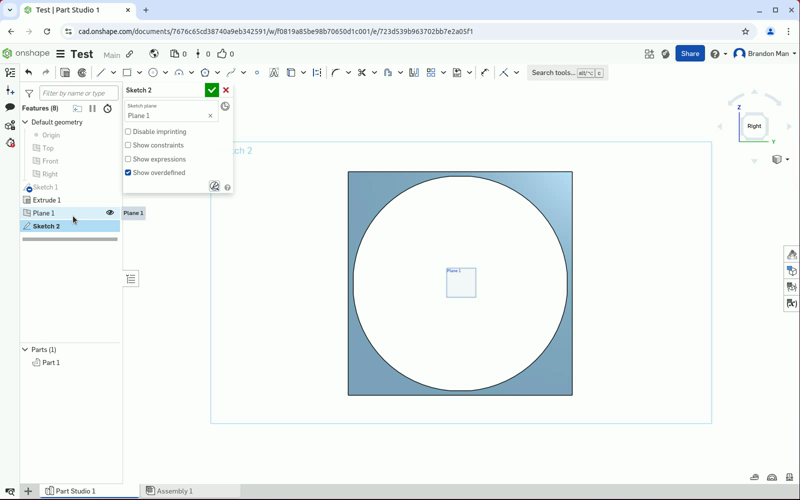
mouse_move(73, 352)
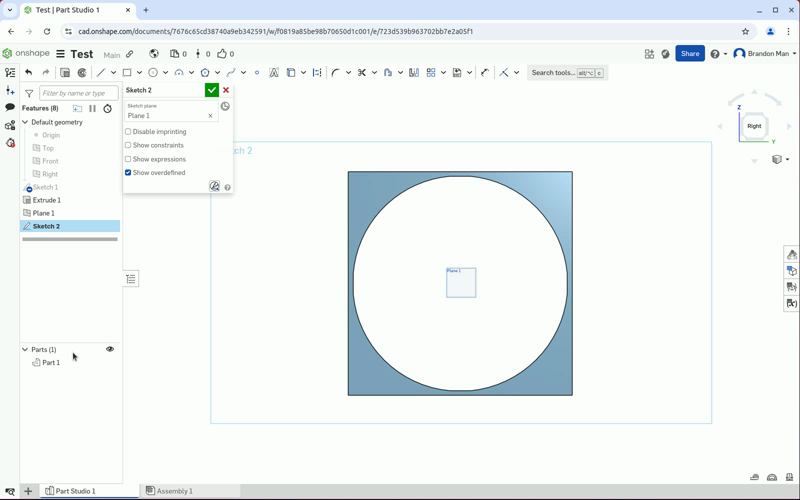
key(y)
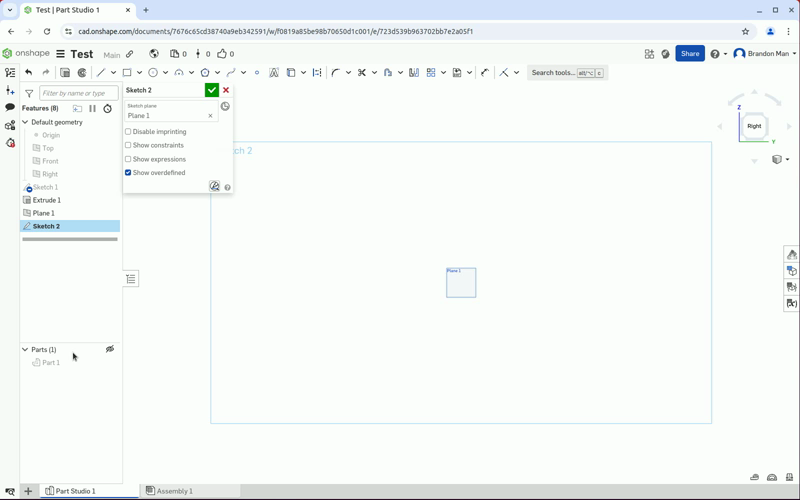
key(c)
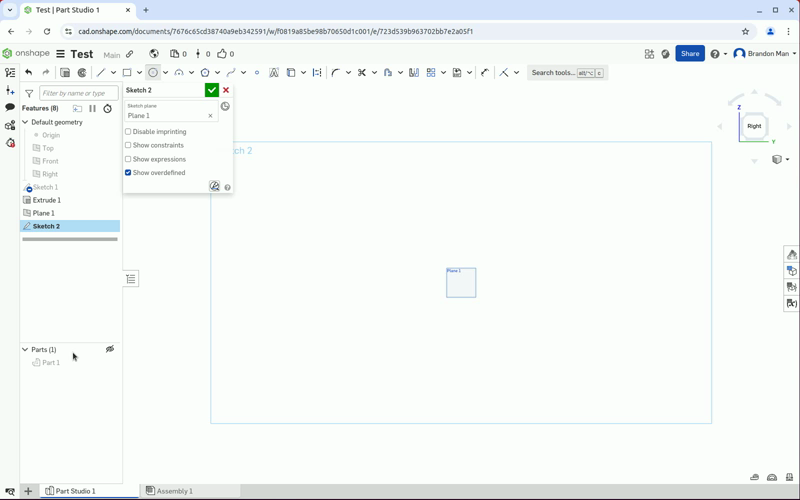
key_down(shift)
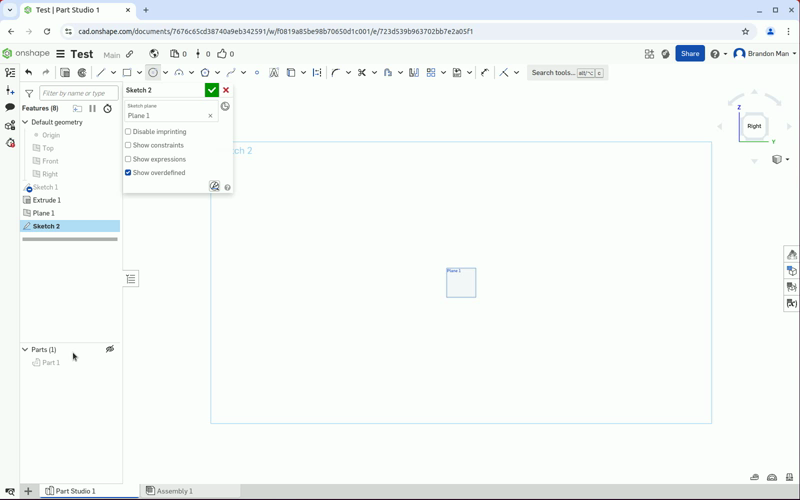
mouse_move(367, 189)
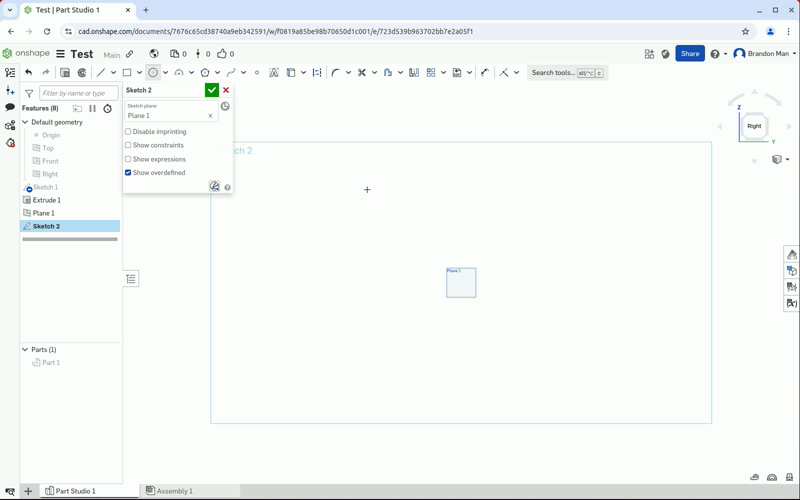
click(367, 189)
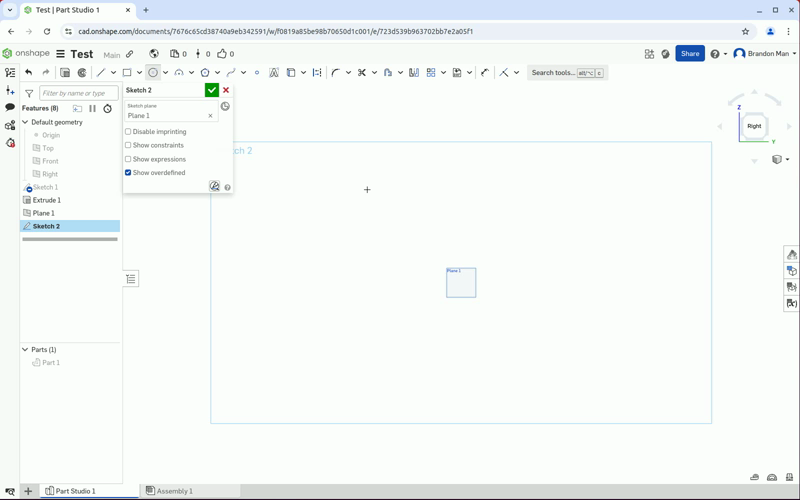
key_up(shift)
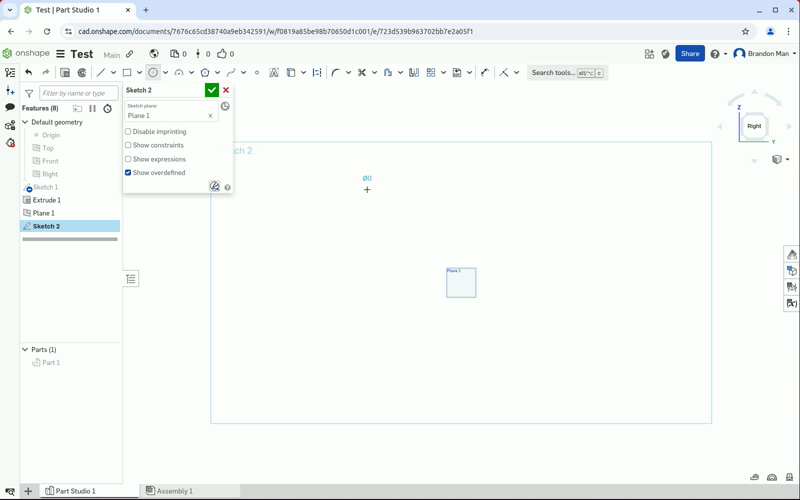
mouse_move(376, 189)
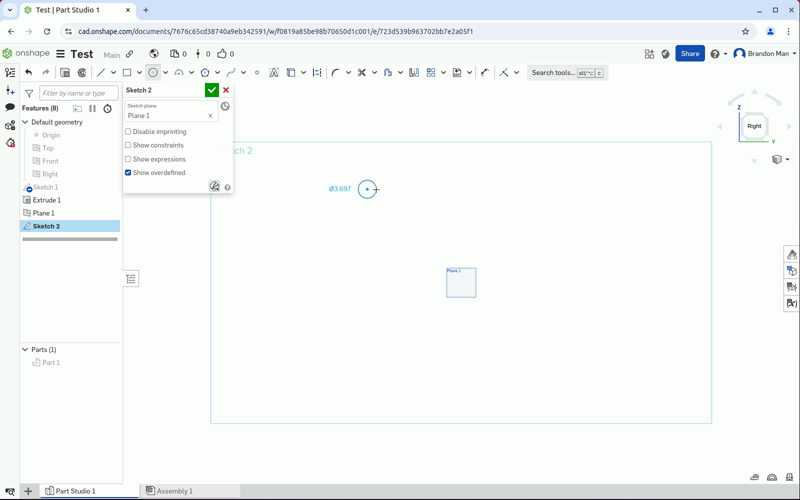
click(376, 189)
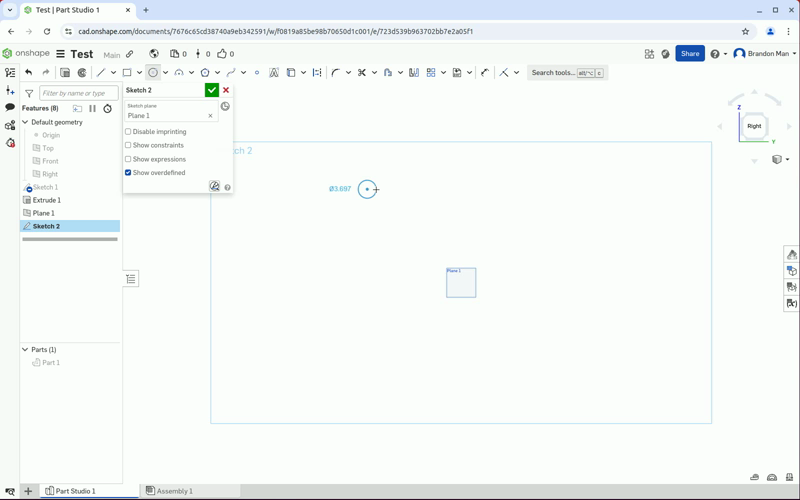
key(esc)
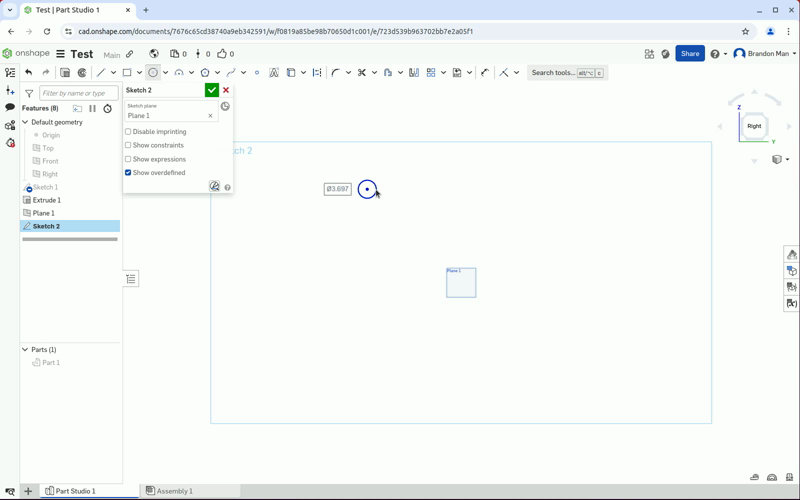
mouse_move(373, 191)
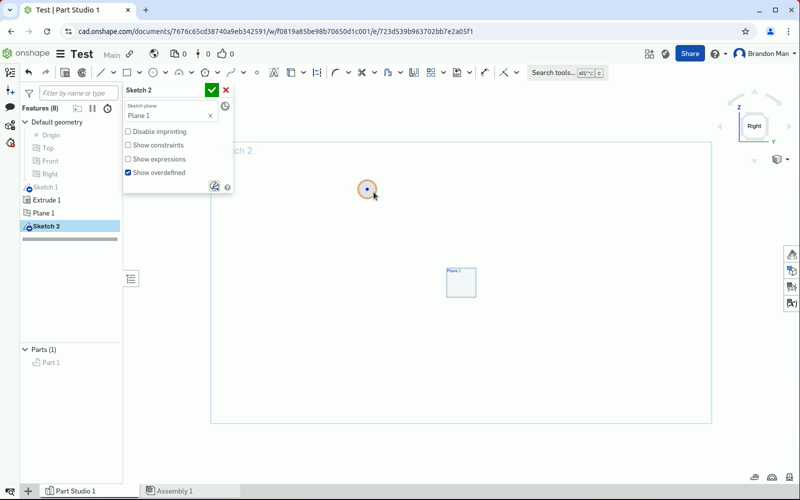
scroll(6)
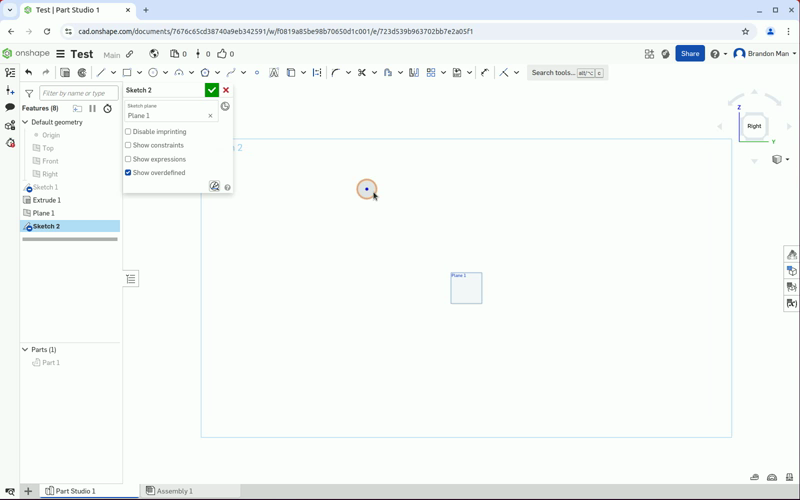
scroll(6)
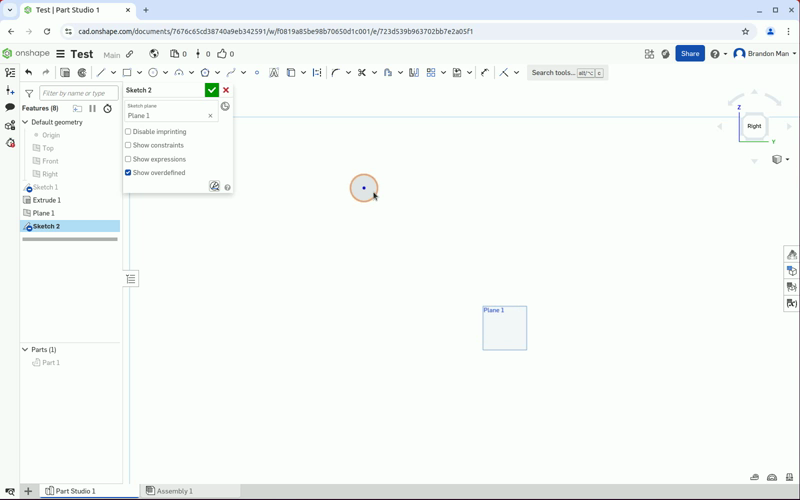
scroll(6)
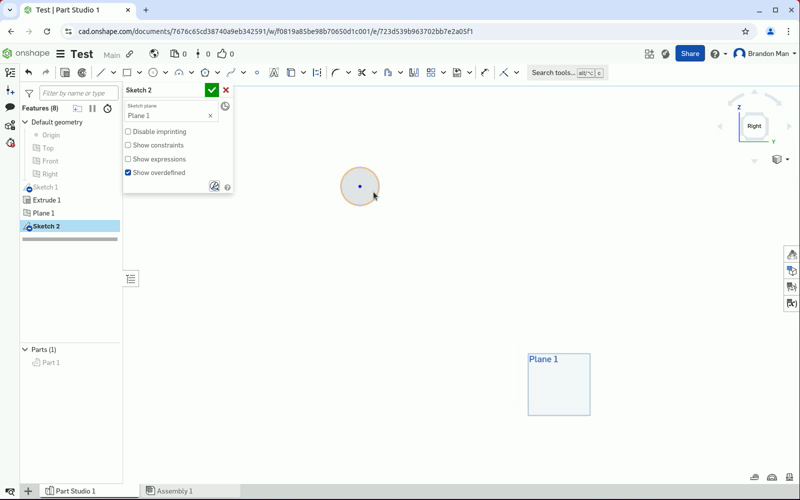
scroll(6)
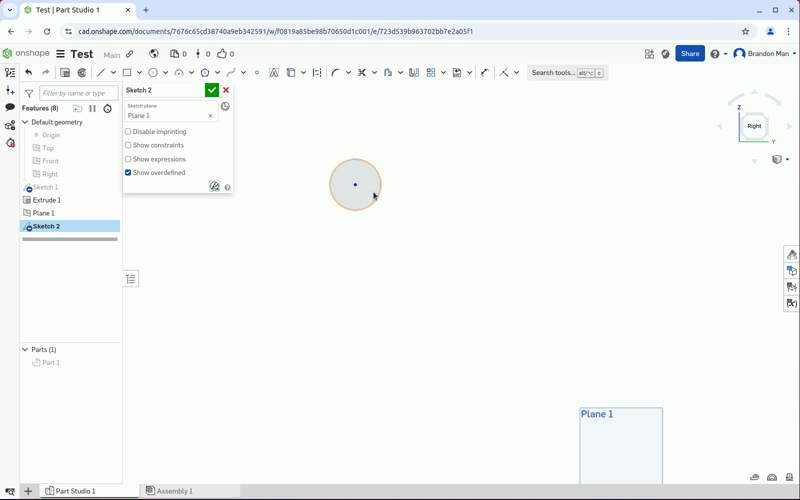
scroll(6)
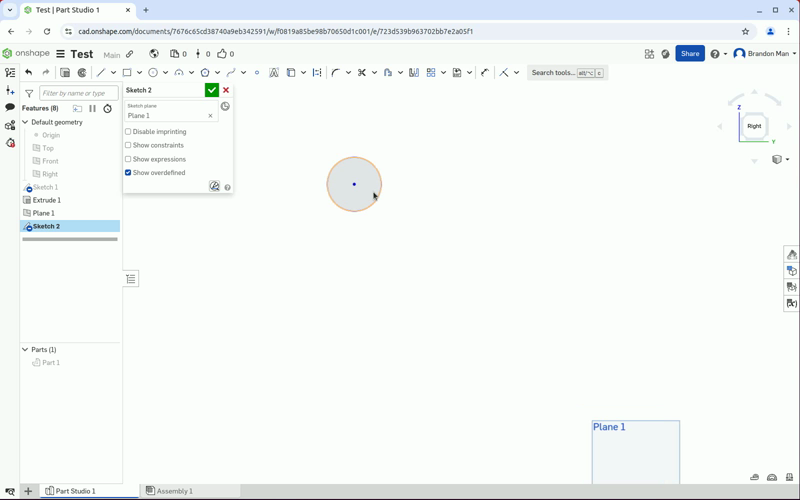
scroll(6)
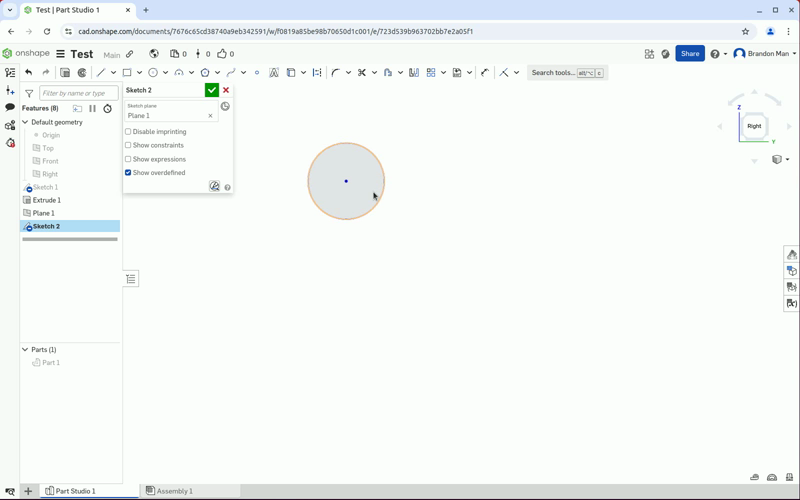
scroll(6)
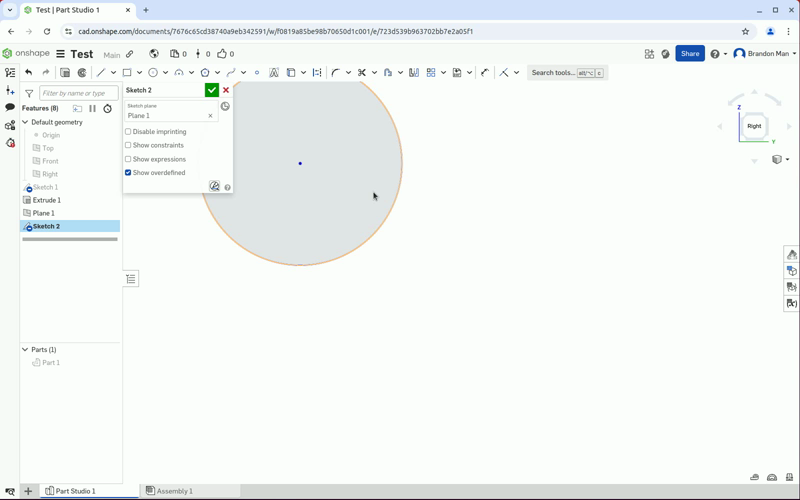
click(373, 191)
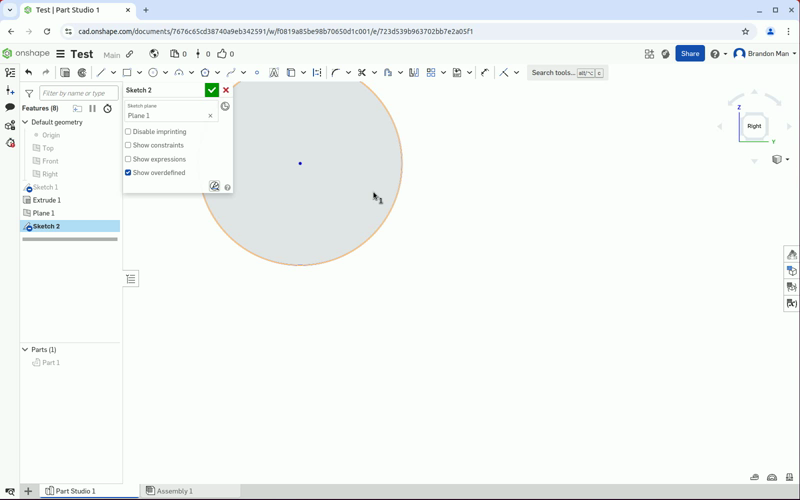
scroll(-6)
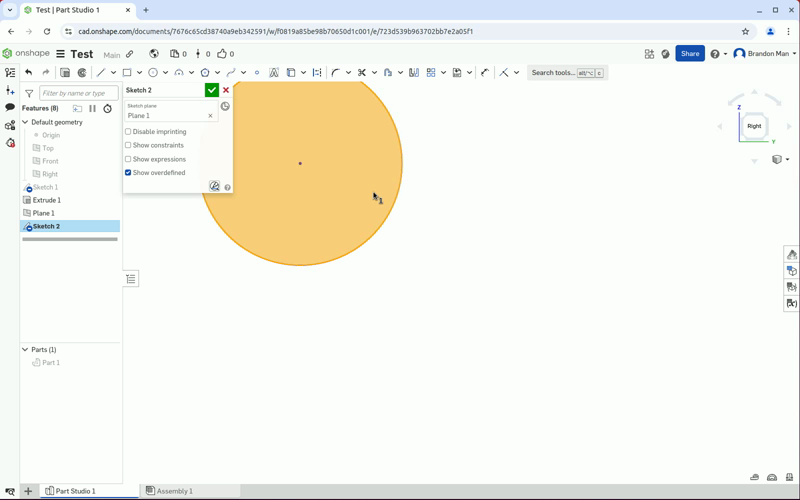
scroll(-6)
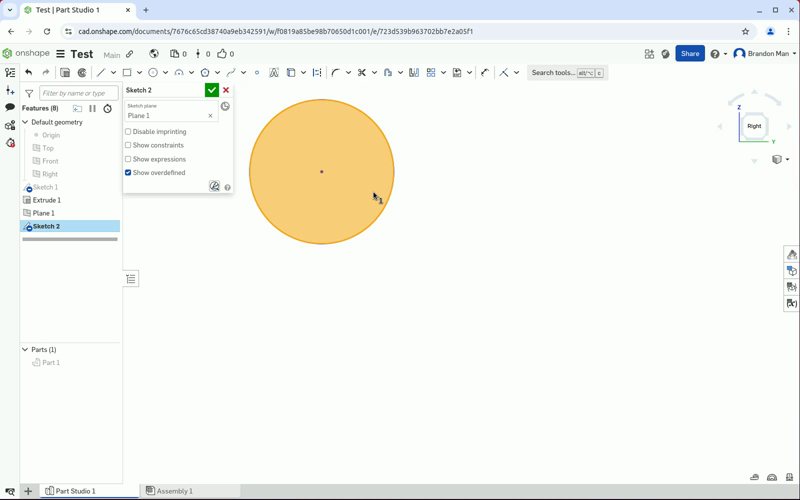
scroll(-6)
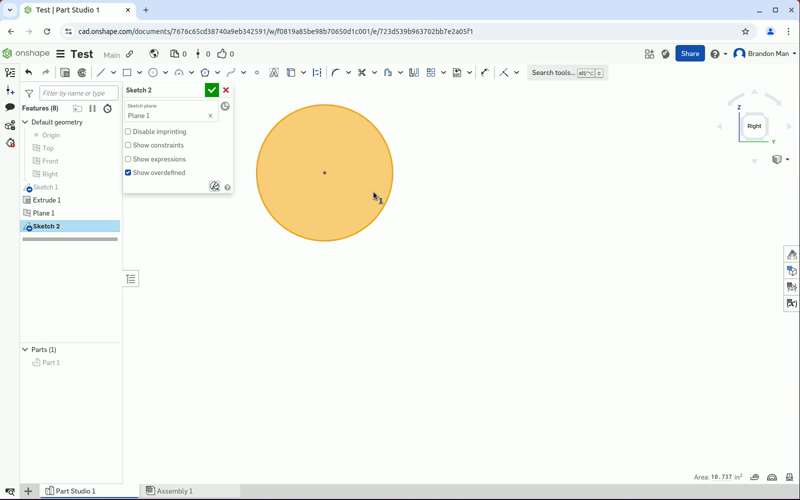
scroll(-6)
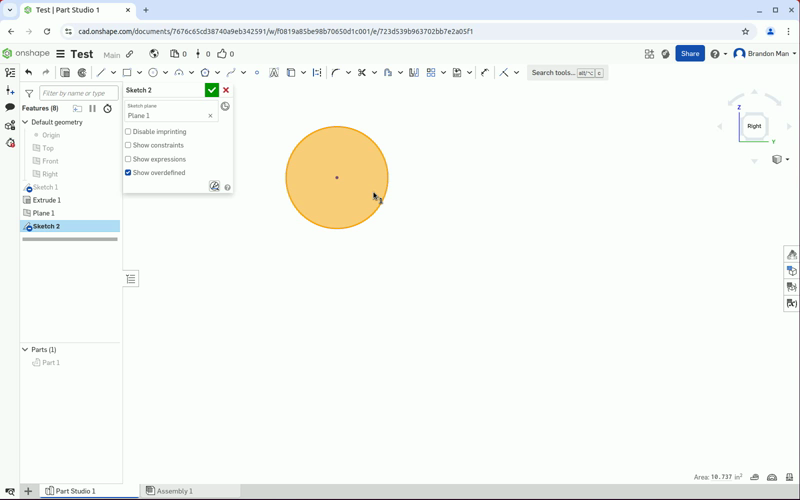
scroll(-6)
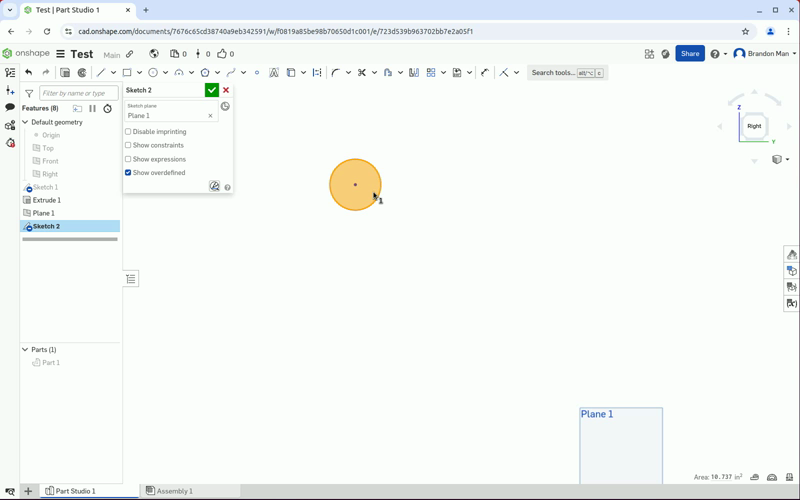
scroll(-6)
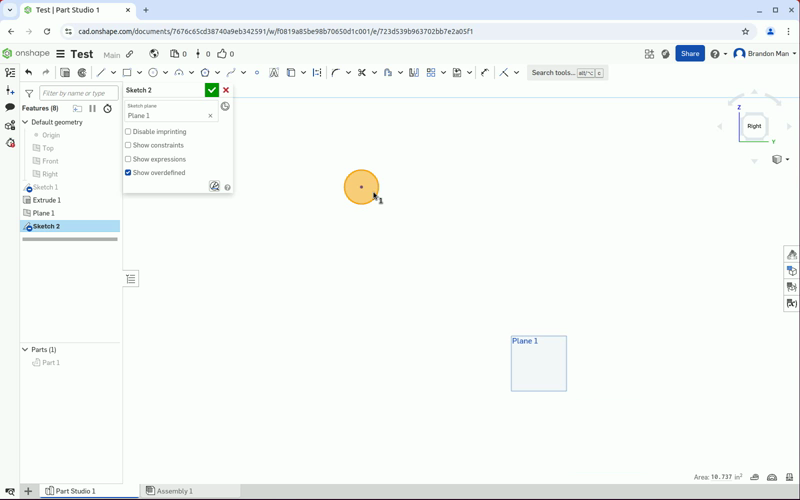
scroll(-6)
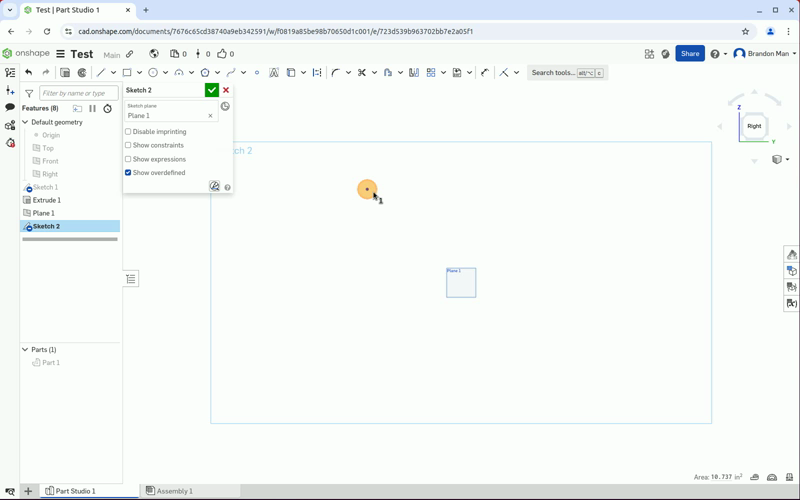
mouse_move(73, 352)
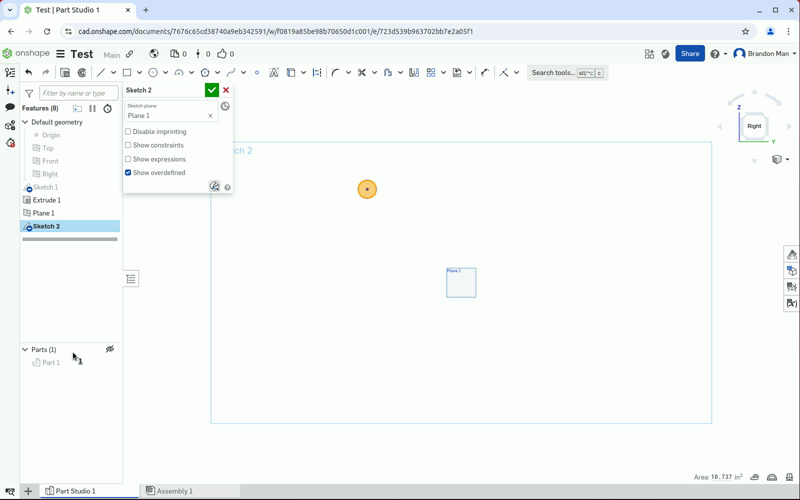
key(shift+y)
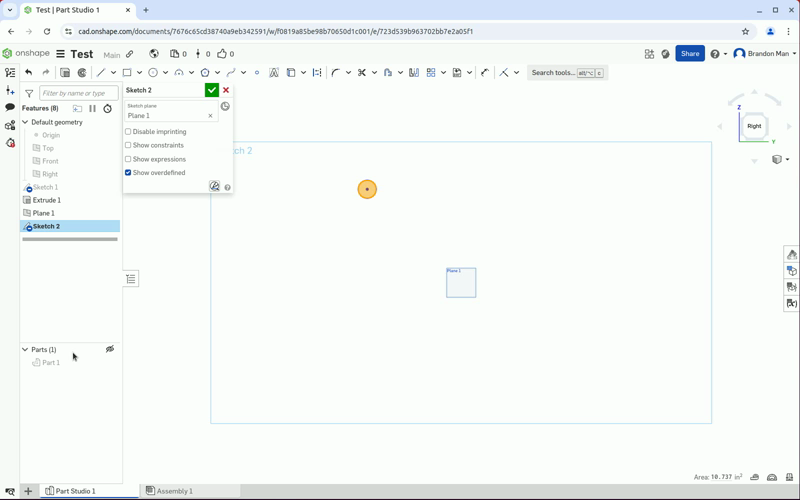
key(shift+e)
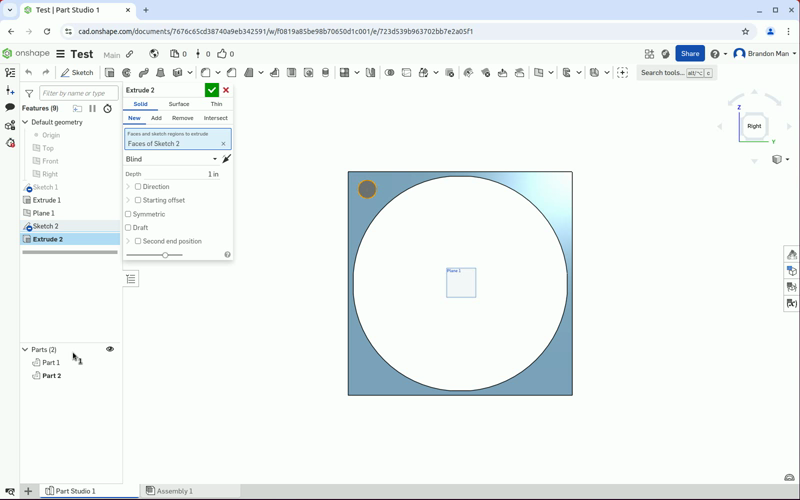
mouse_move(143, 106)
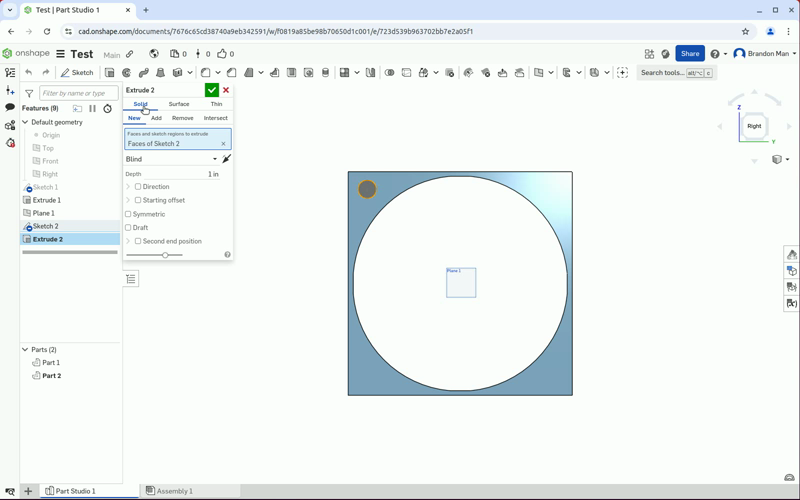
click(143, 106)
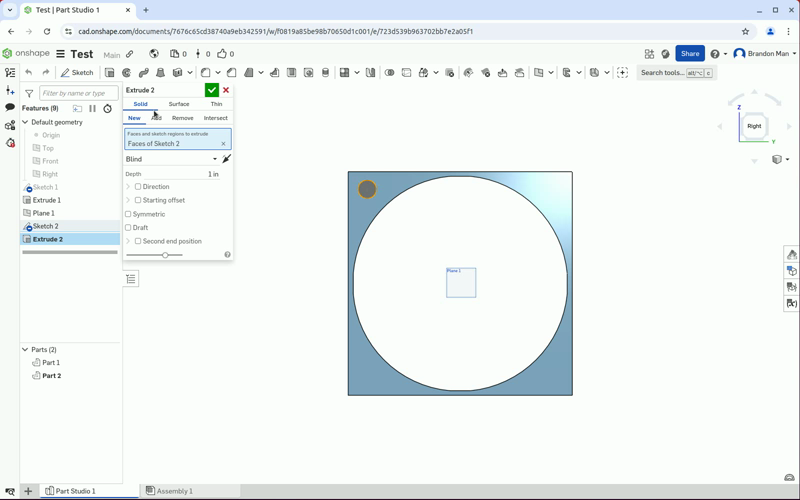
mouse_move(186, 120)
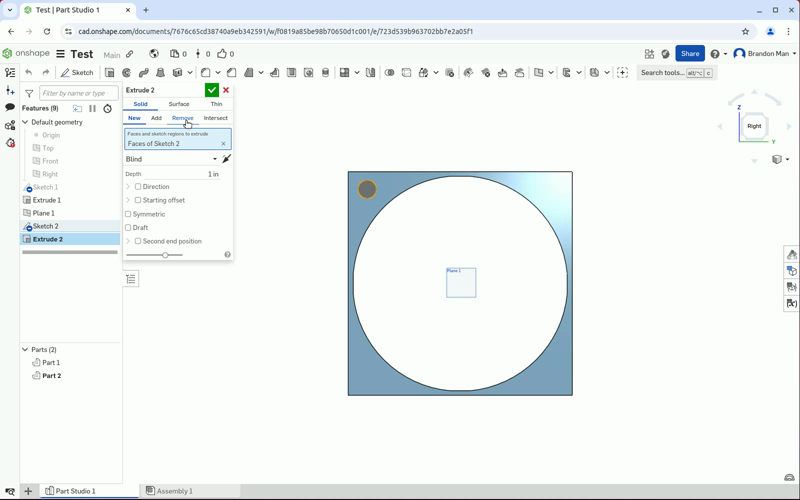
click(186, 120)
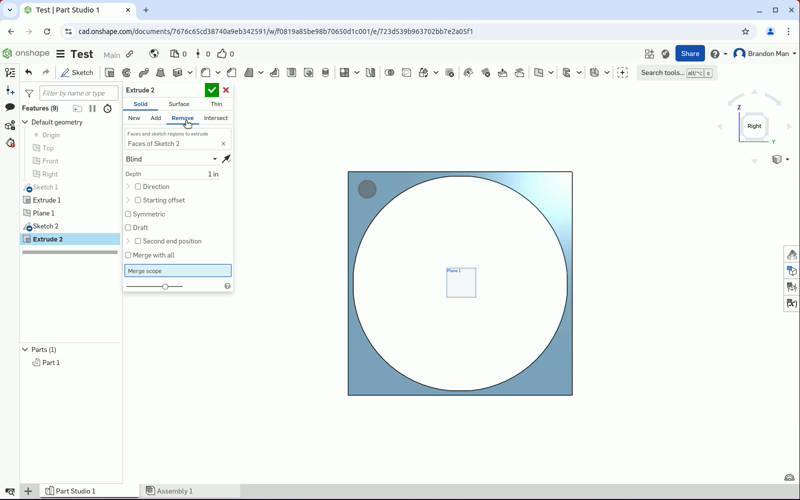
key(tab, 4)
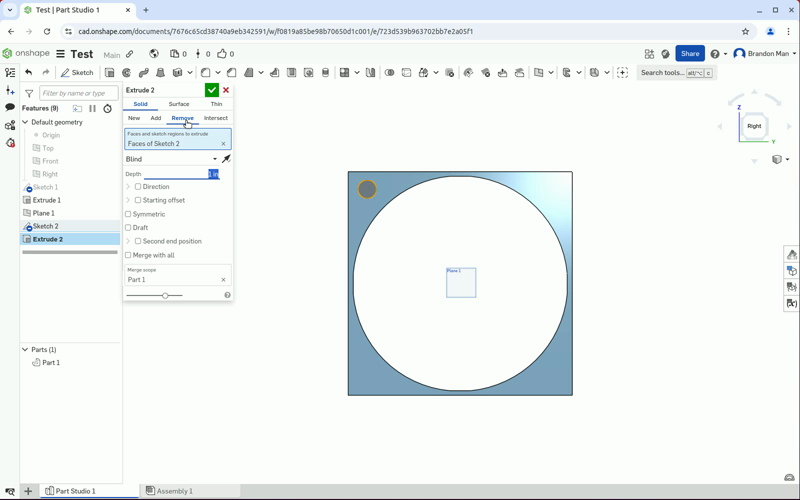
text(19.498)
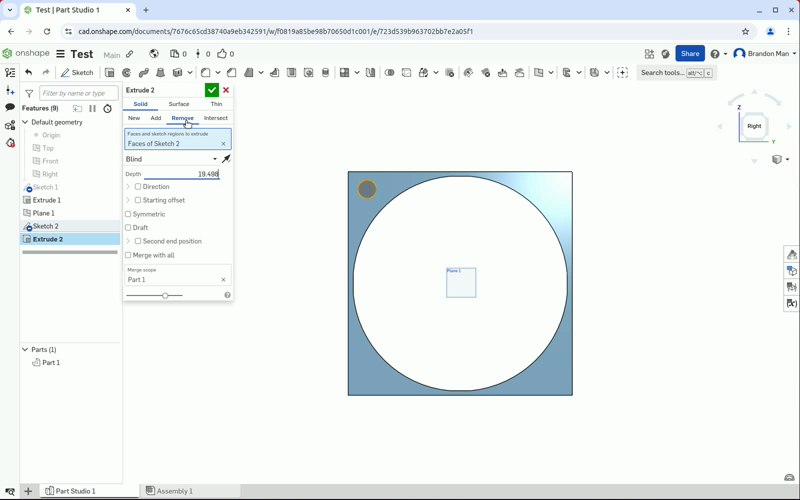
key(tab, 6)
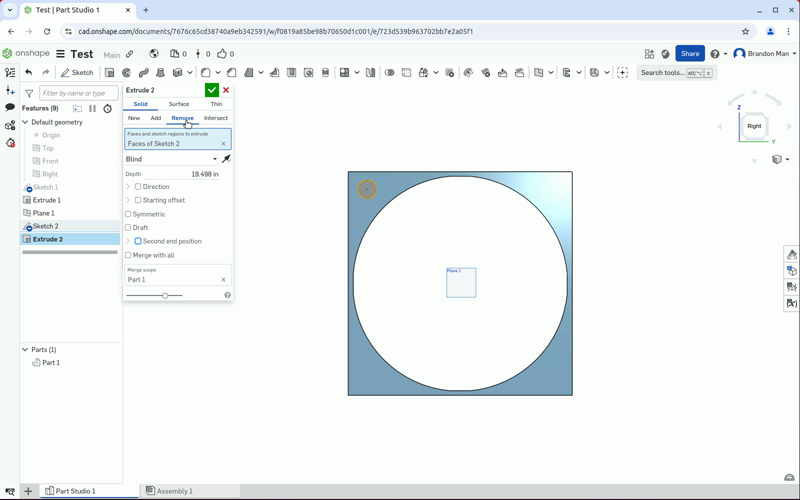
key(space)
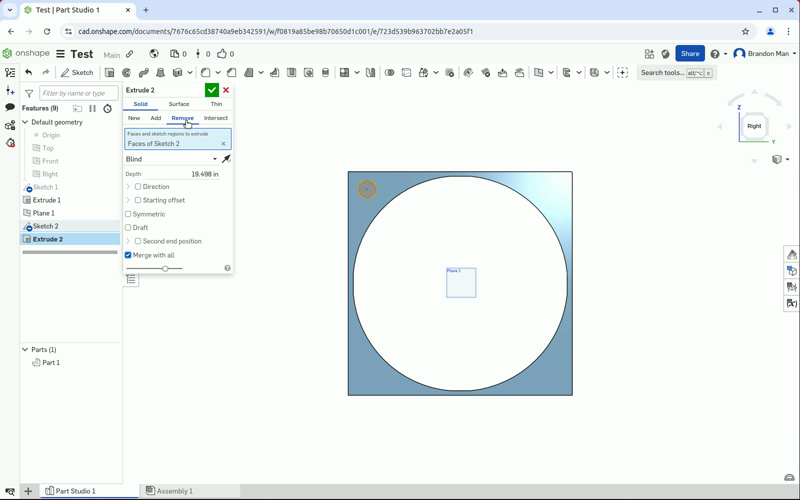
key(enter)
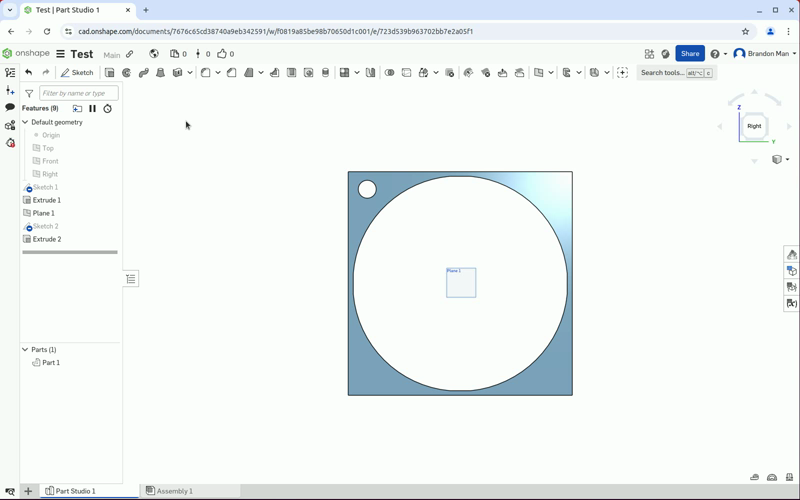
key(shift+h)
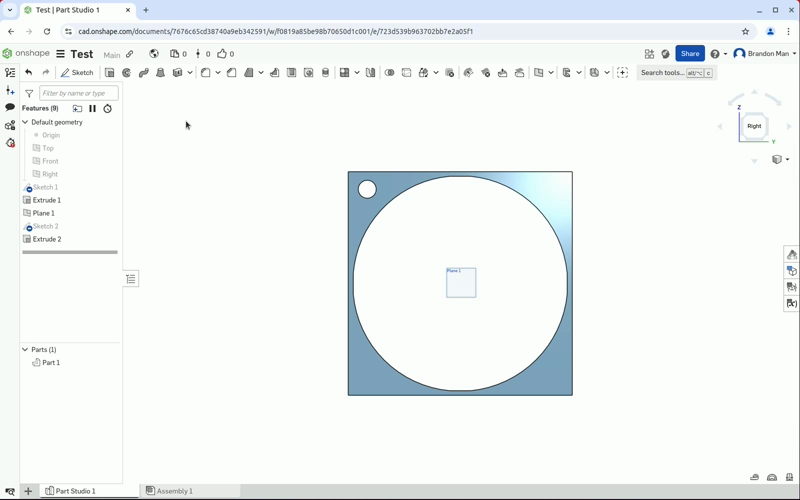
key(shift+h)
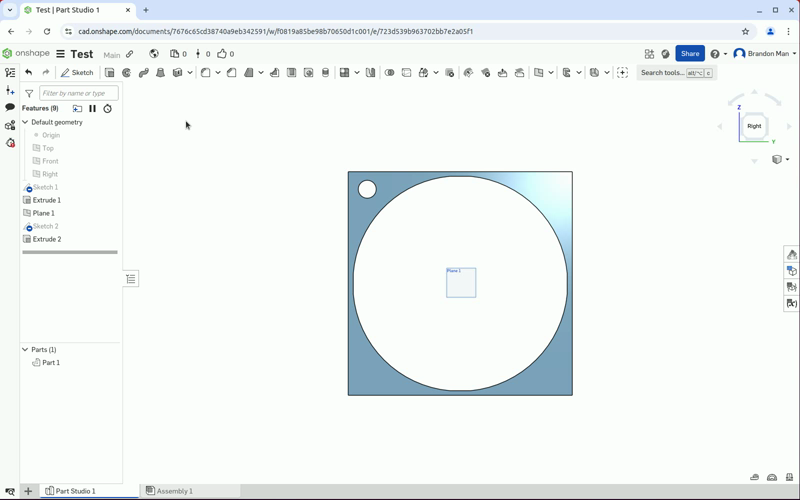
mouse_move(73, 189)
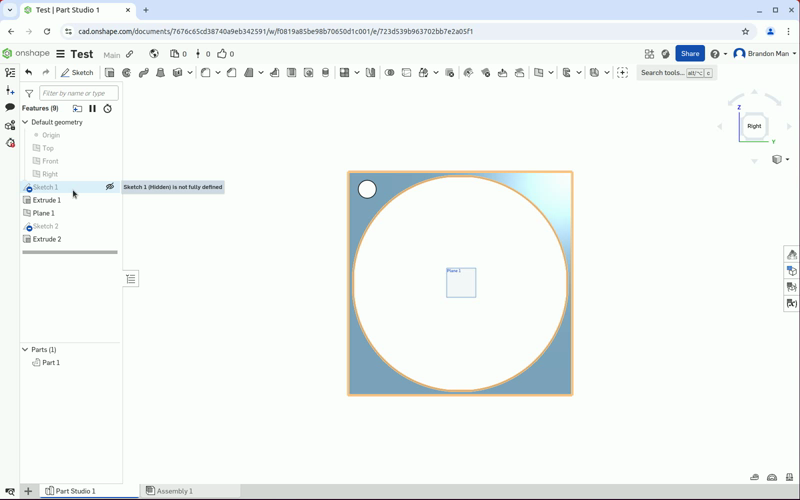
click(73, 189)
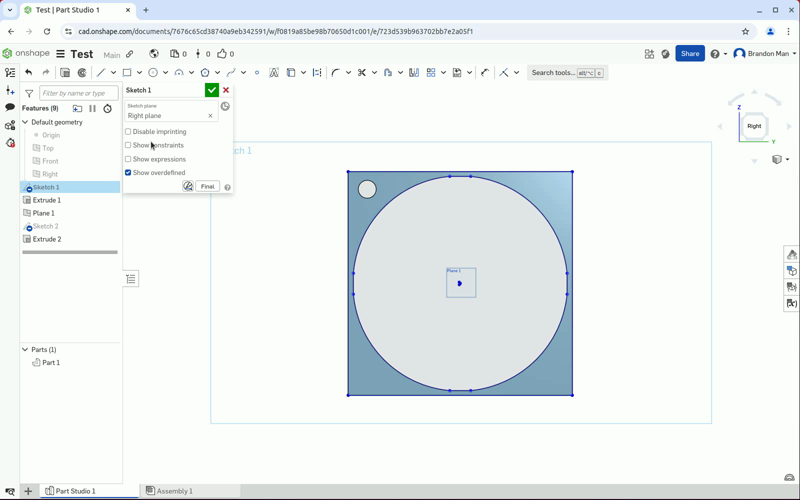
mouse_move(229, 92)
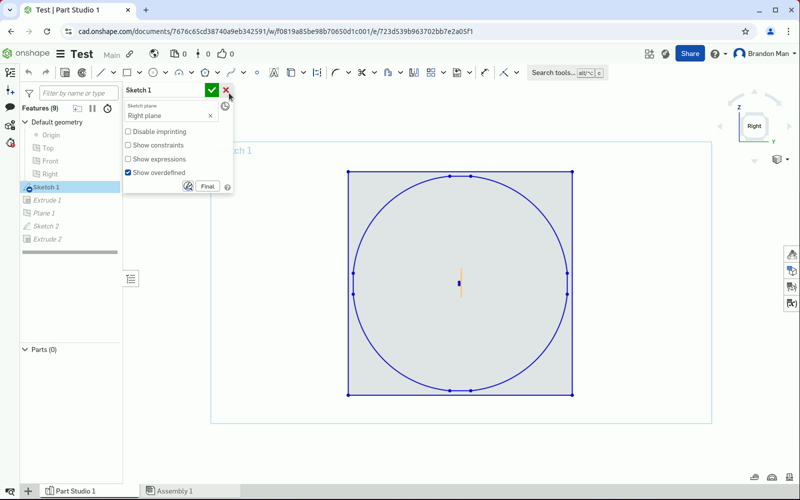
click(229, 92)
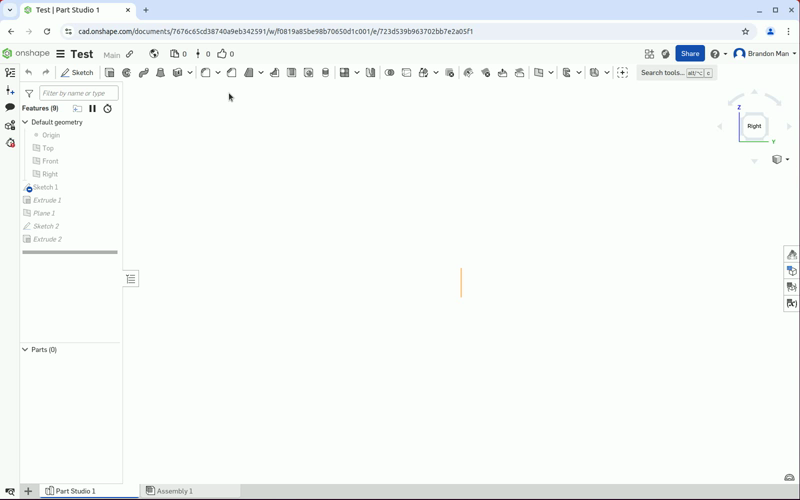
key(shift+s)
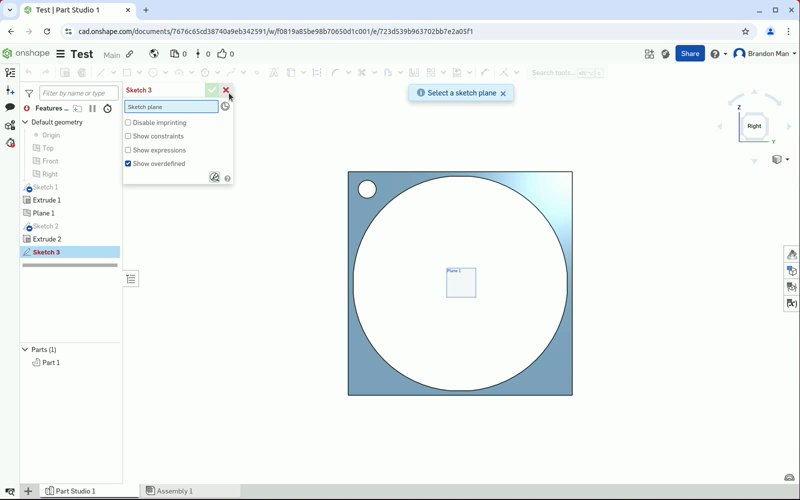
mouse_move(73, 215)
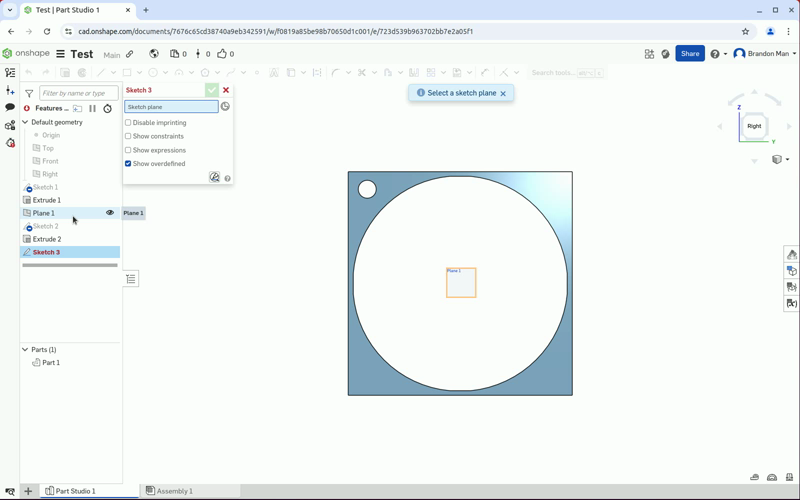
click(73, 215)
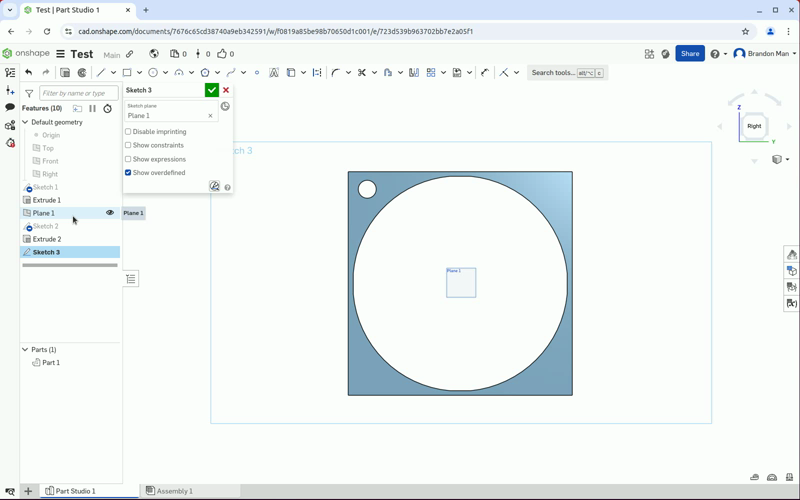
mouse_move(73, 352)
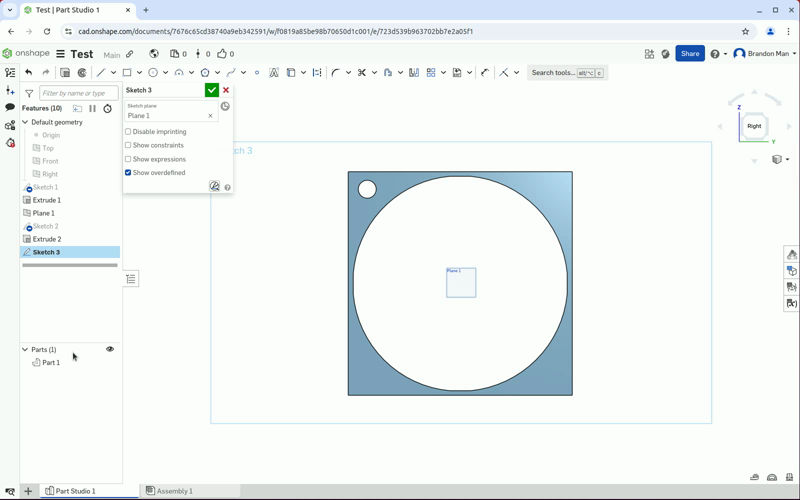
key(y)
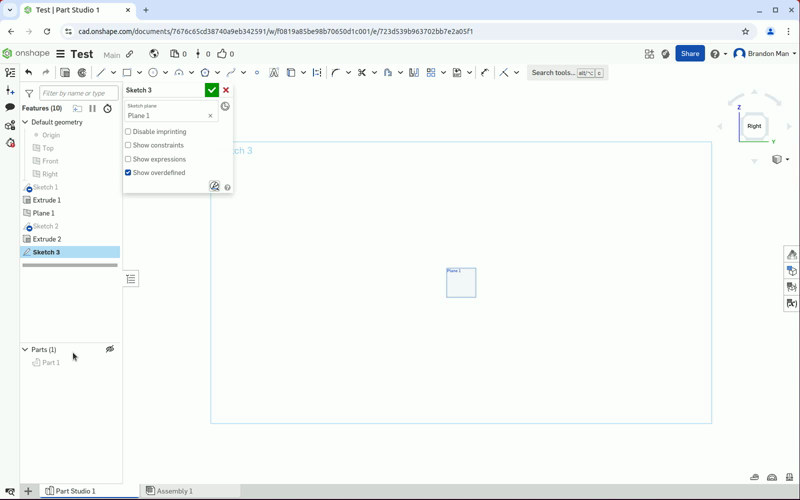
key(c)
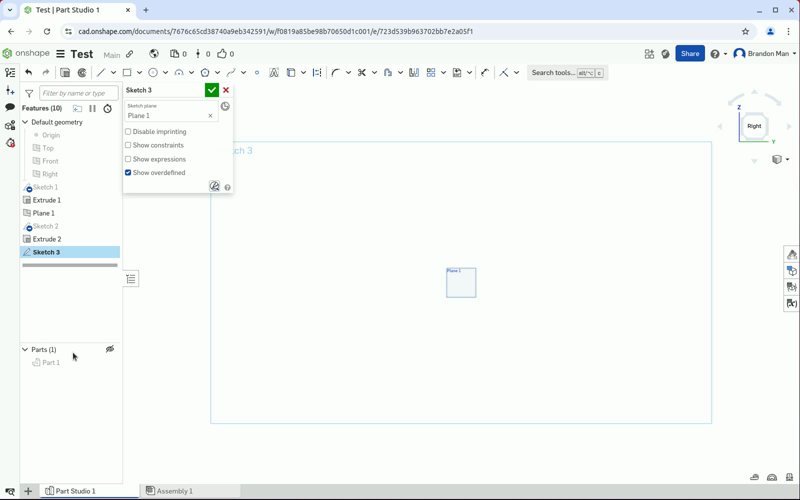
key_down(shift)
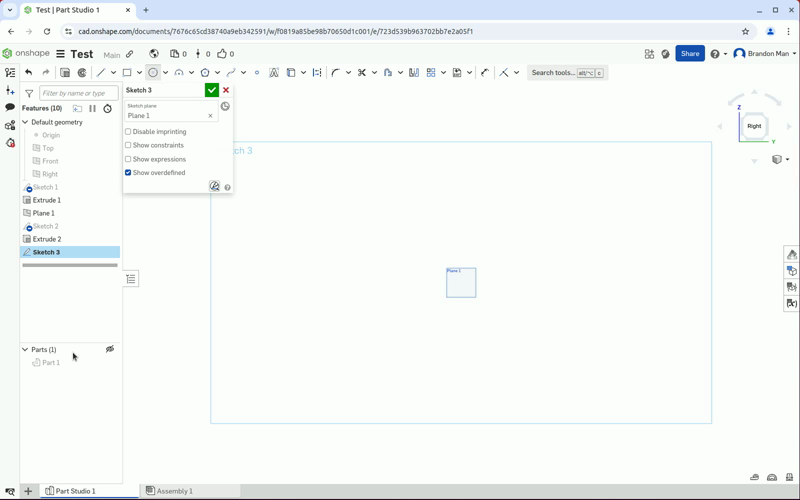
mouse_move(555, 189)
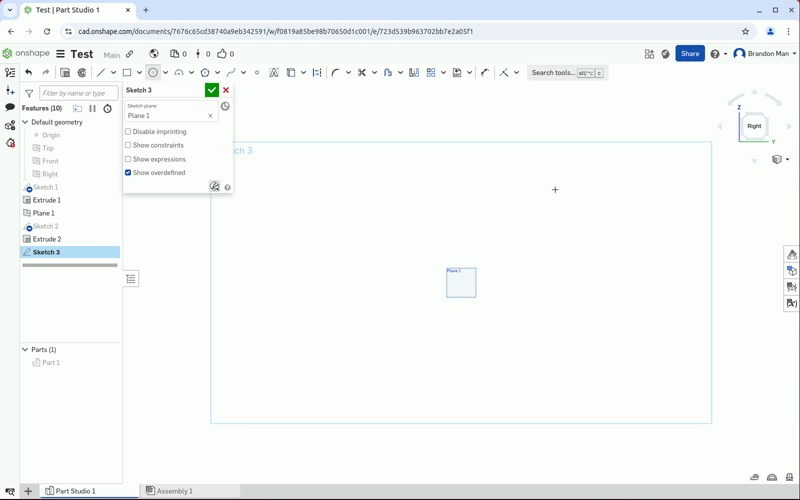
click(555, 189)
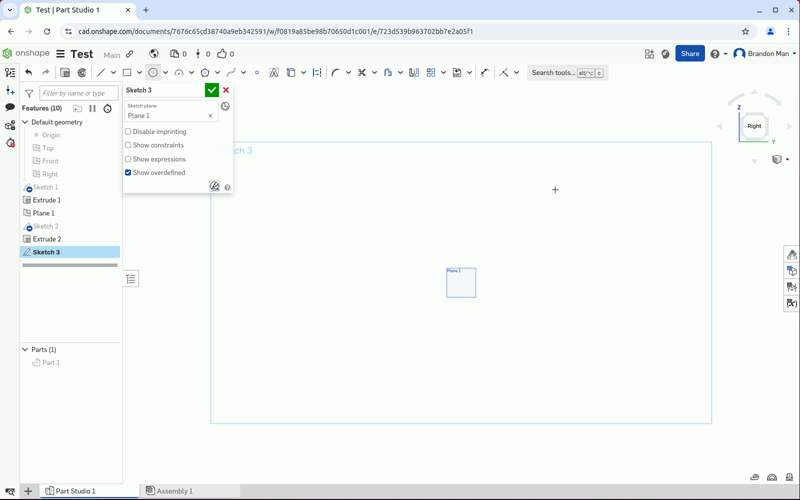
key_up(shift)
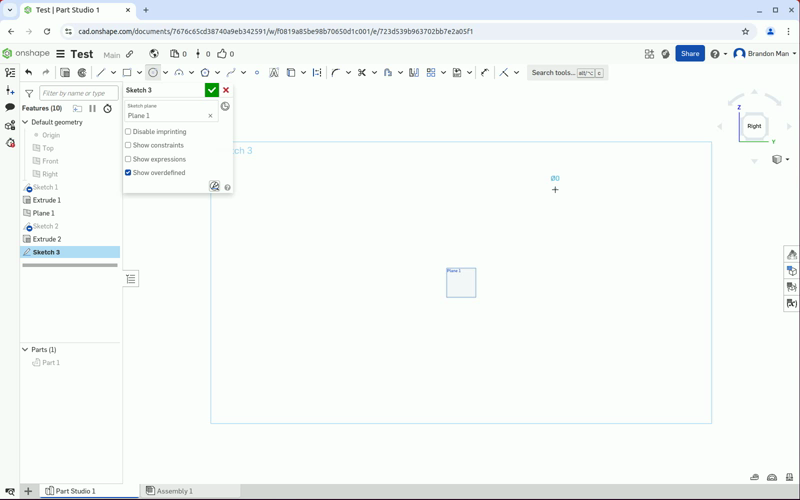
mouse_move(563, 189)
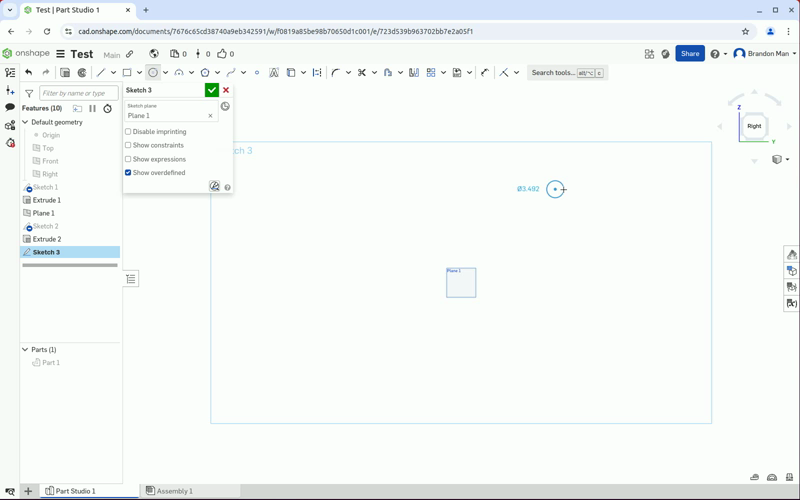
click(563, 189)
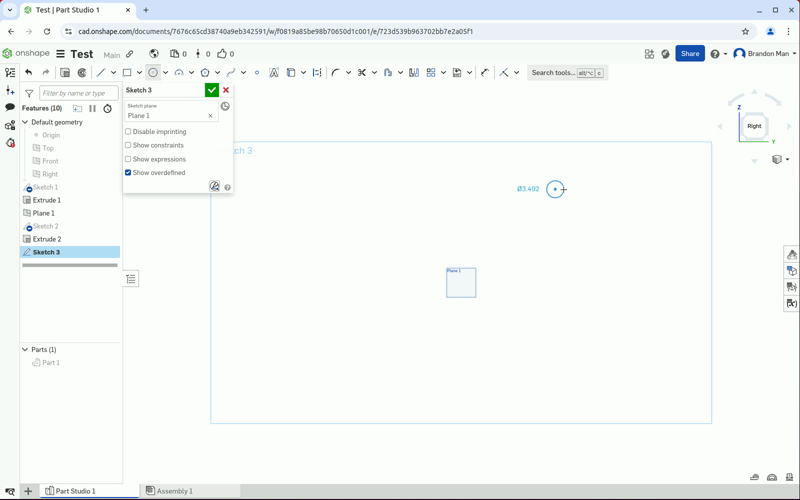
key(esc)
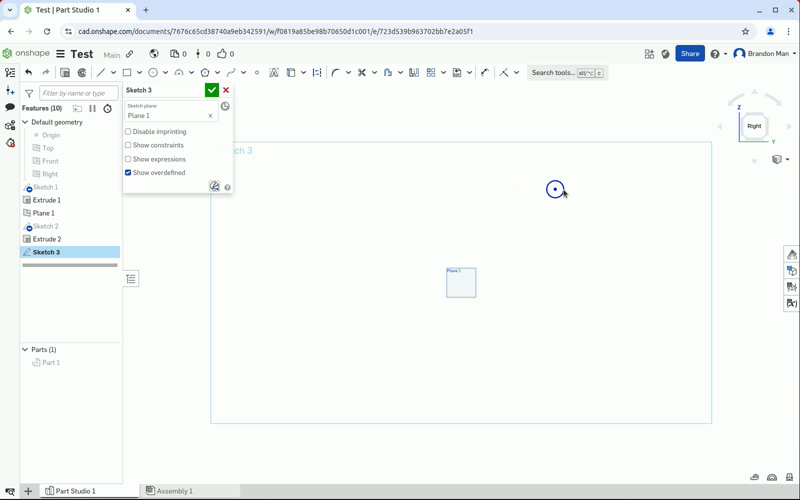
mouse_move(553, 194)
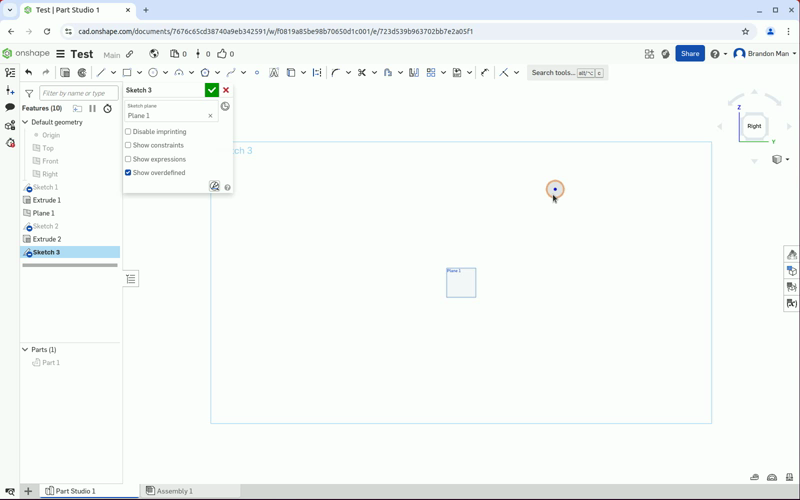
scroll(6)
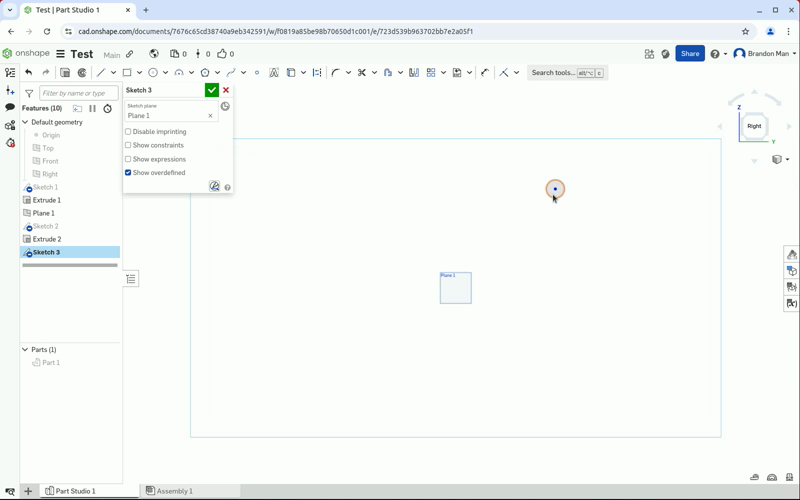
scroll(6)
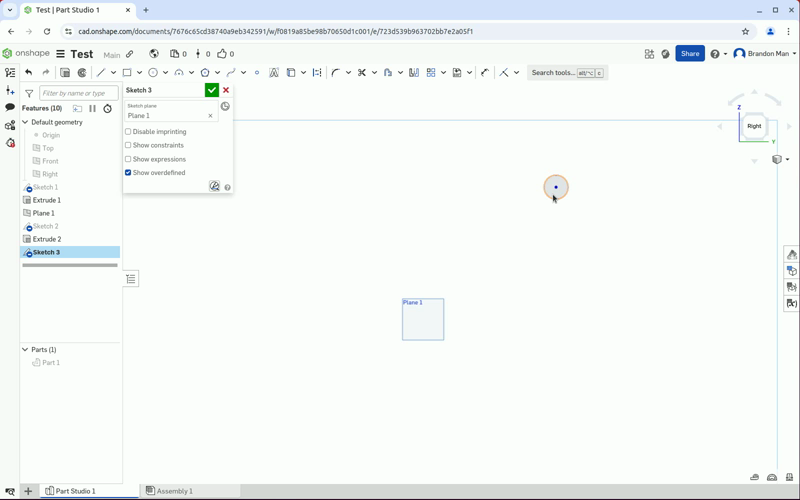
scroll(6)
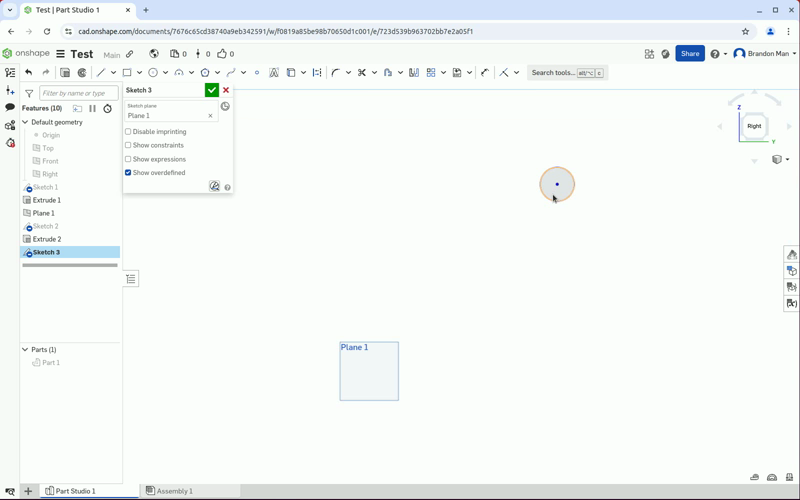
scroll(6)
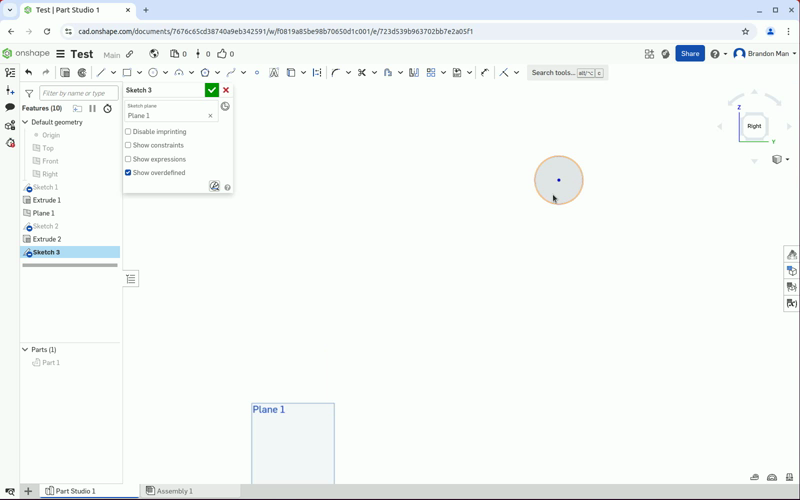
scroll(6)
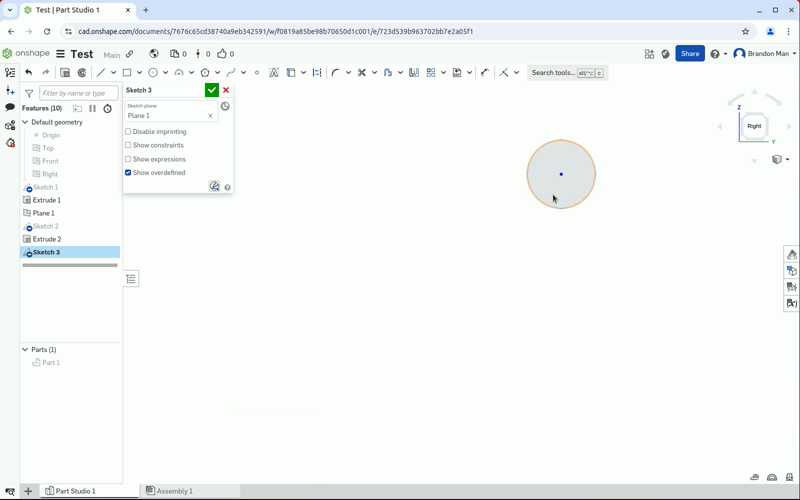
scroll(6)
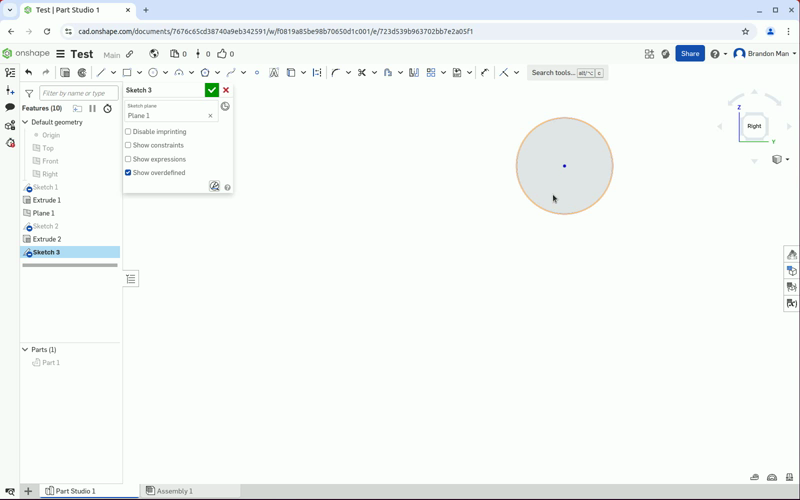
scroll(6)
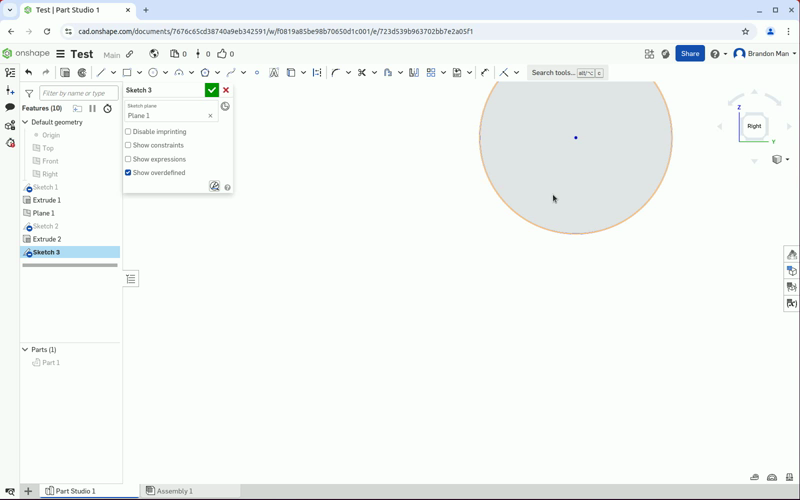
click(553, 194)
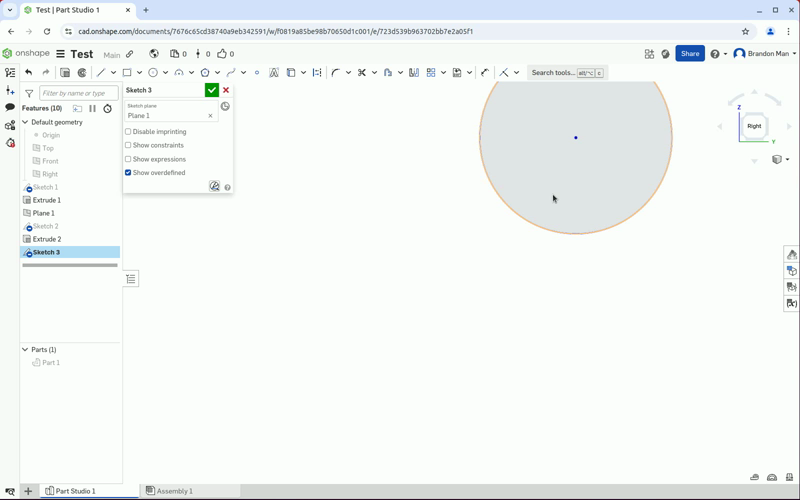
scroll(-6)
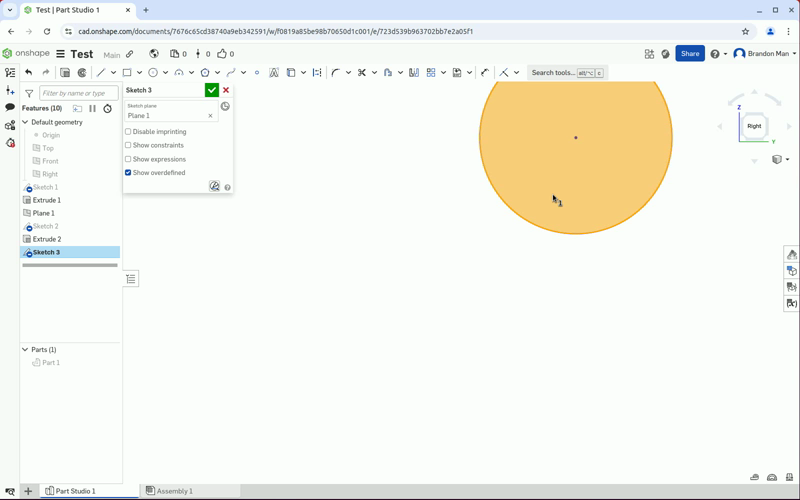
scroll(-6)
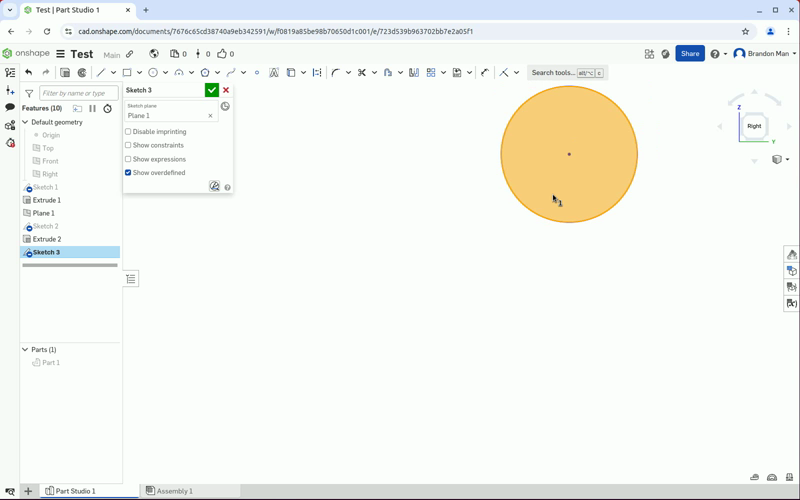
scroll(-6)
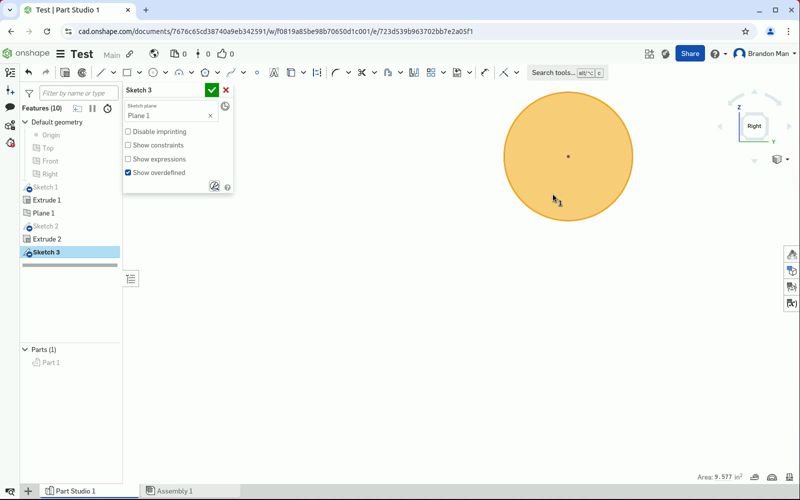
scroll(-6)
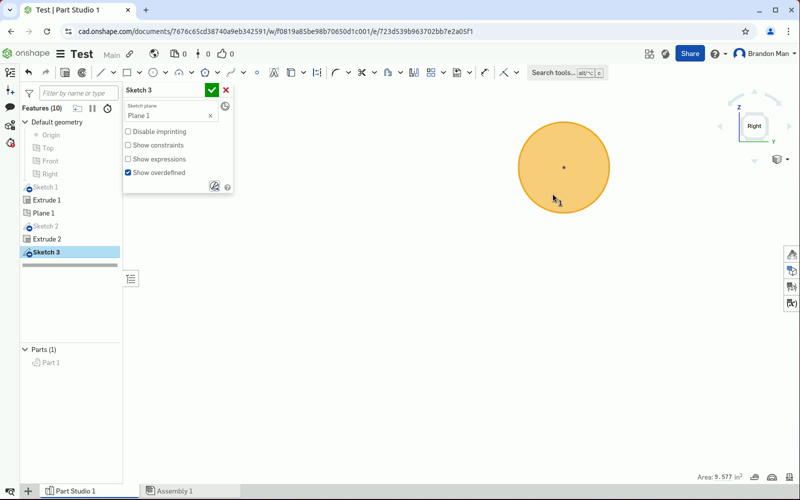
scroll(-6)
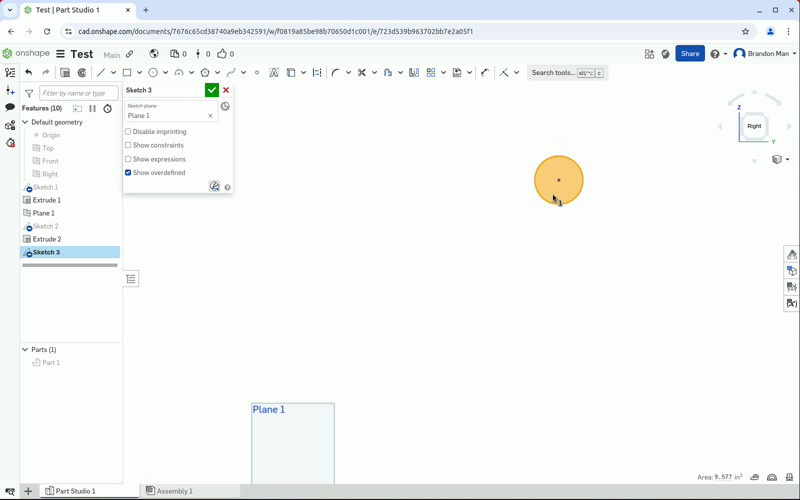
scroll(-6)
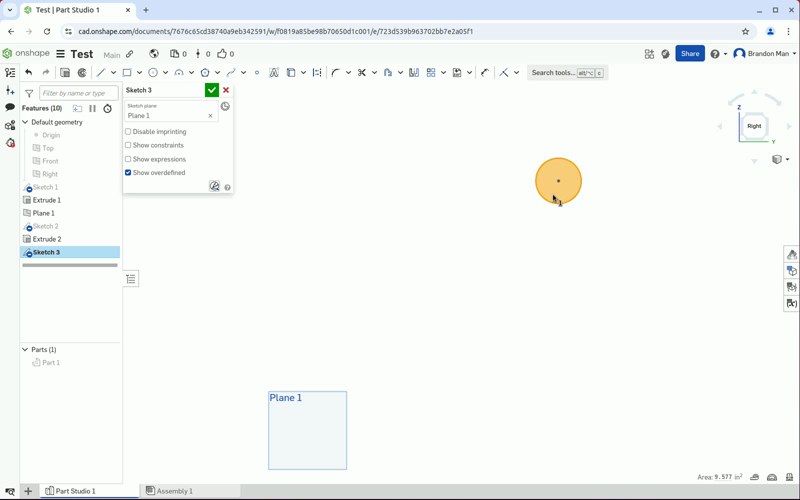
scroll(-6)
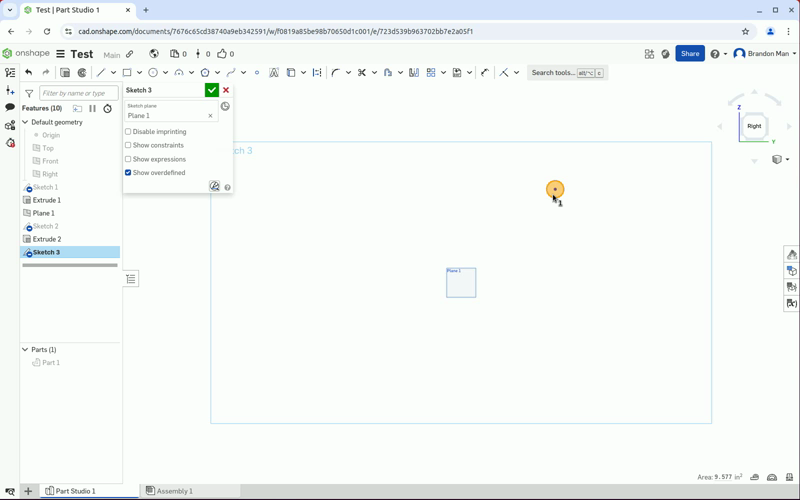
mouse_move(73, 352)
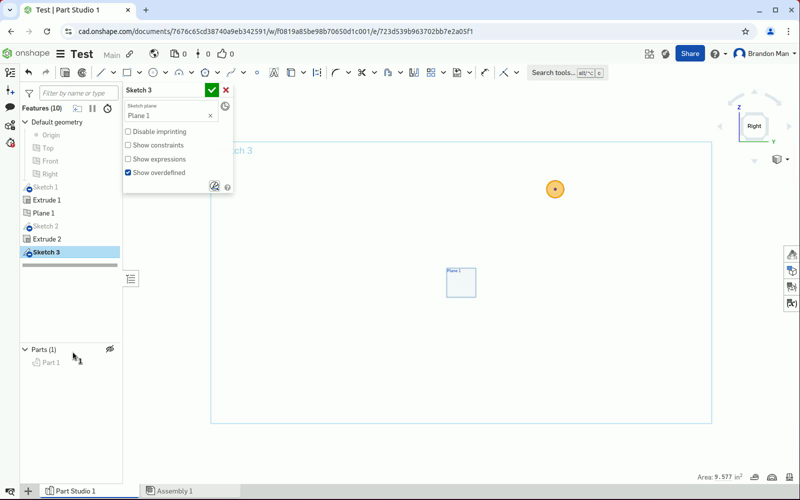
key(shift+y)
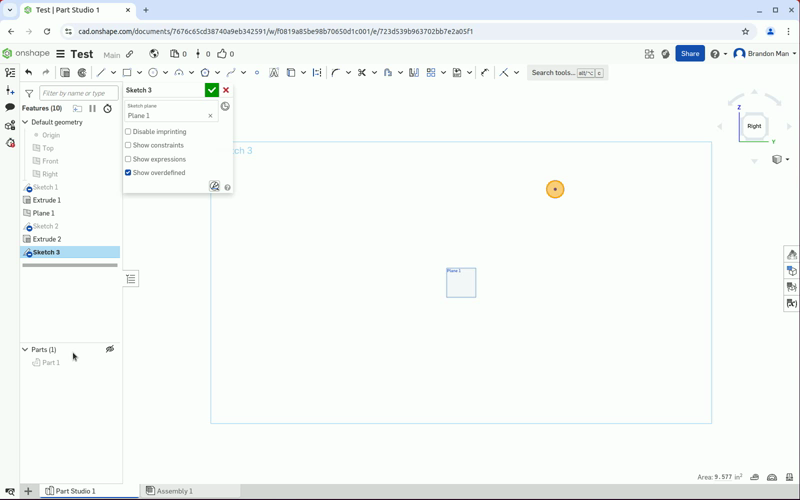
key(shift+e)
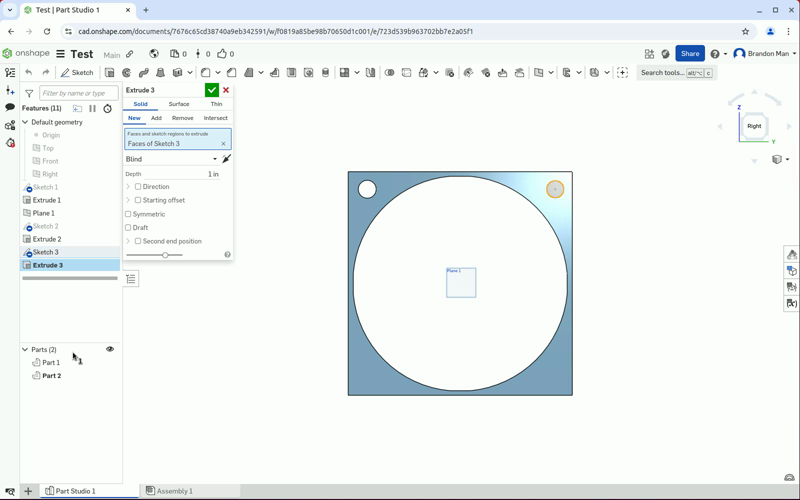
mouse_move(143, 106)
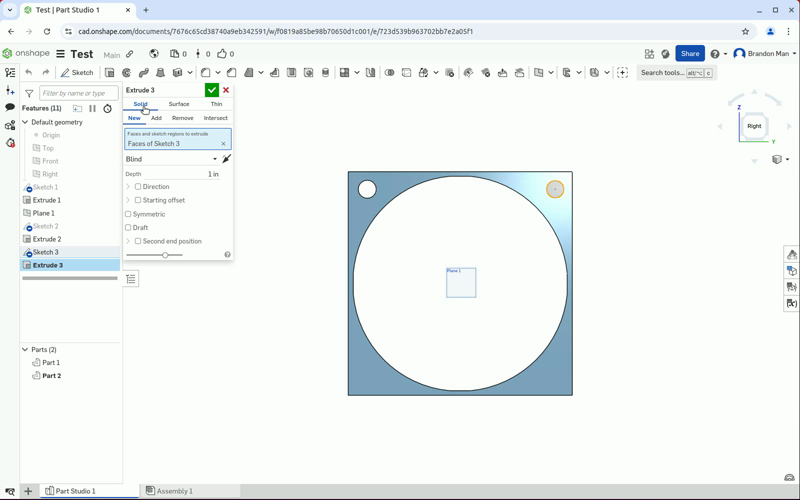
click(143, 106)
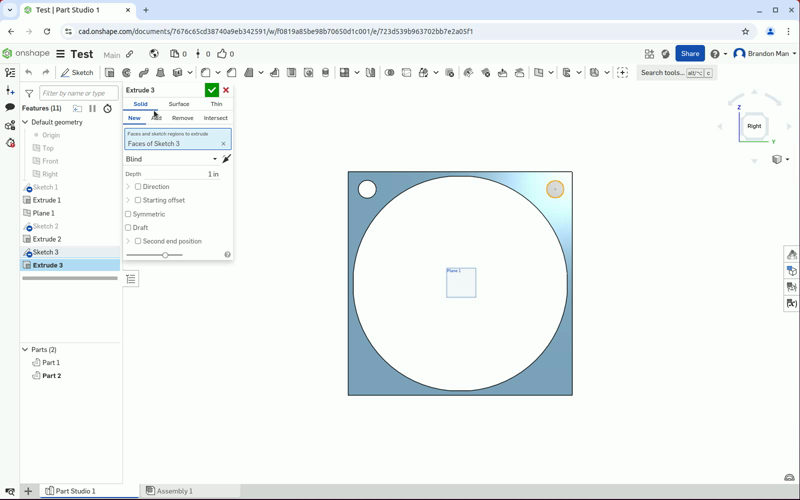
mouse_move(186, 120)
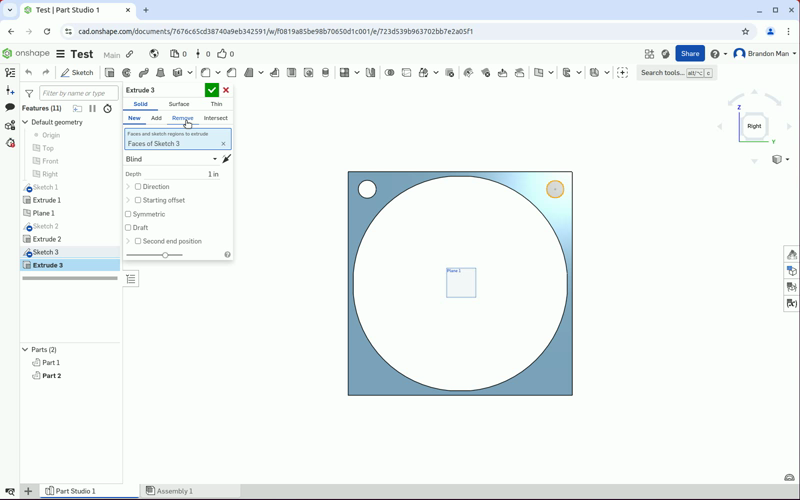
click(186, 120)
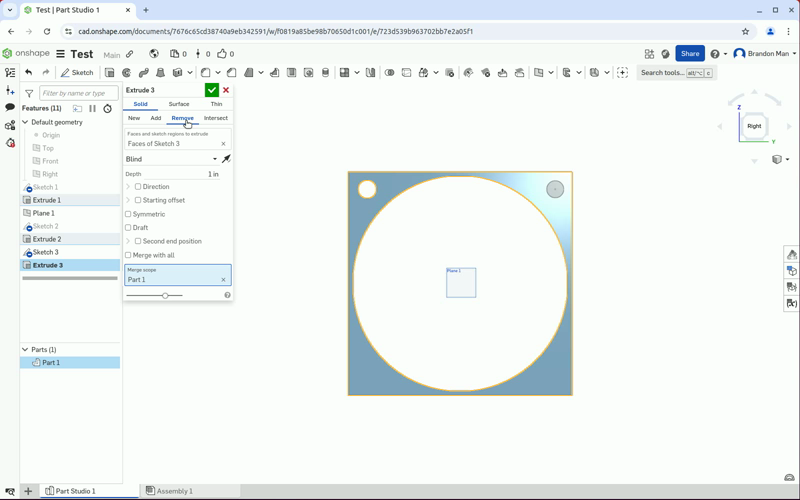
key(tab, 4)
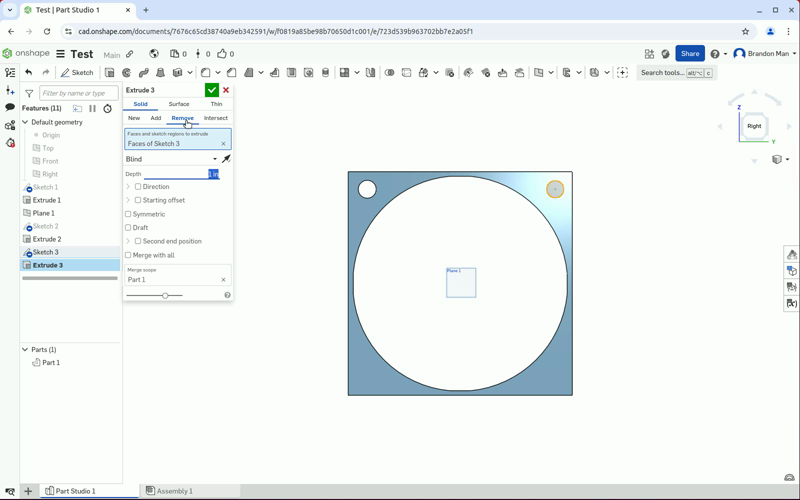
text(19.498)
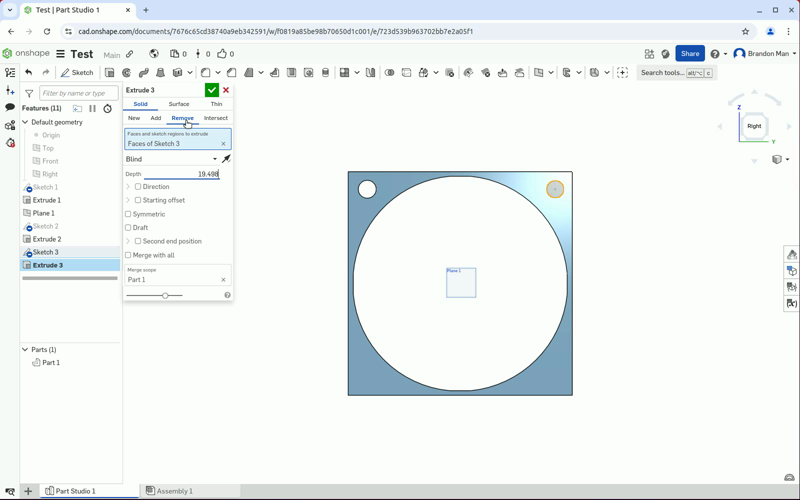
key(tab, 6)
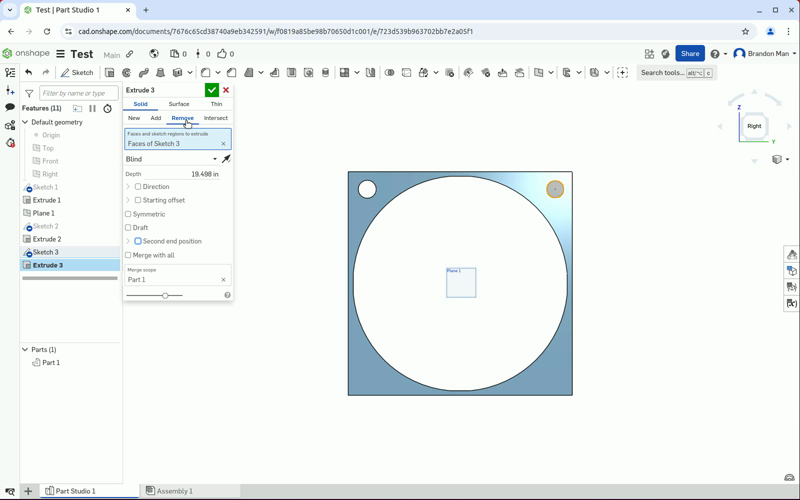
key(space)
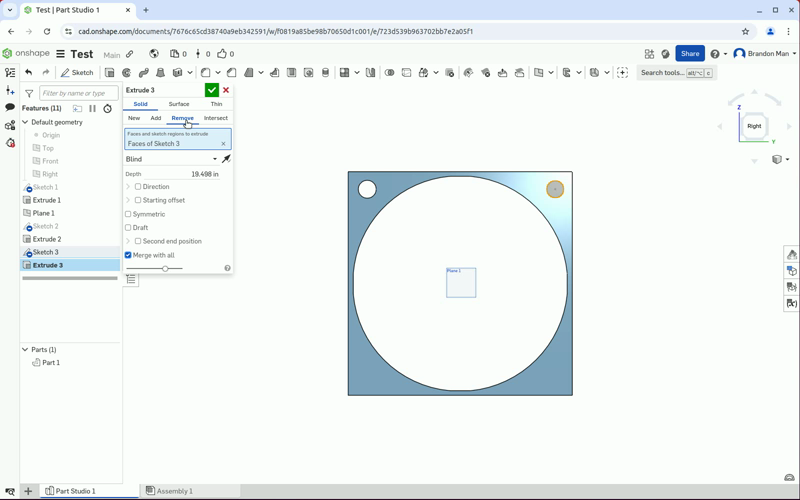
key(enter)
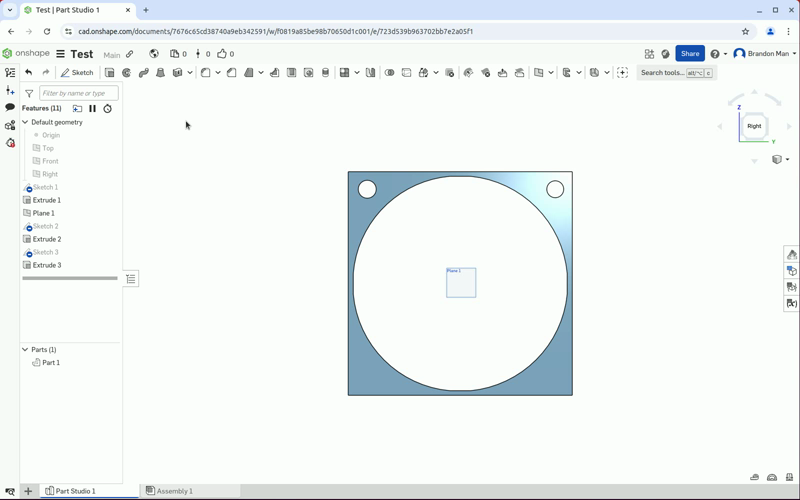
key(shift+h)
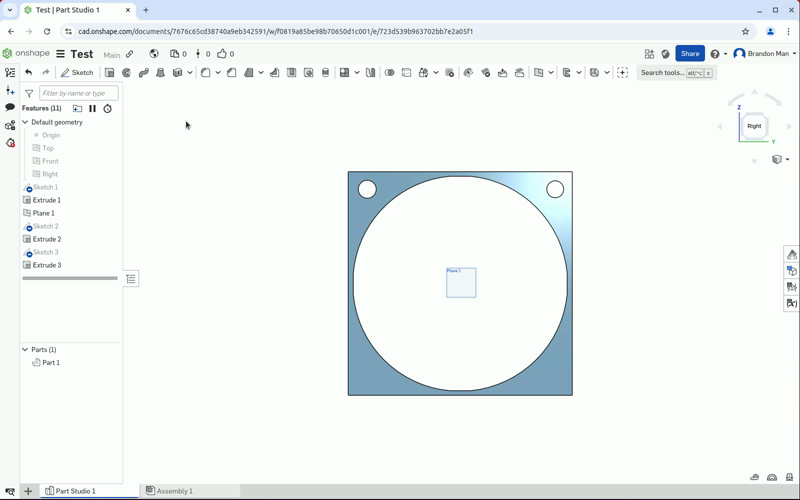
key(shift+h)
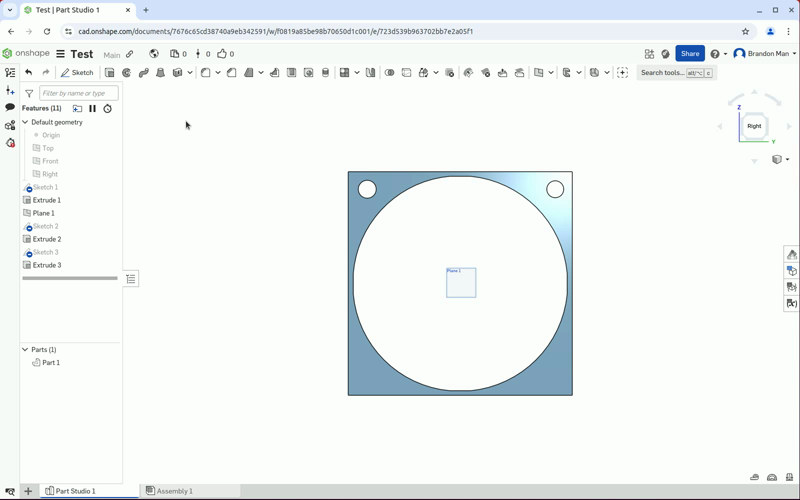
mouse_move(73, 189)
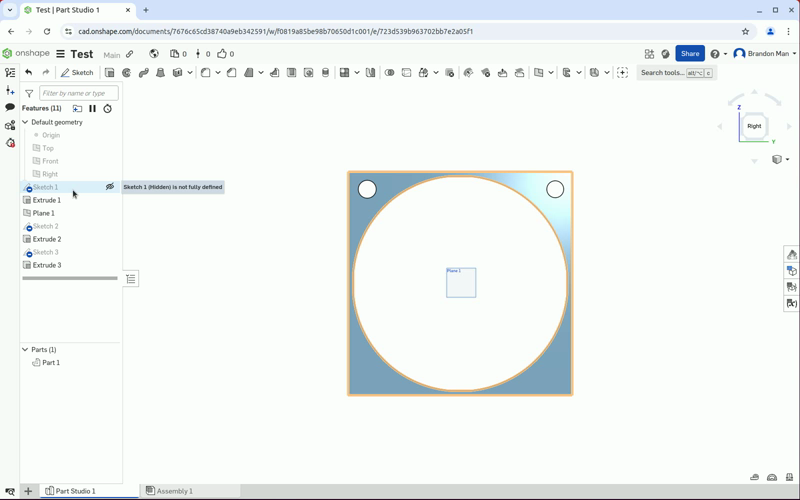
click(73, 189)
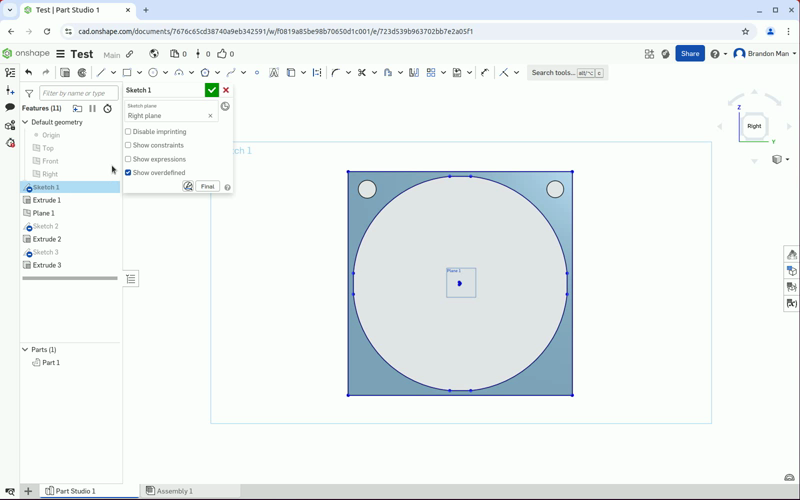
mouse_move(229, 92)
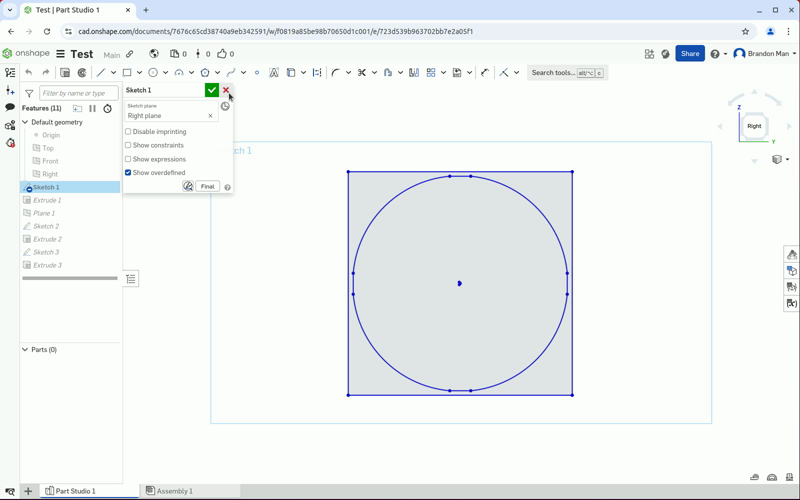
click(229, 92)
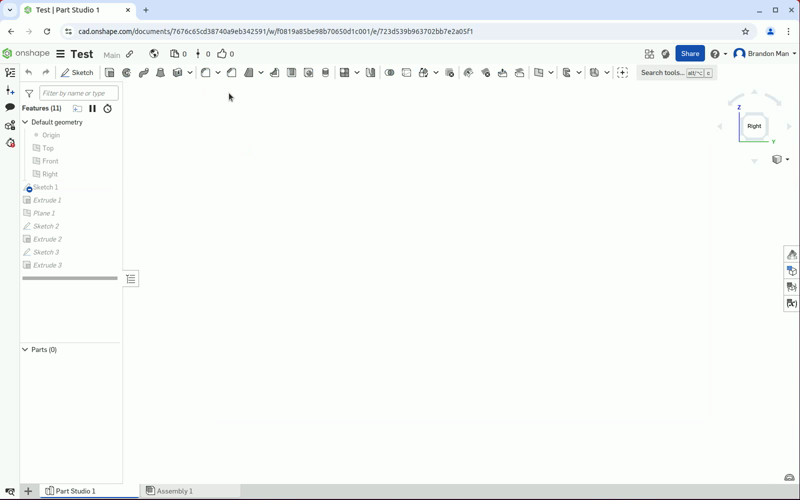
key(shift+s)
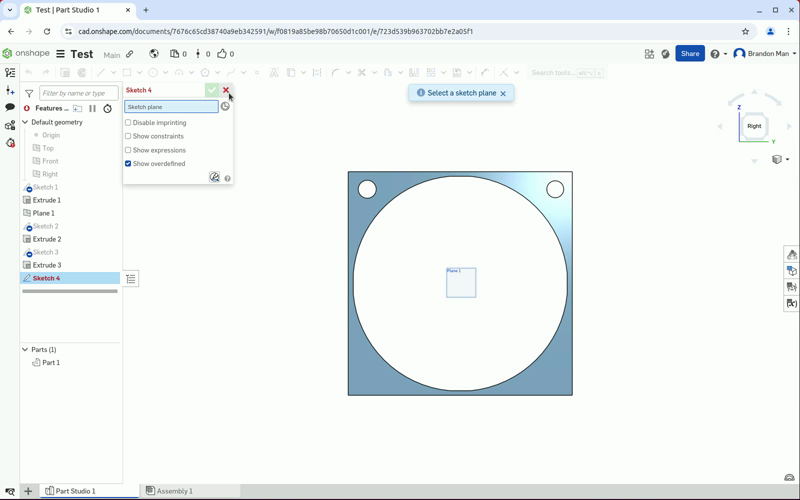
mouse_move(73, 215)
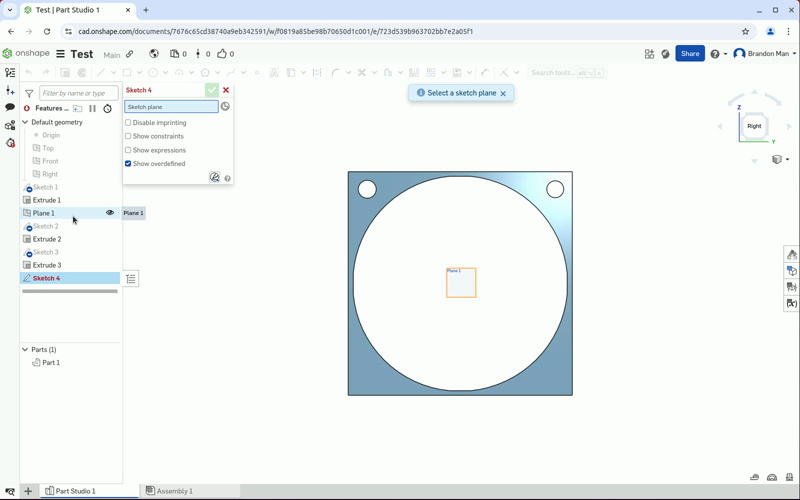
click(73, 215)
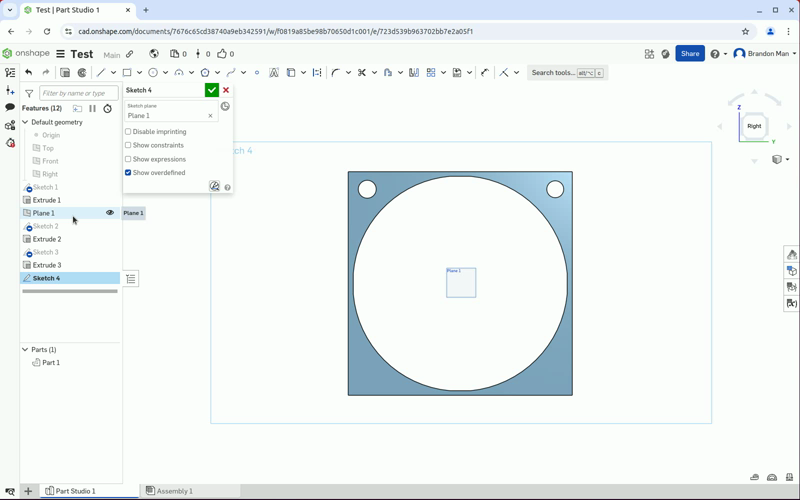
mouse_move(73, 352)
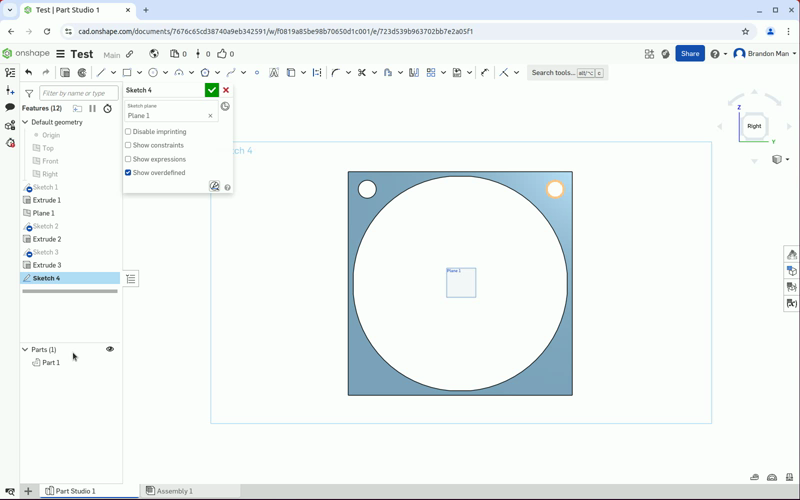
key(y)
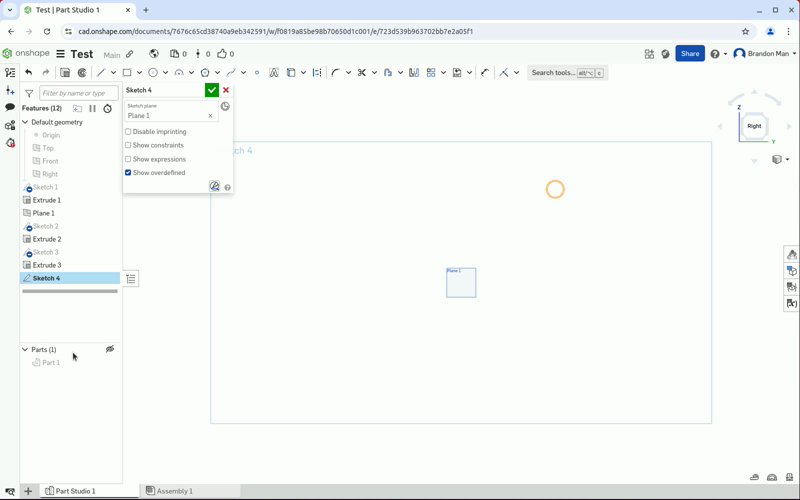
key(c)
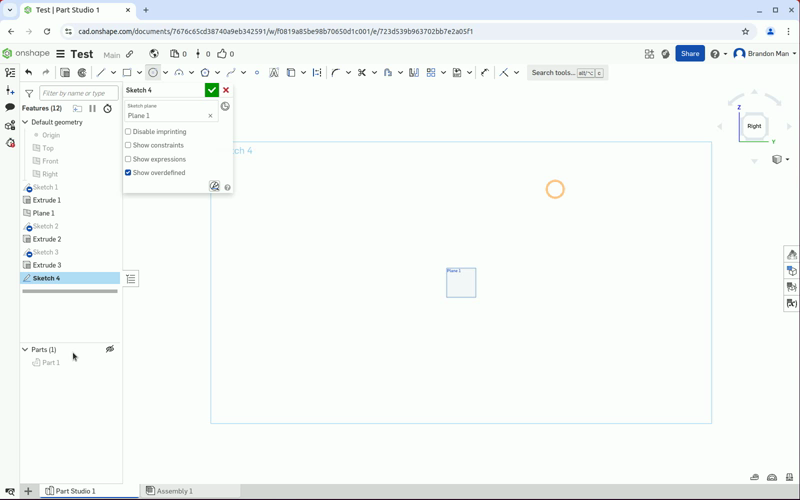
key_down(shift)
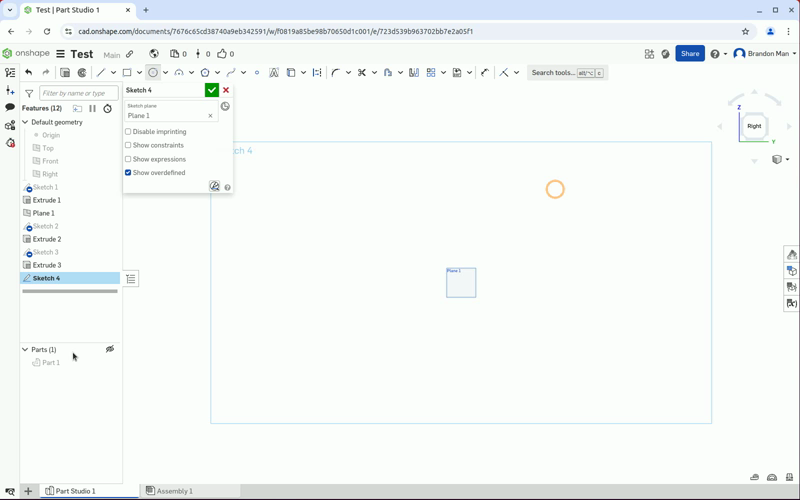
mouse_move(555, 376)
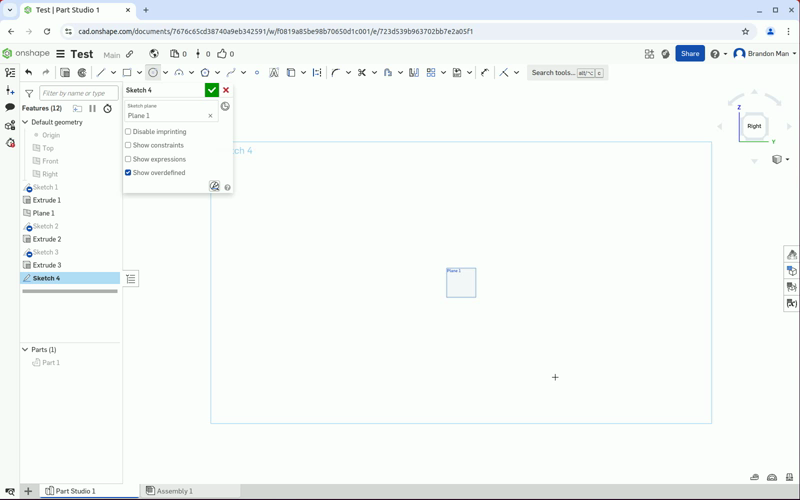
click(555, 376)
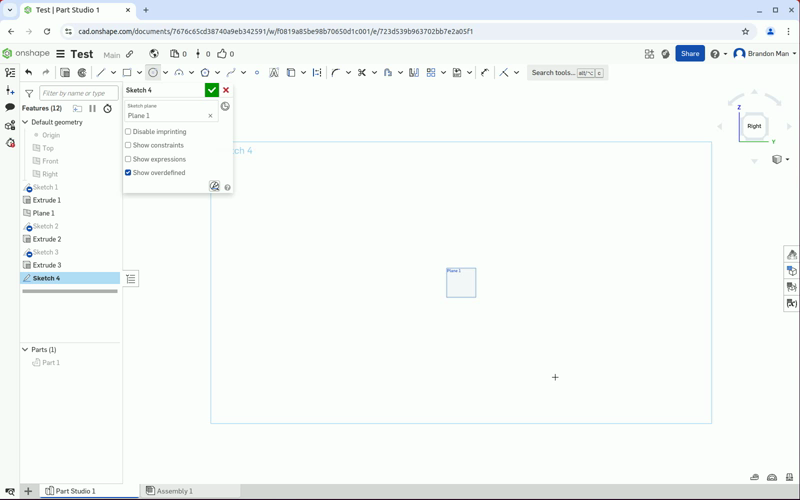
key_up(shift)
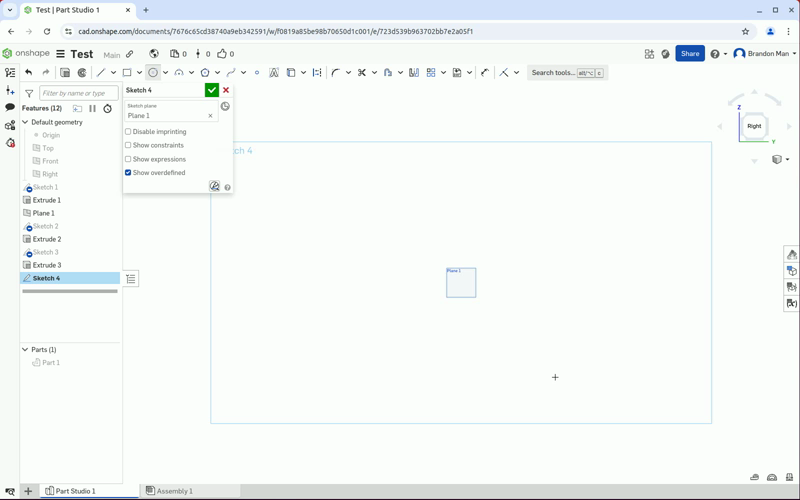
mouse_move(563, 376)
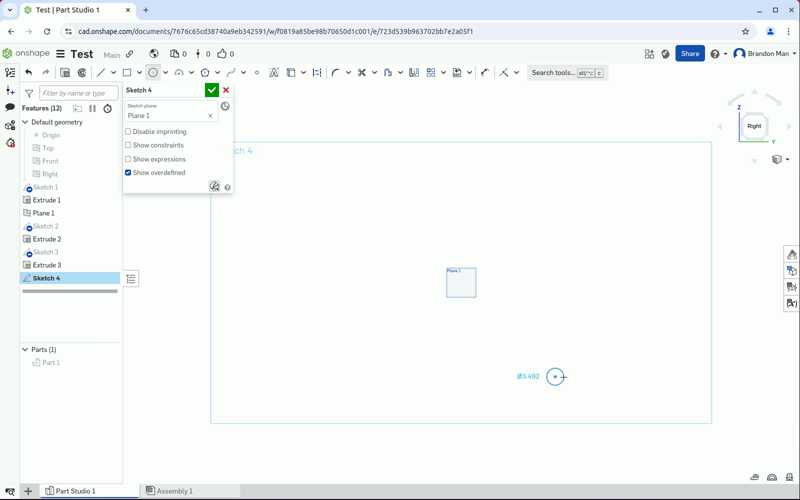
click(563, 376)
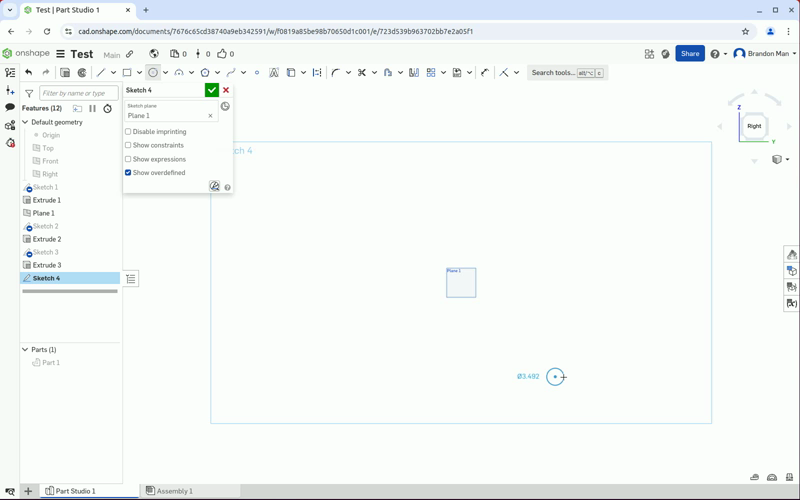
key(esc)
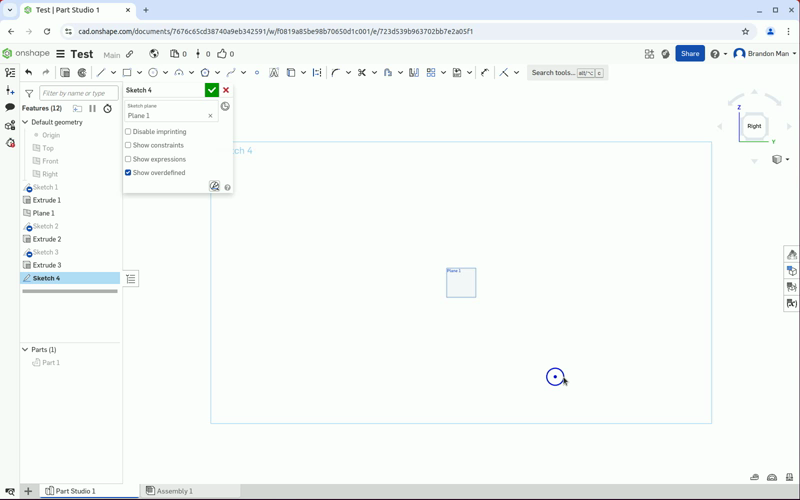
mouse_move(556, 370)
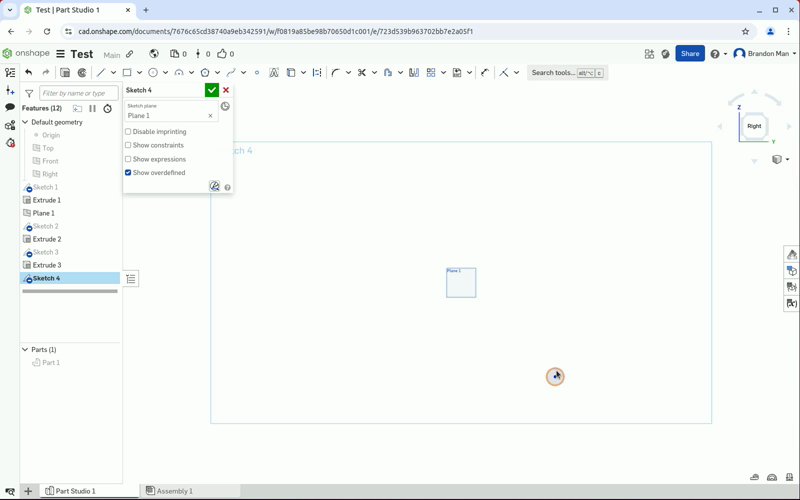
scroll(6)
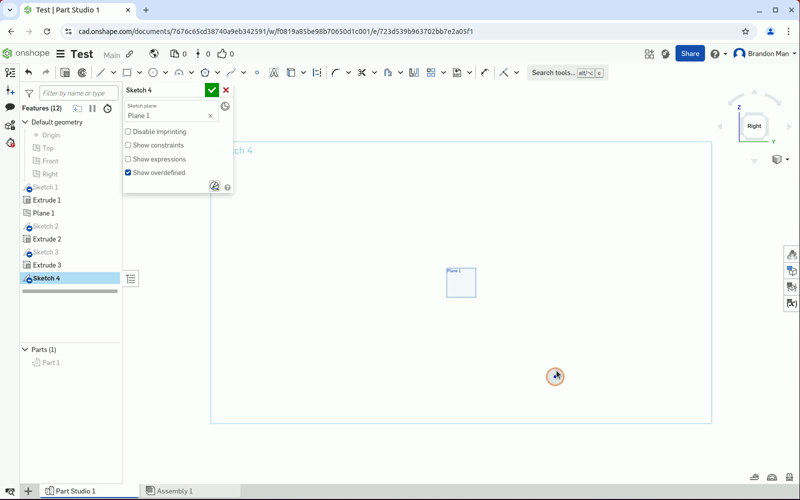
scroll(6)
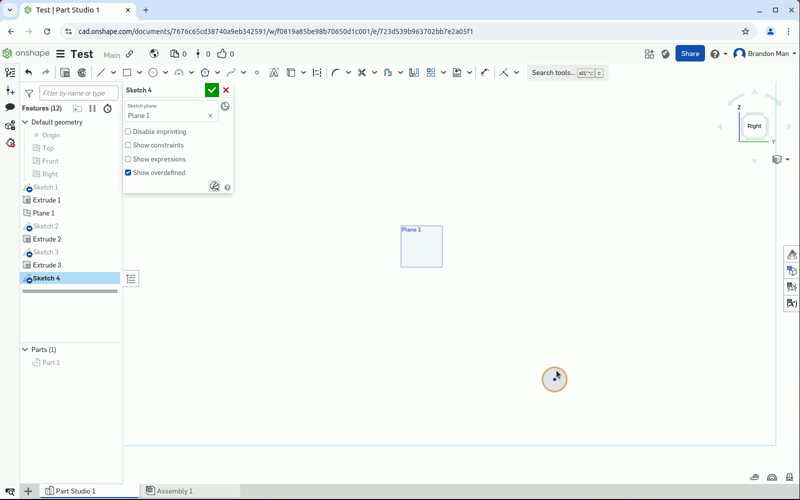
scroll(6)
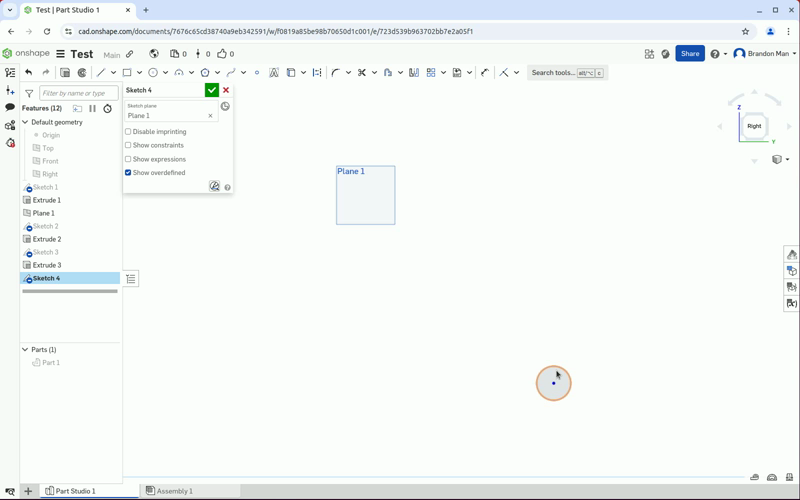
scroll(6)
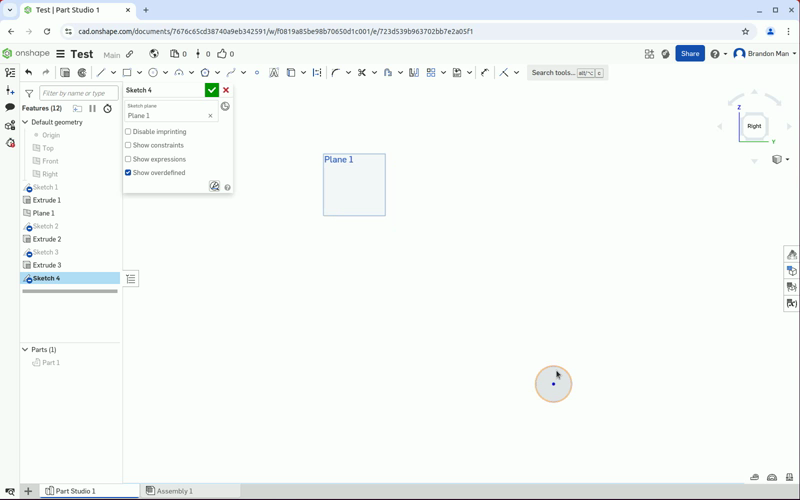
scroll(6)
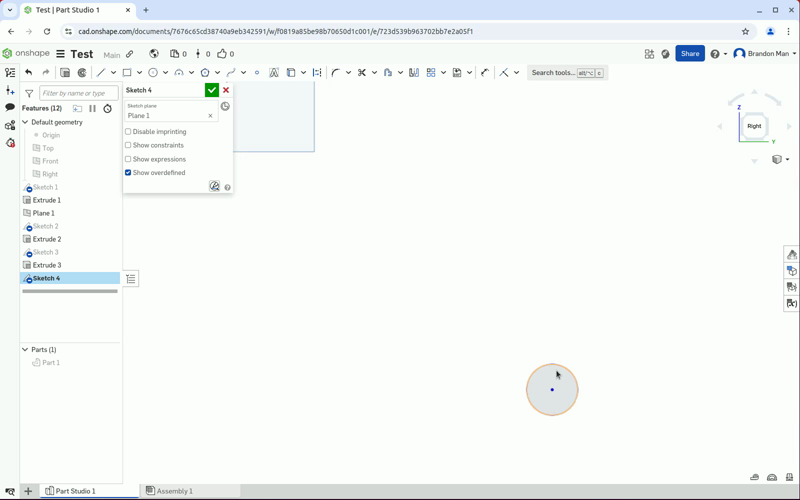
scroll(6)
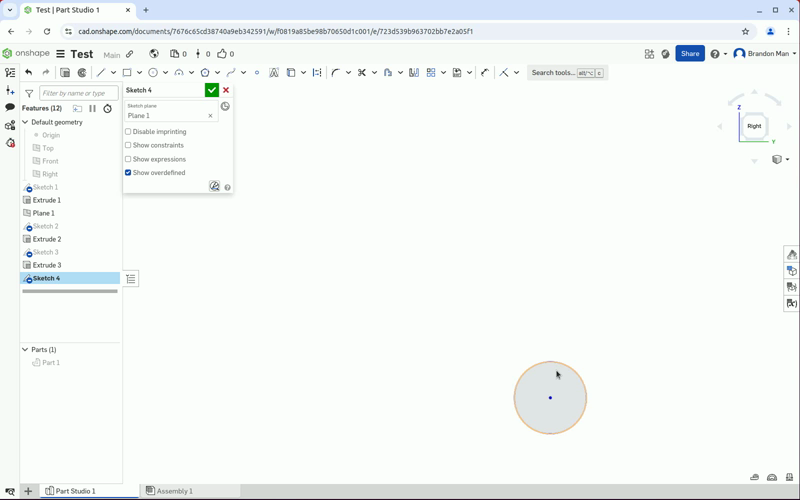
scroll(6)
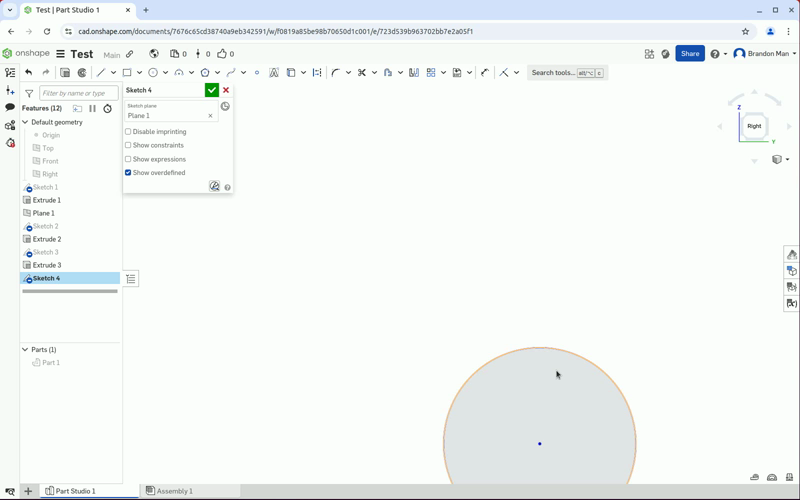
click(556, 370)
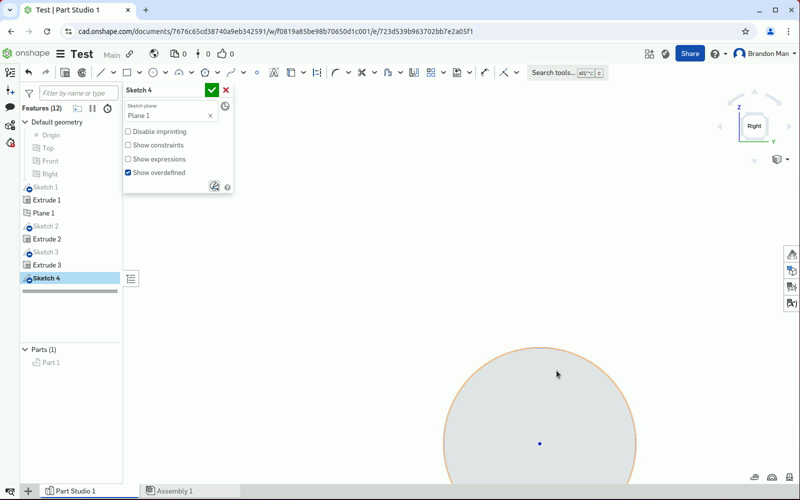
scroll(-6)
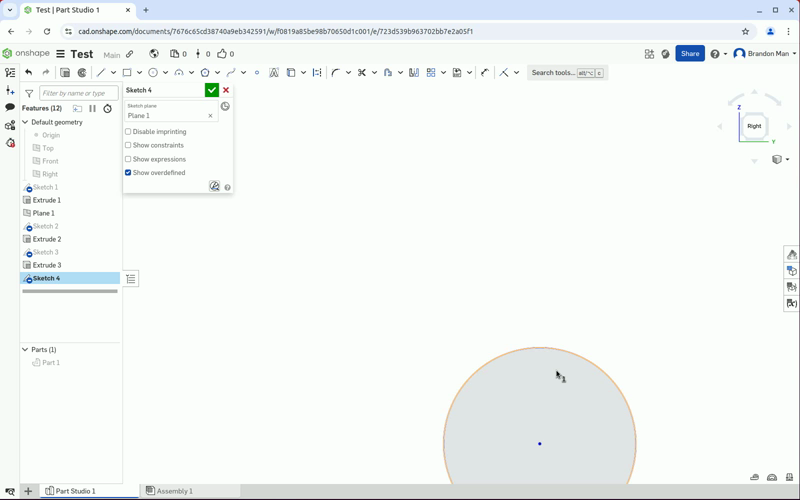
scroll(-6)
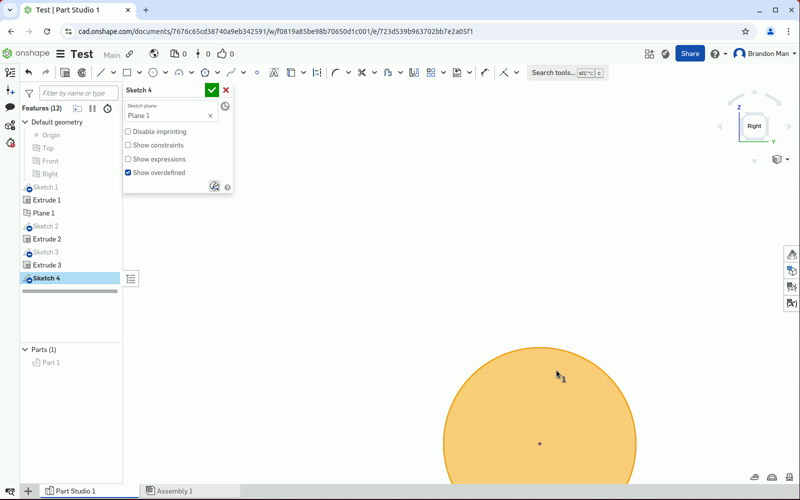
scroll(-6)
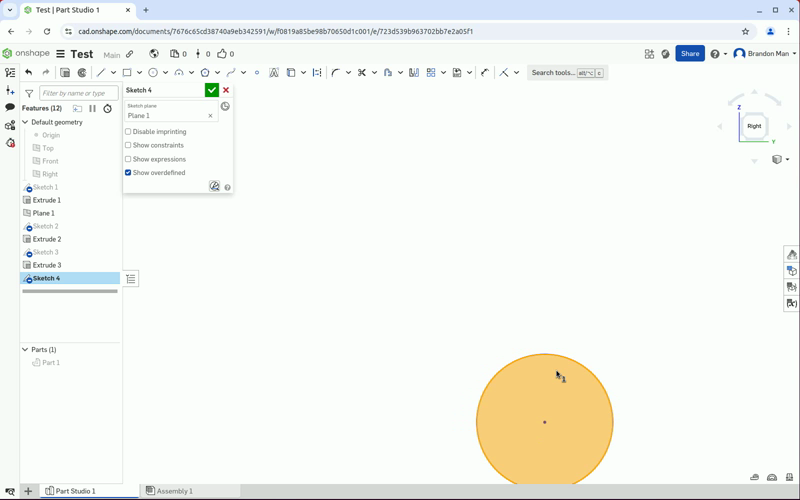
scroll(-6)
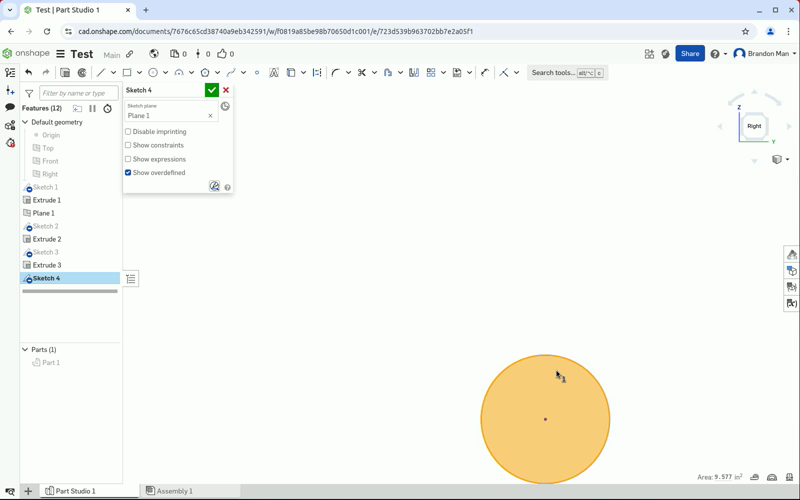
scroll(-6)
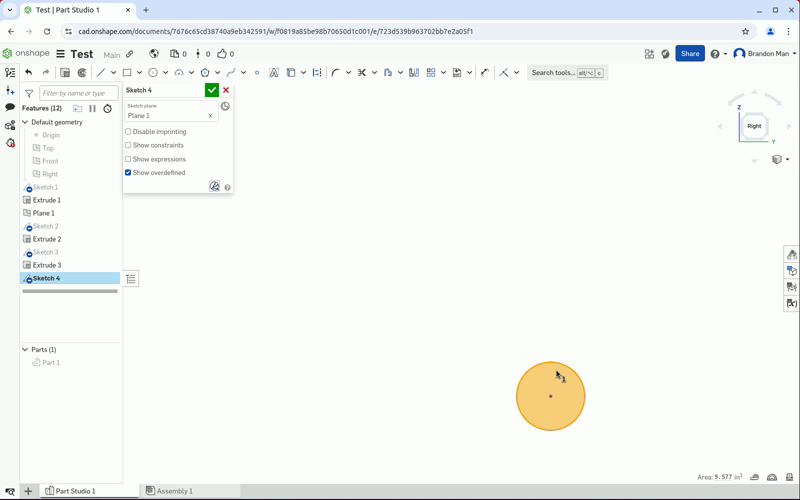
scroll(-6)
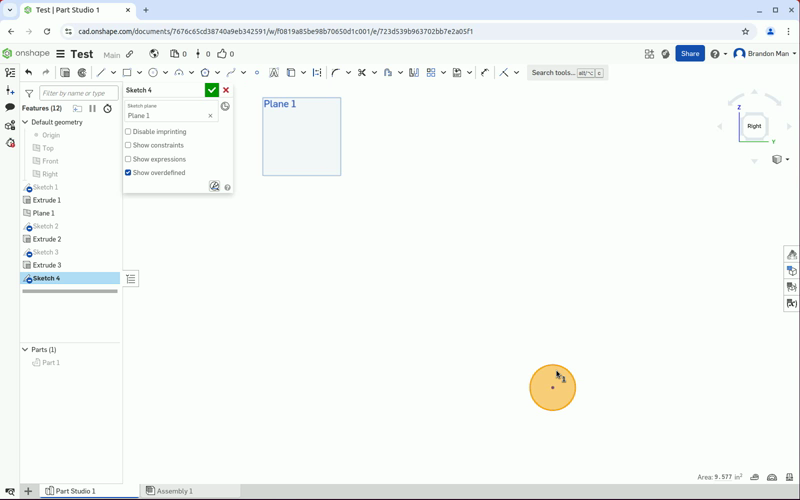
scroll(-6)
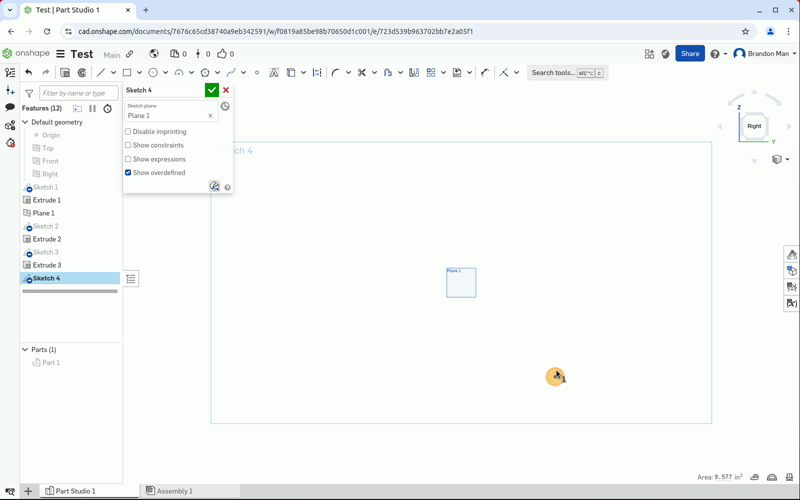
mouse_move(73, 352)
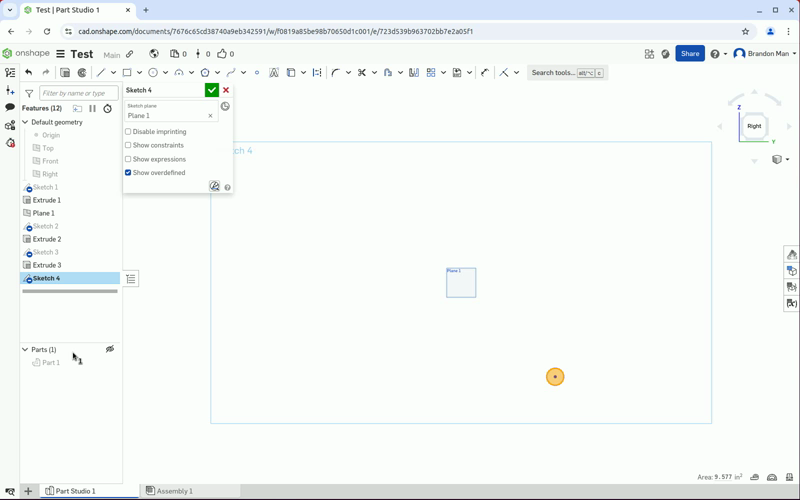
key(shift+y)
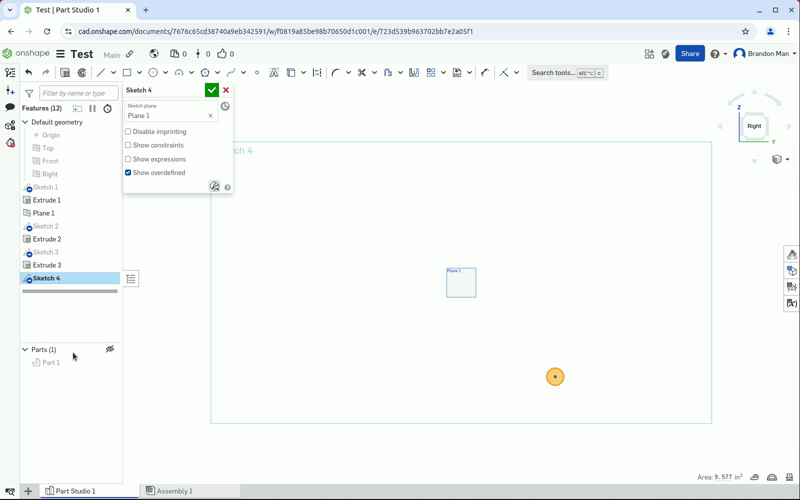
key(shift+e)
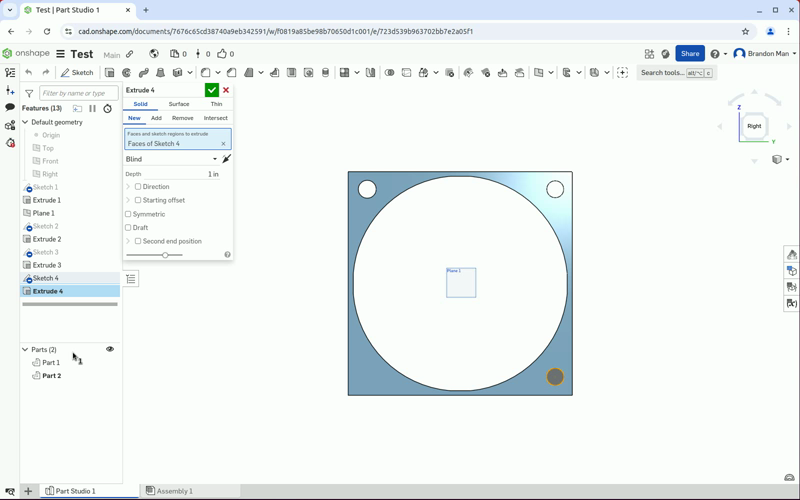
mouse_move(143, 106)
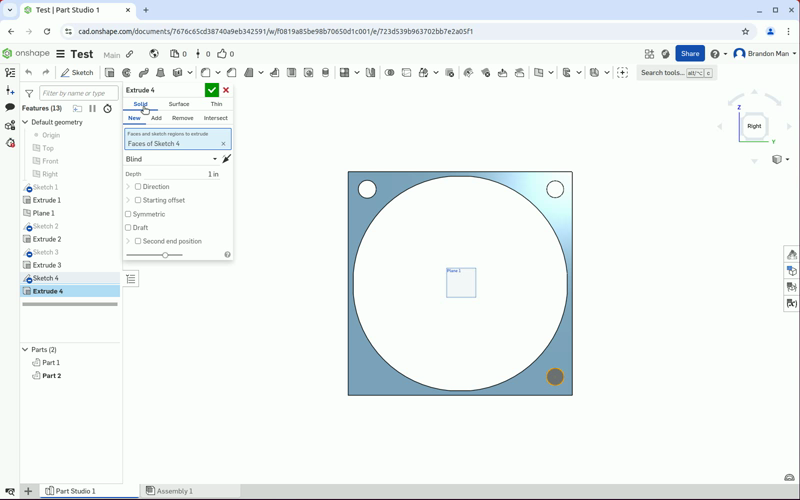
click(143, 106)
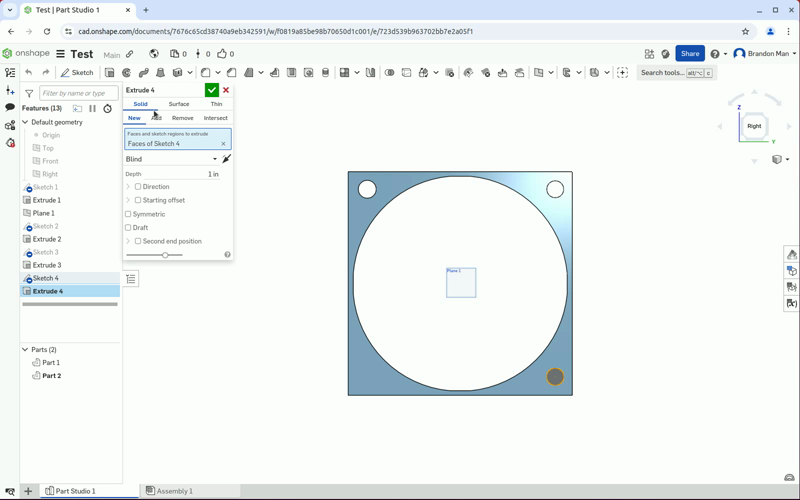
mouse_move(186, 120)
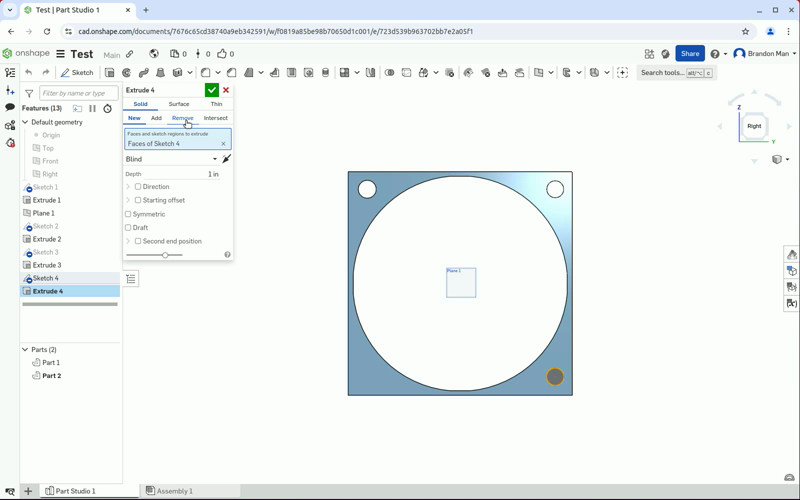
click(186, 120)
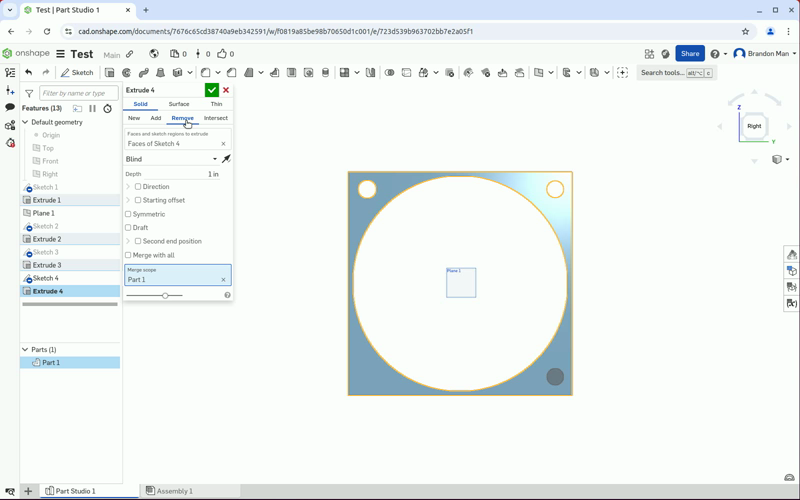
key(tab, 4)
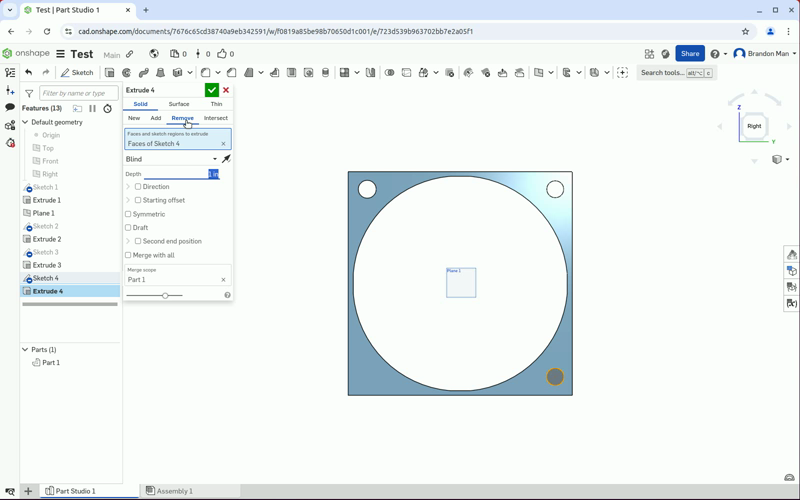
text(19.498)
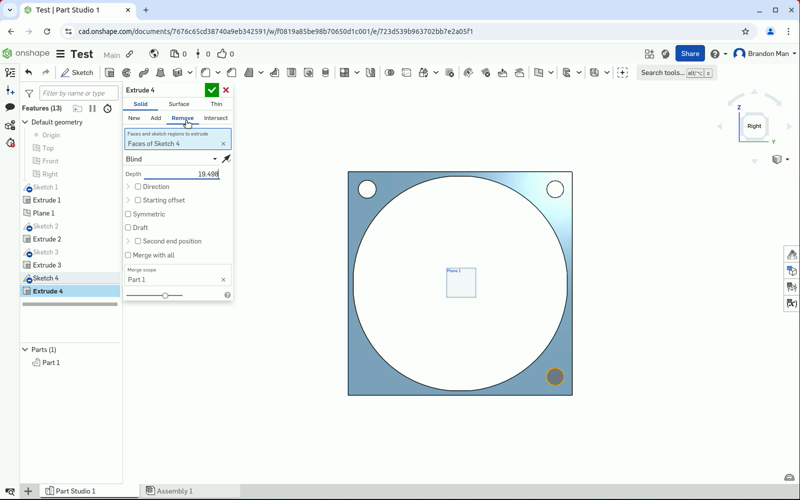
key(tab, 6)
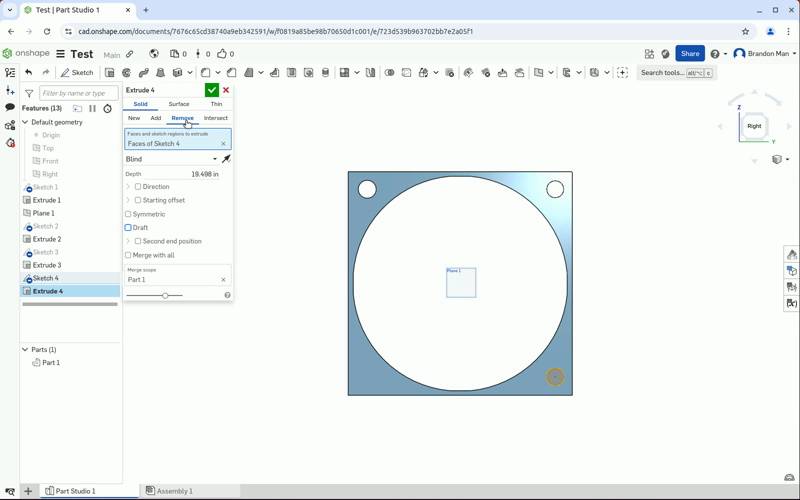
key(space)
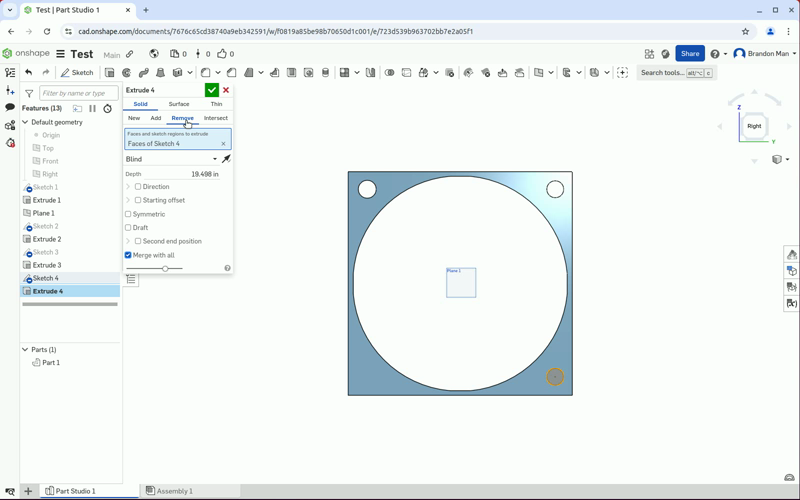
key(enter)
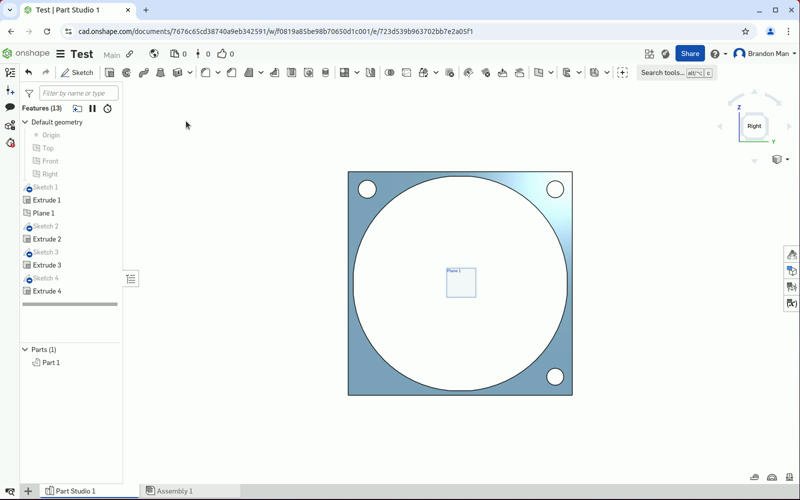
key(shift+h)
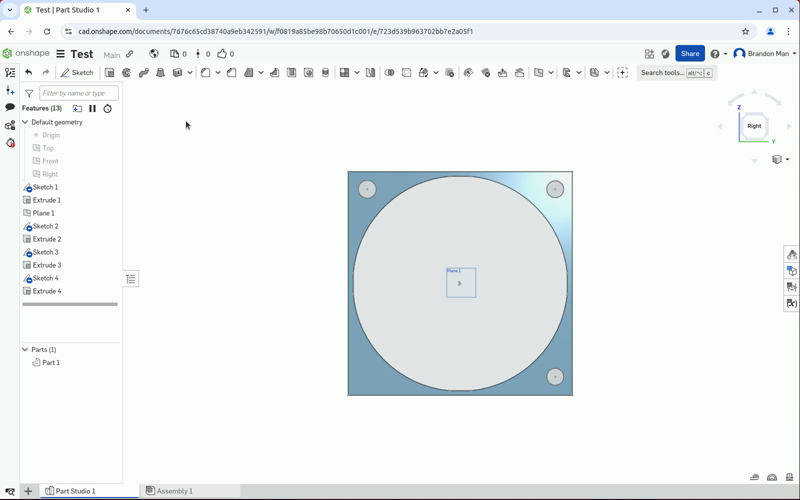
key(shift+h)
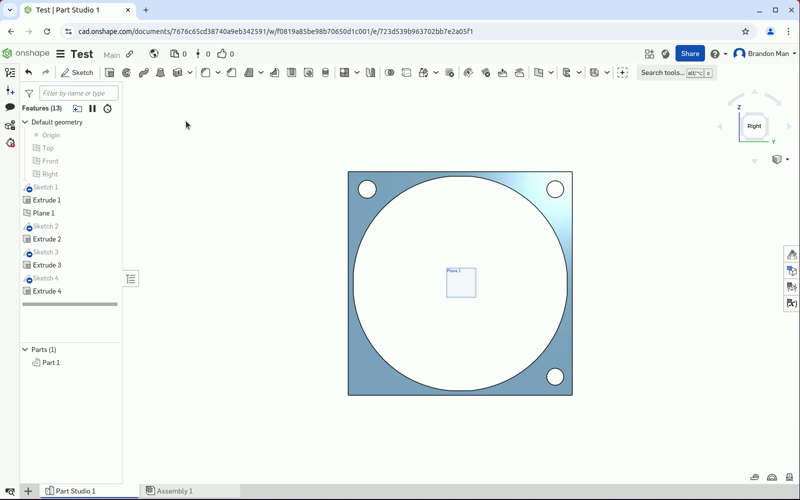
mouse_move(73, 189)
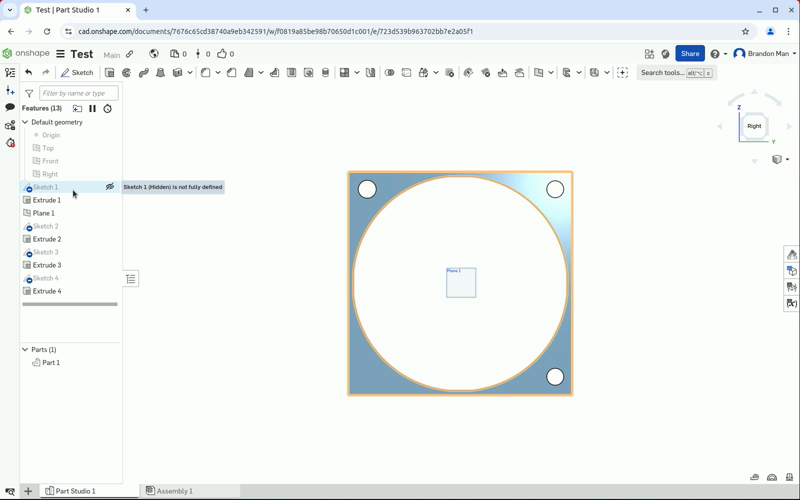
click(73, 189)
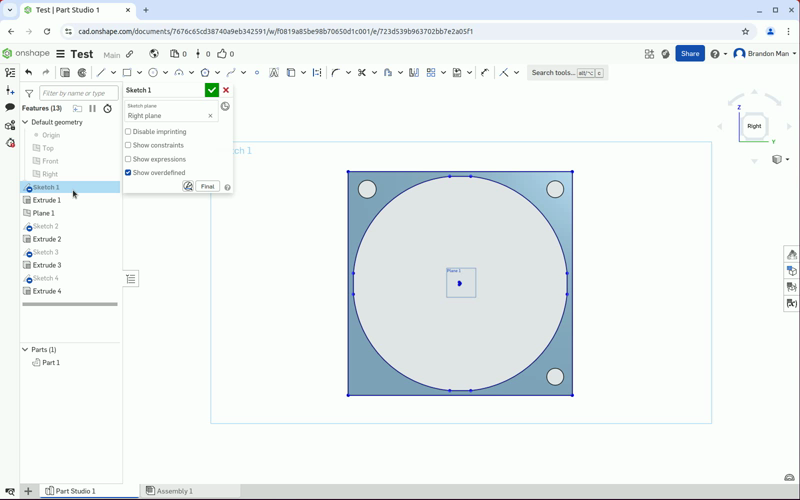
mouse_move(229, 92)
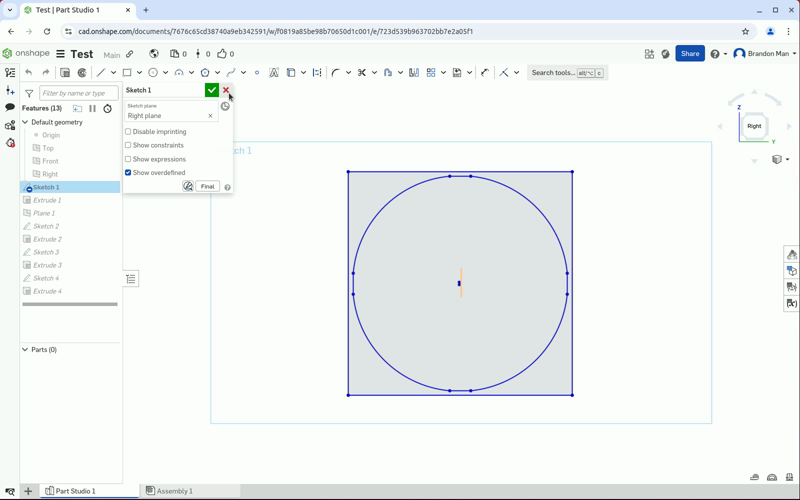
click(229, 92)
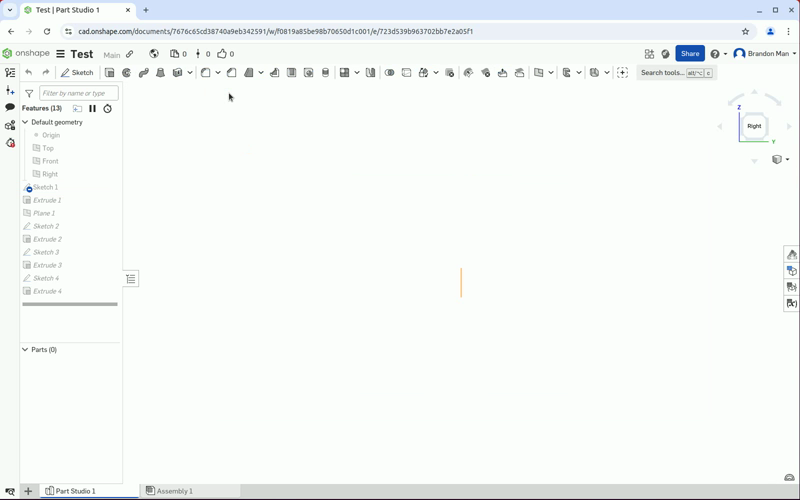
key(shift+s)
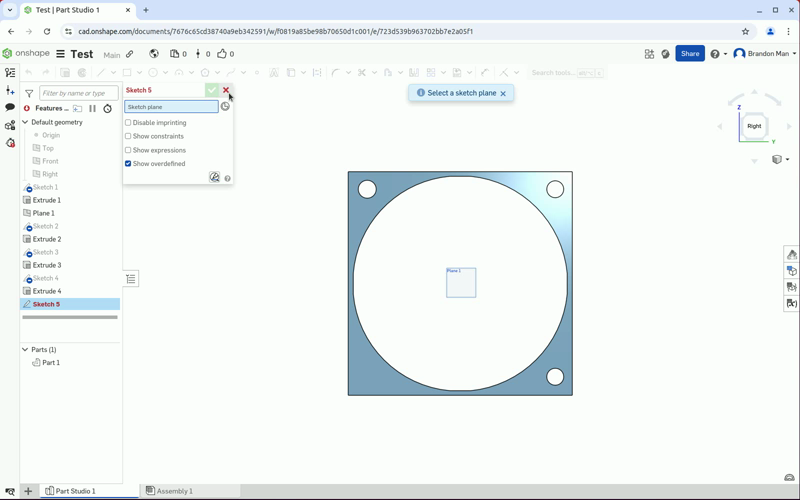
mouse_move(73, 215)
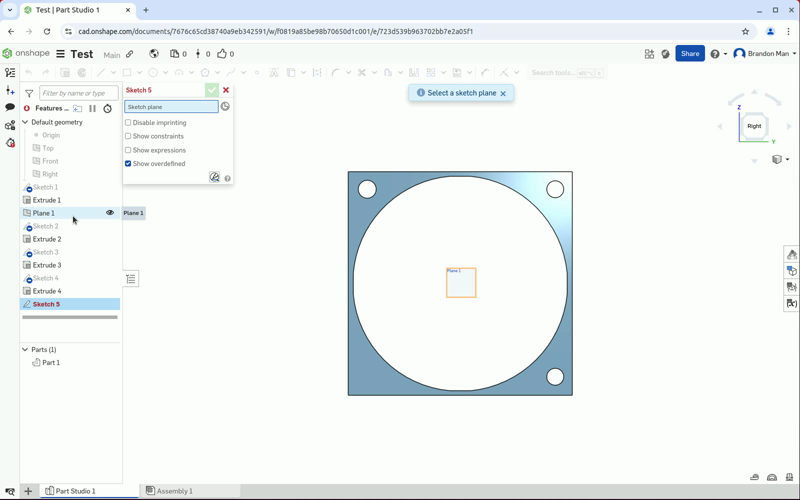
click(73, 215)
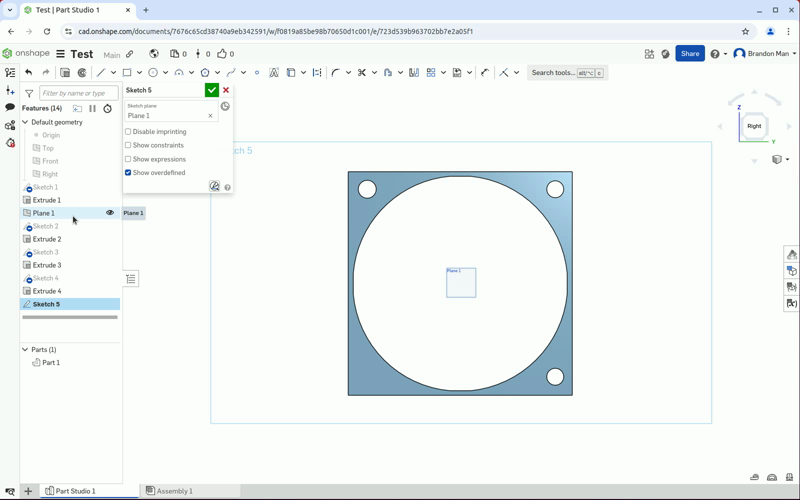
mouse_move(73, 352)
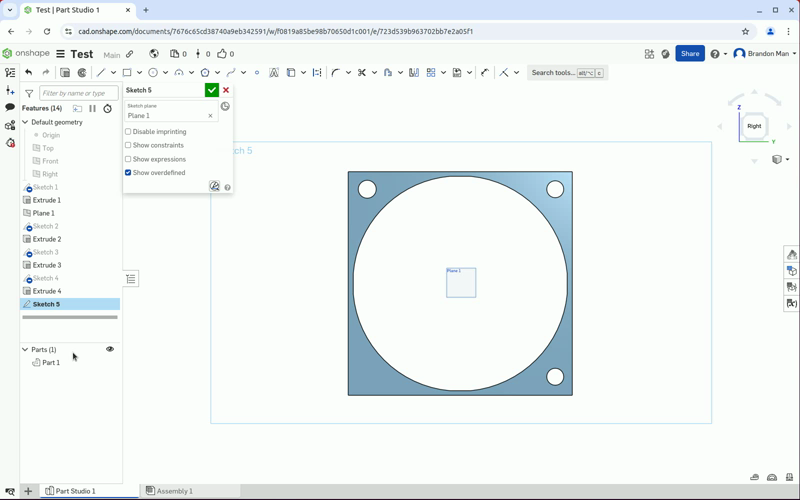
key(y)
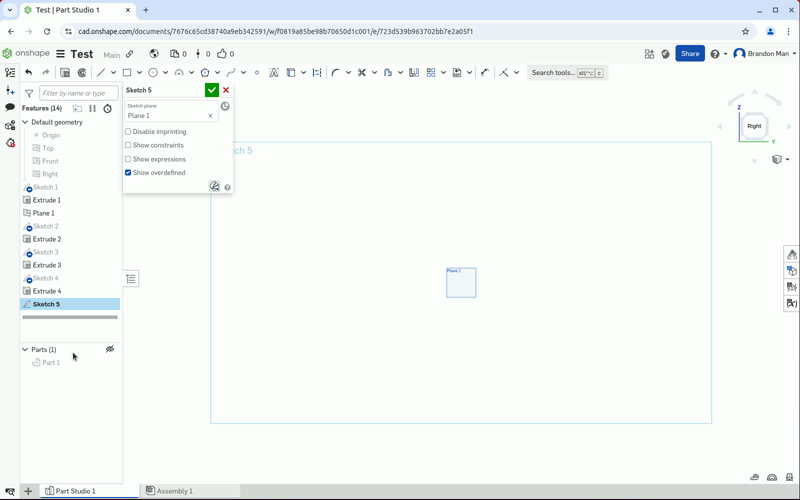
key(c)
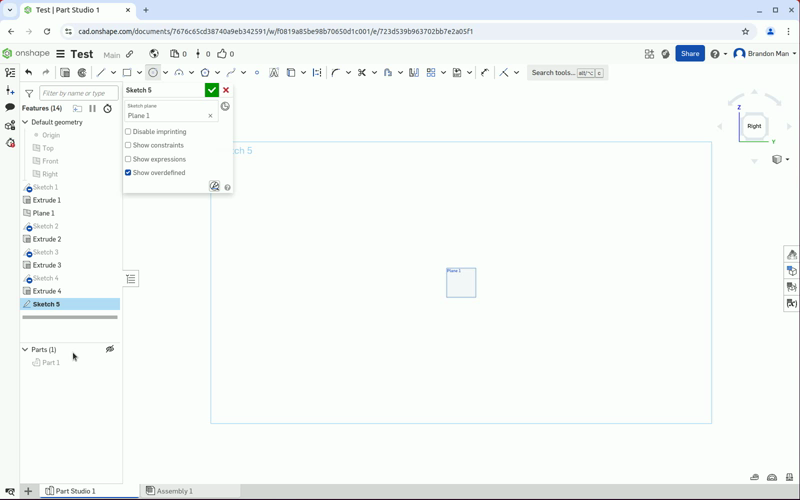
key_down(shift)
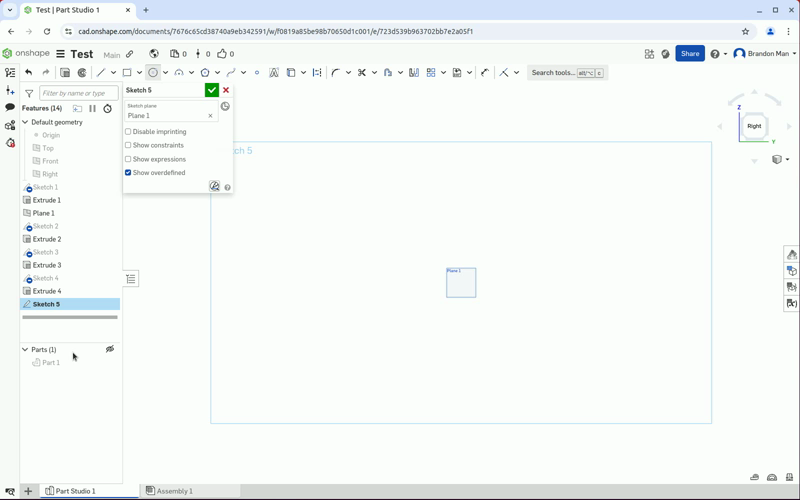
mouse_move(367, 376)
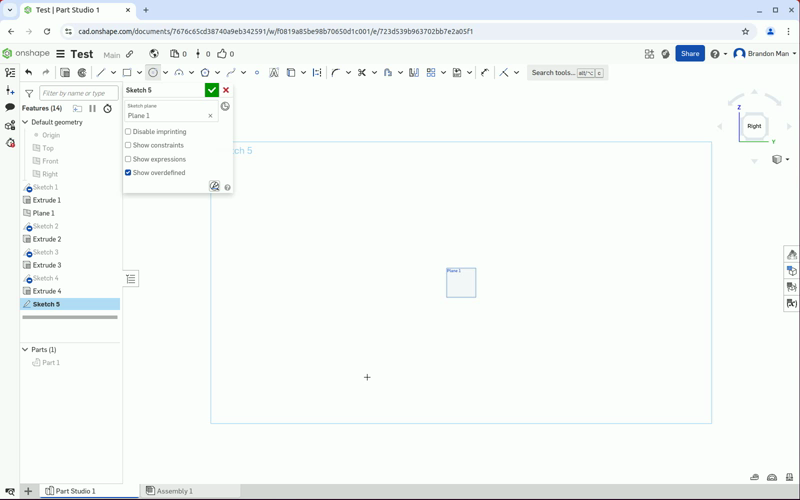
click(367, 376)
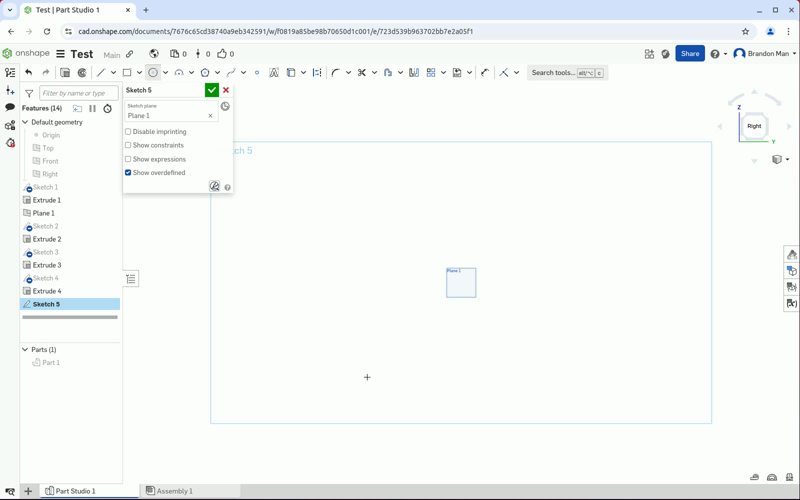
key_up(shift)
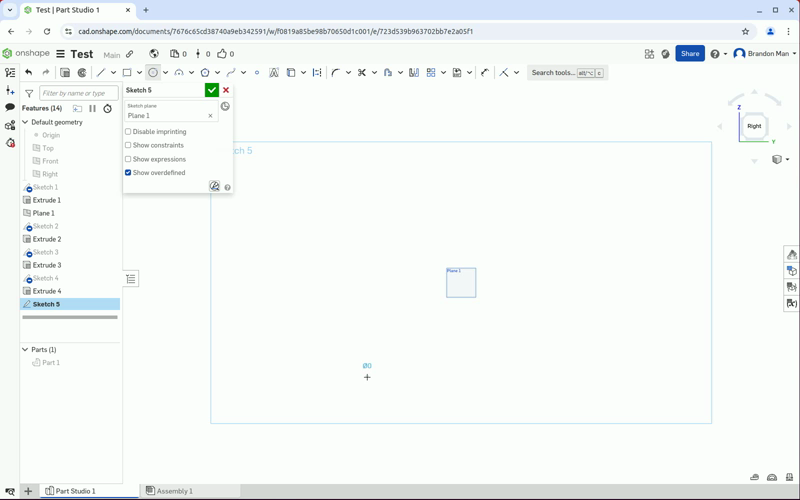
mouse_move(376, 376)
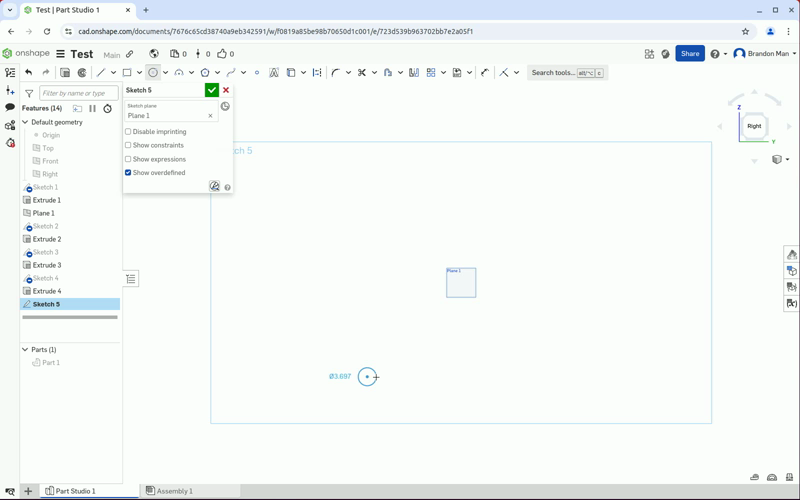
click(376, 376)
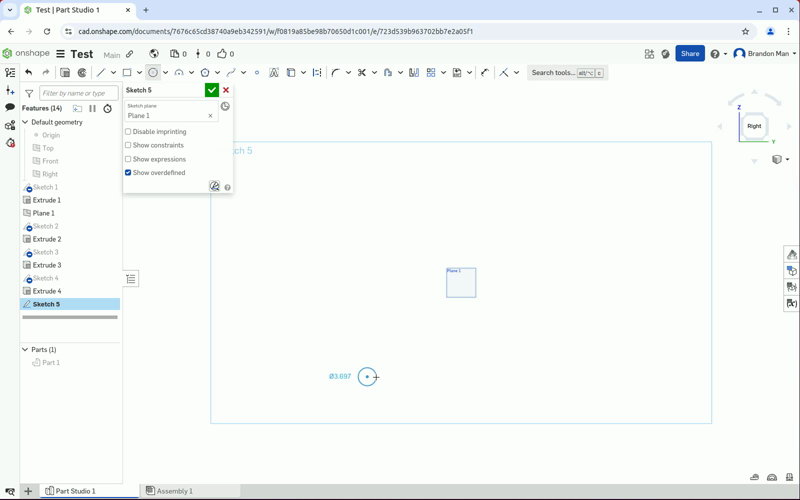
key(esc)
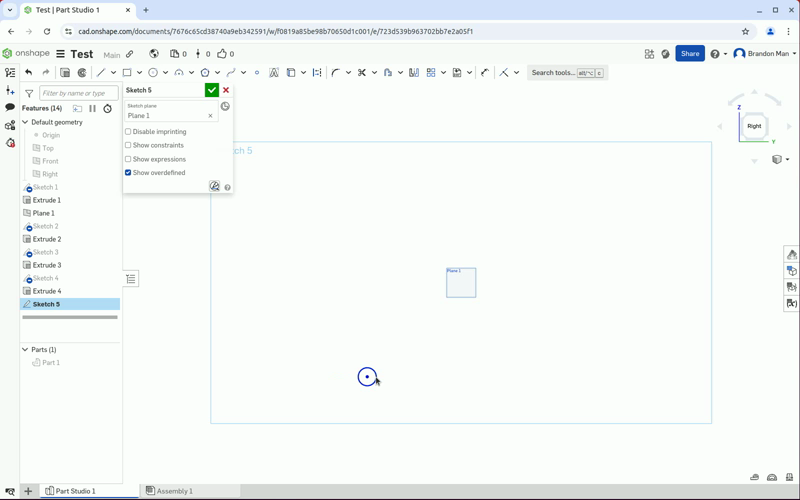
mouse_move(372, 382)
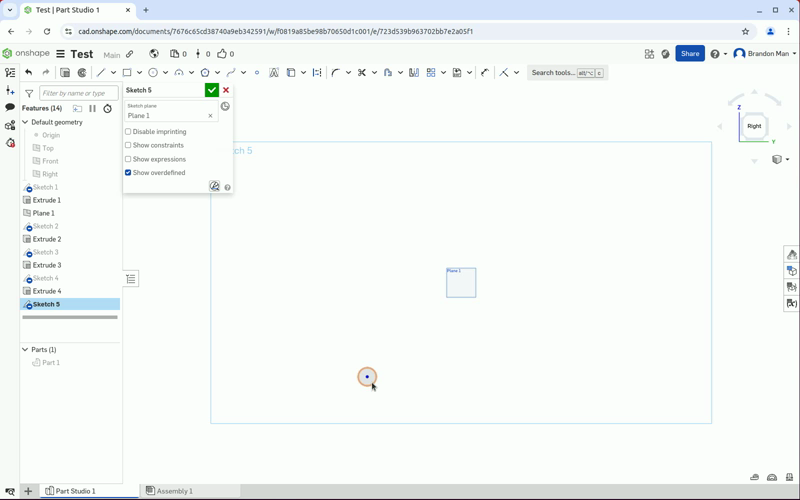
scroll(6)
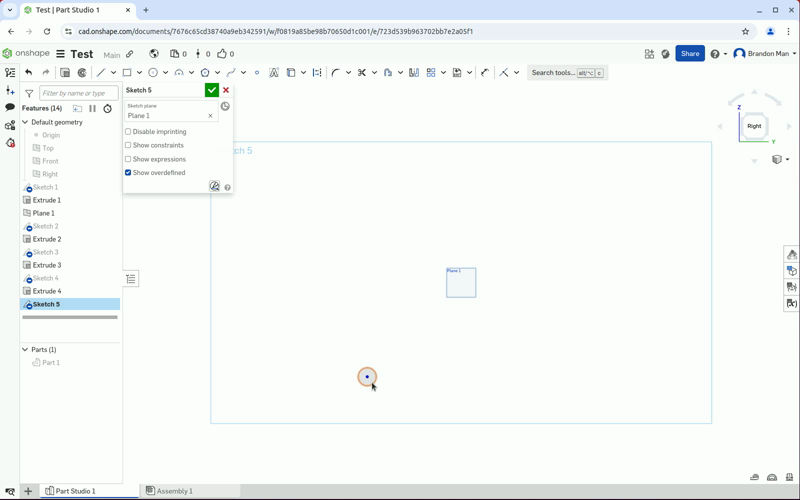
scroll(6)
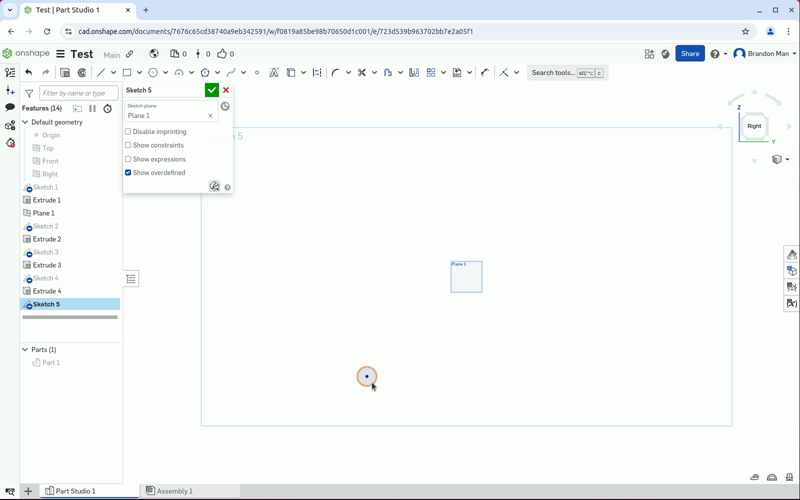
scroll(6)
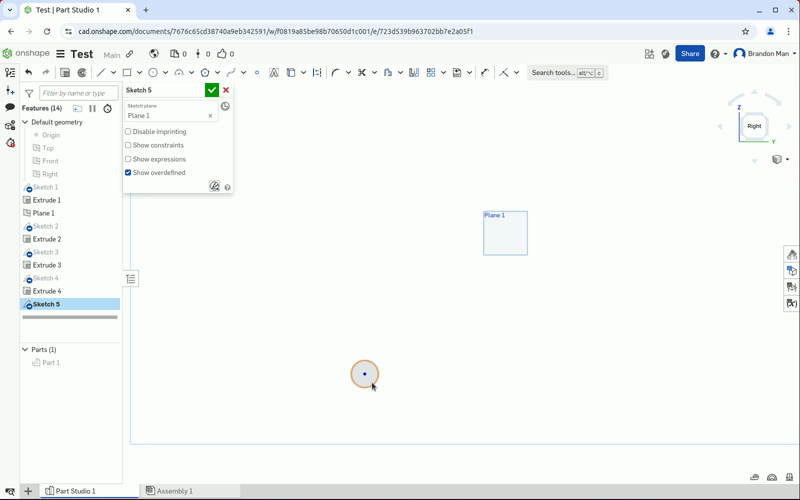
scroll(6)
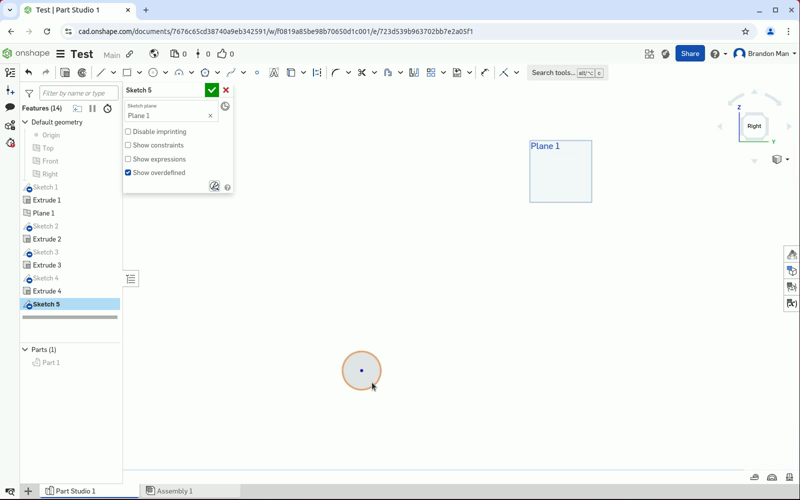
scroll(6)
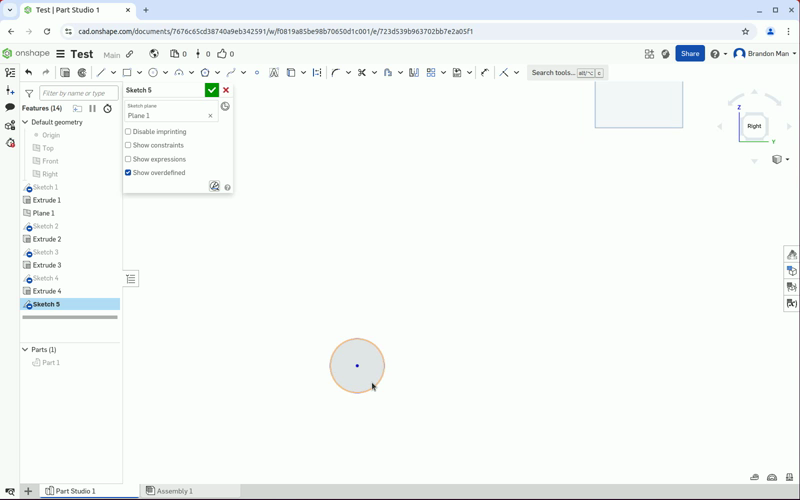
scroll(6)
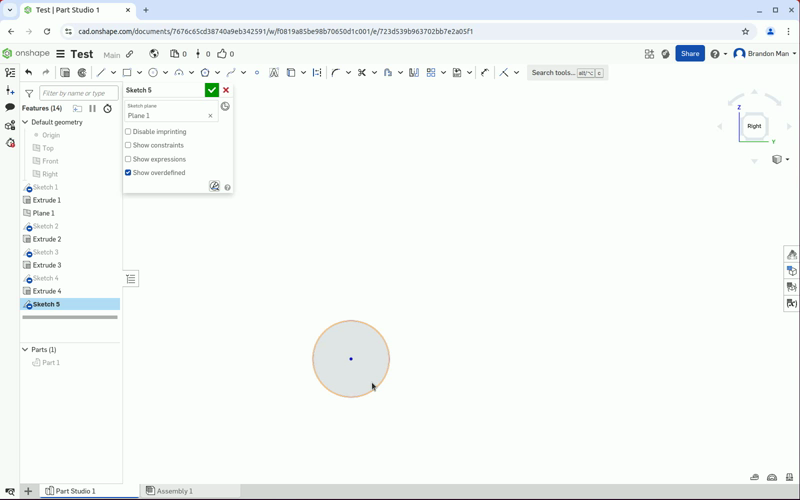
scroll(6)
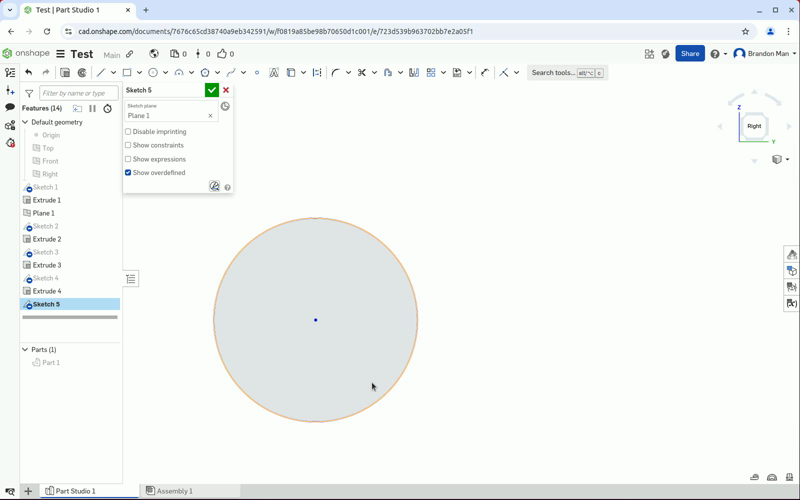
click(372, 382)
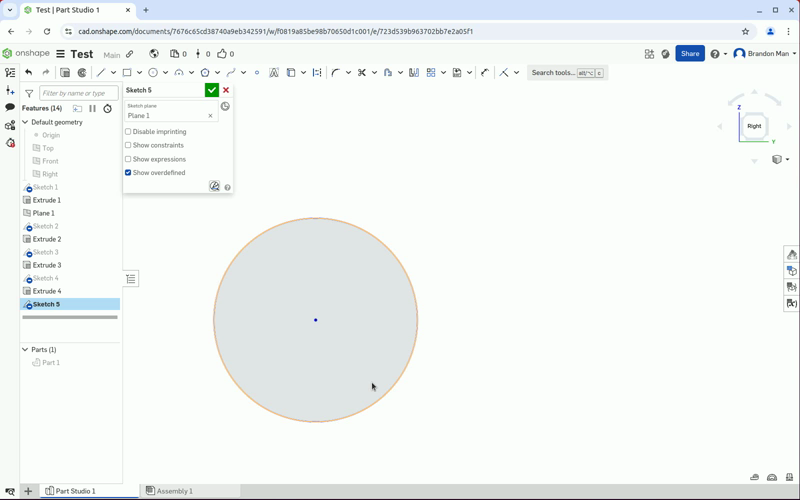
scroll(-6)
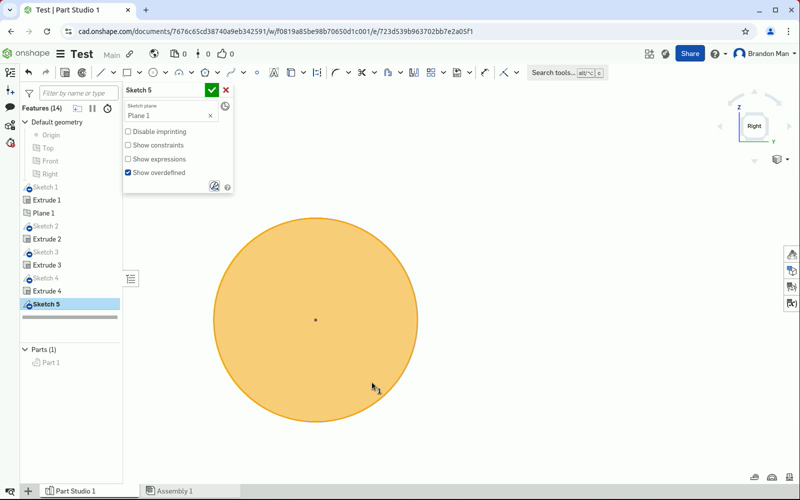
scroll(-6)
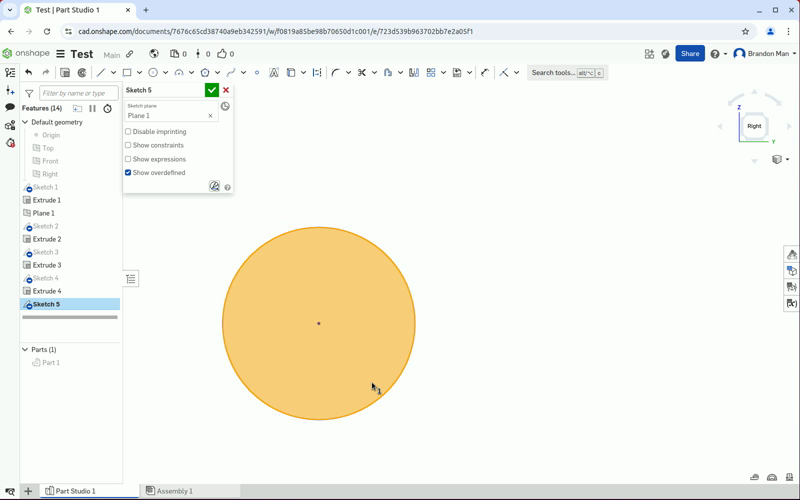
scroll(-6)
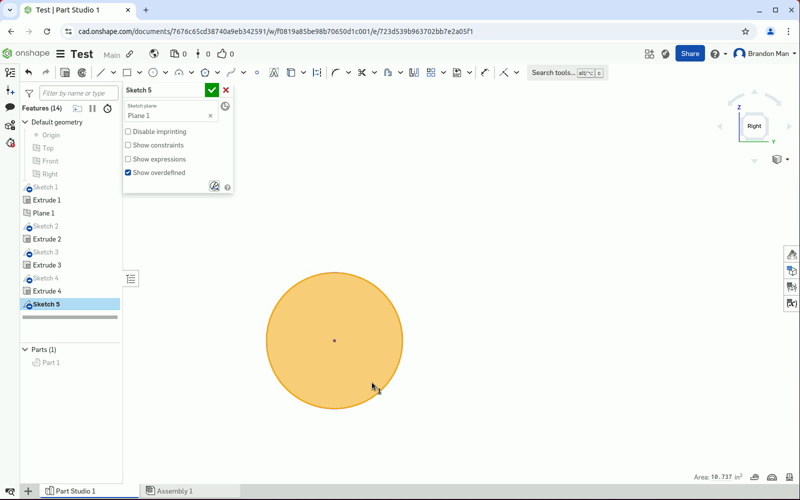
scroll(-6)
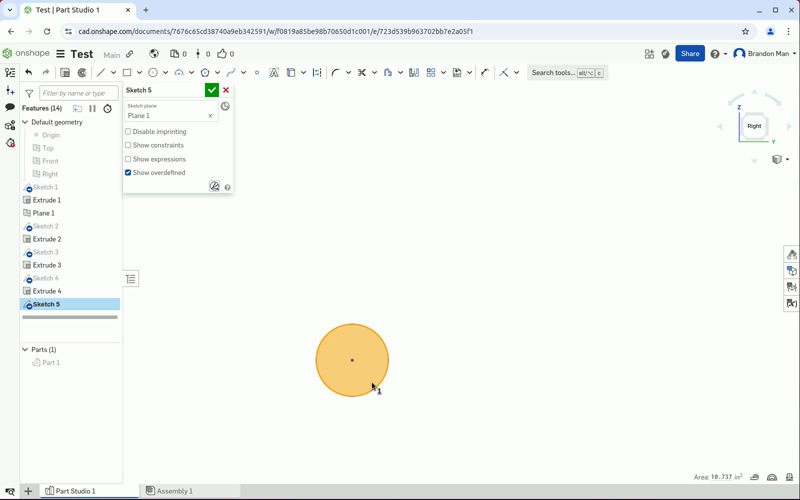
scroll(-6)
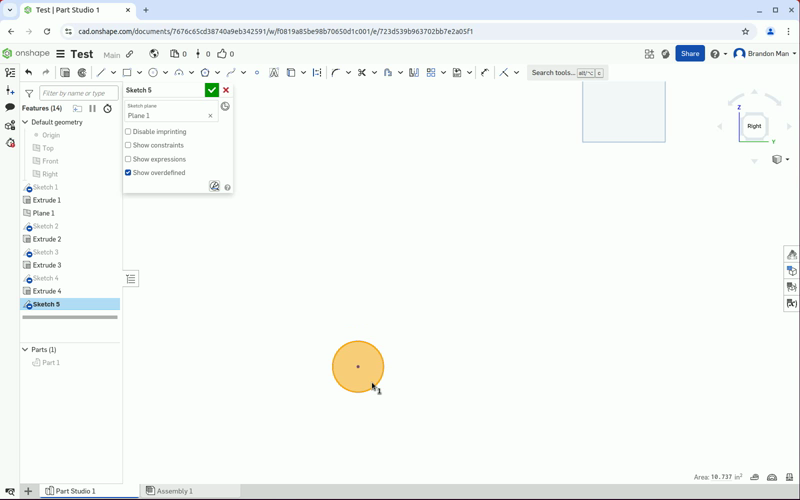
scroll(-6)
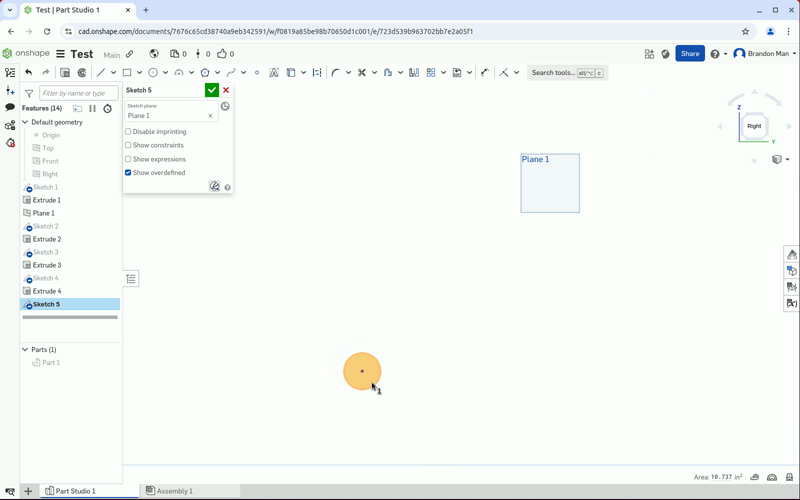
scroll(-6)
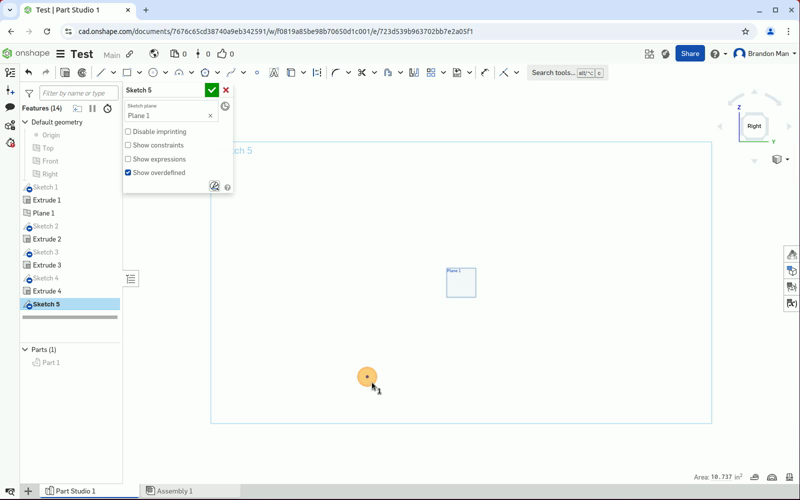
mouse_move(73, 352)
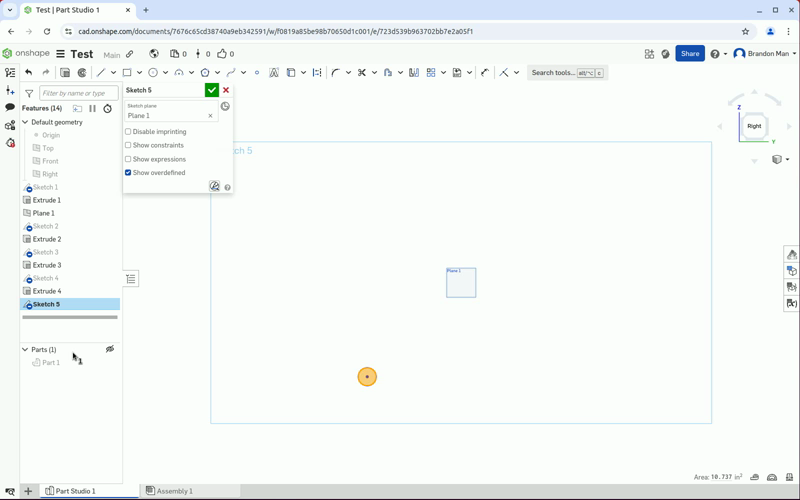
key(shift+y)
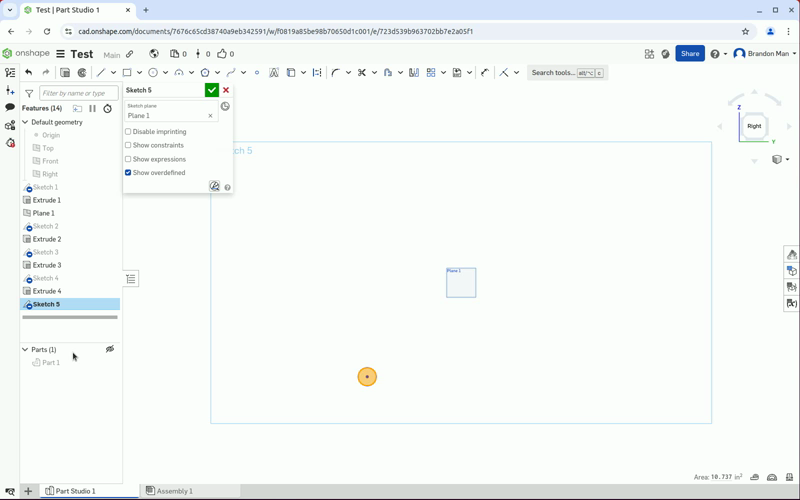
key(shift+e)
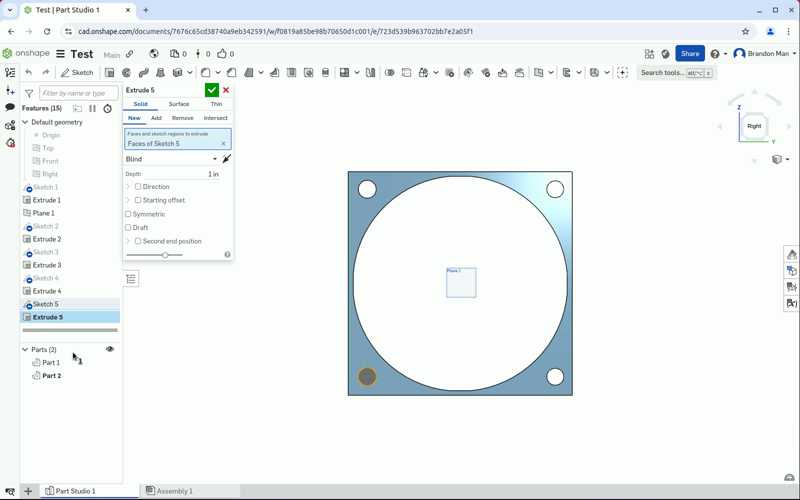
mouse_move(143, 106)
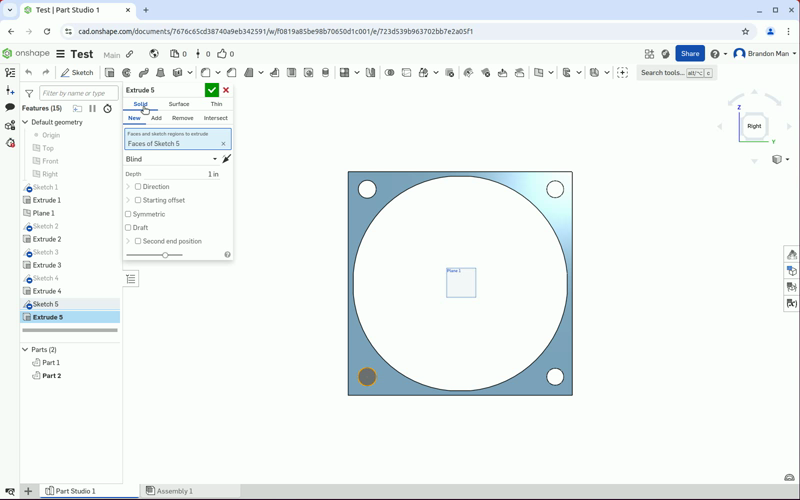
click(143, 106)
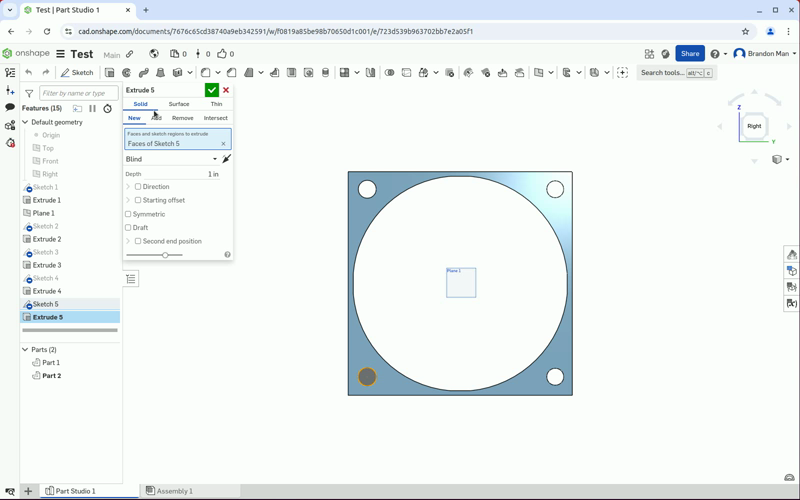
mouse_move(186, 120)
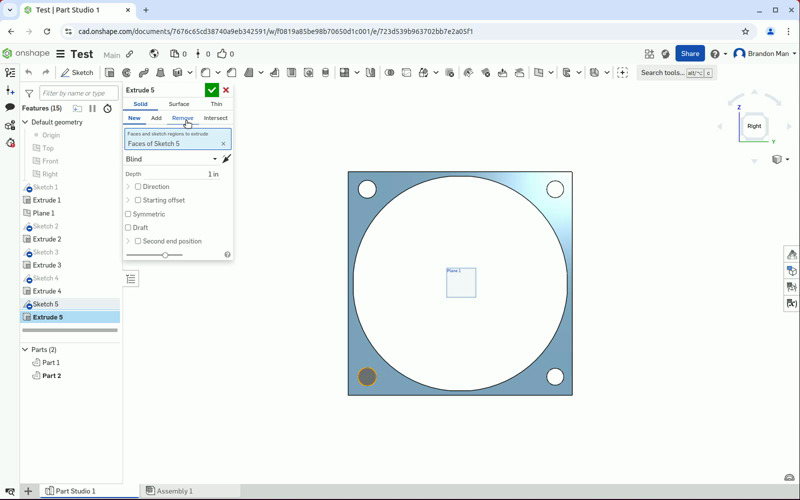
click(186, 120)
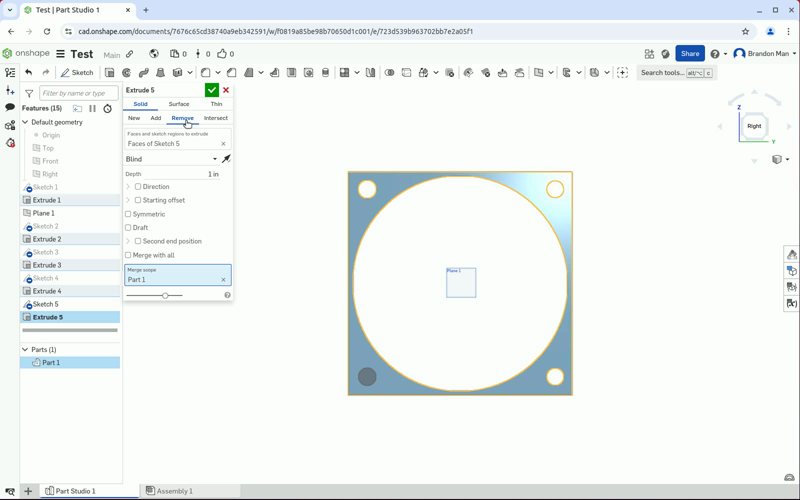
key(tab, 4)
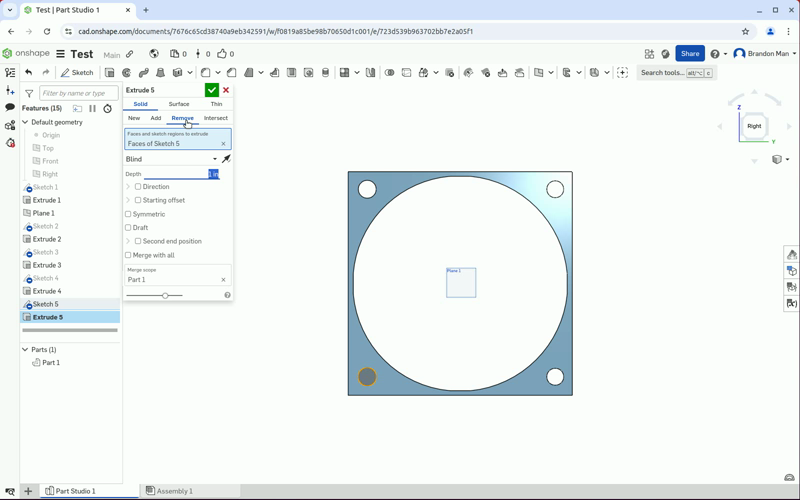
text(19.498)
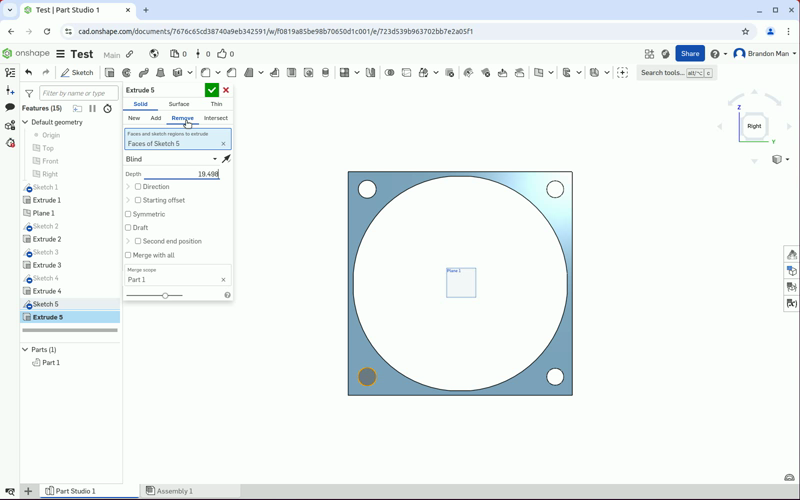
key(tab, 6)
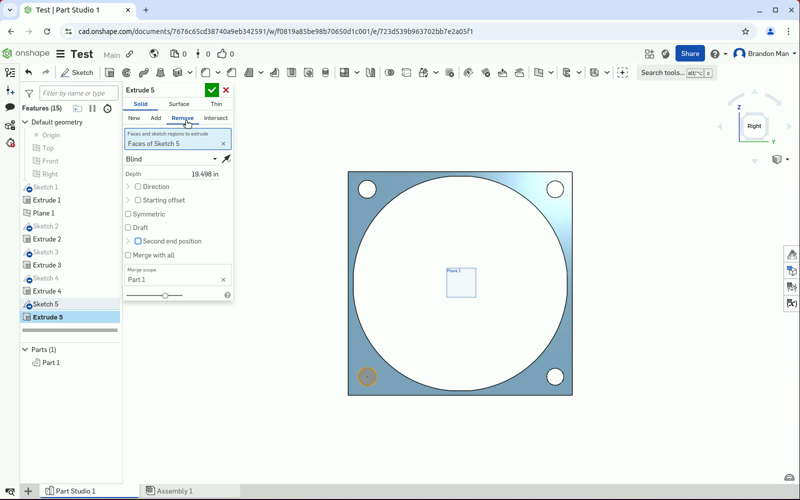
key(space)
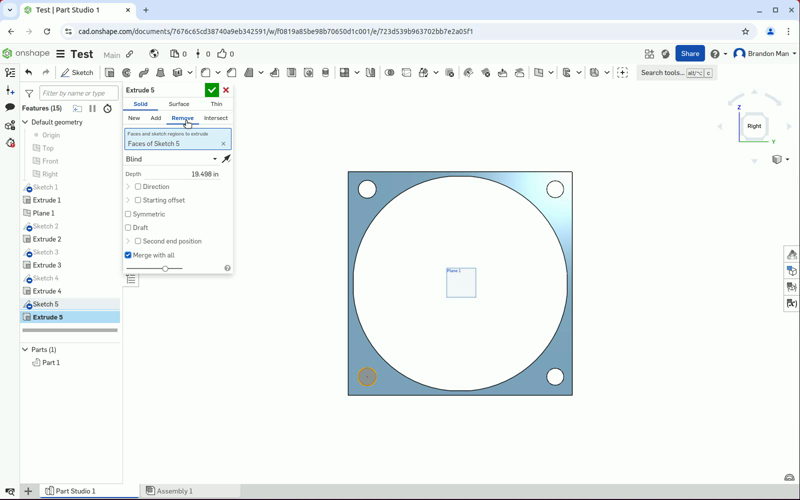
key(enter)
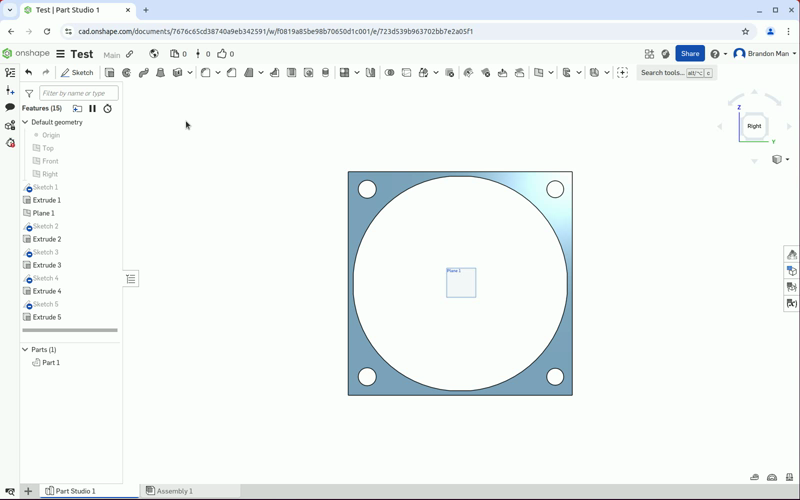
key(shift+h)
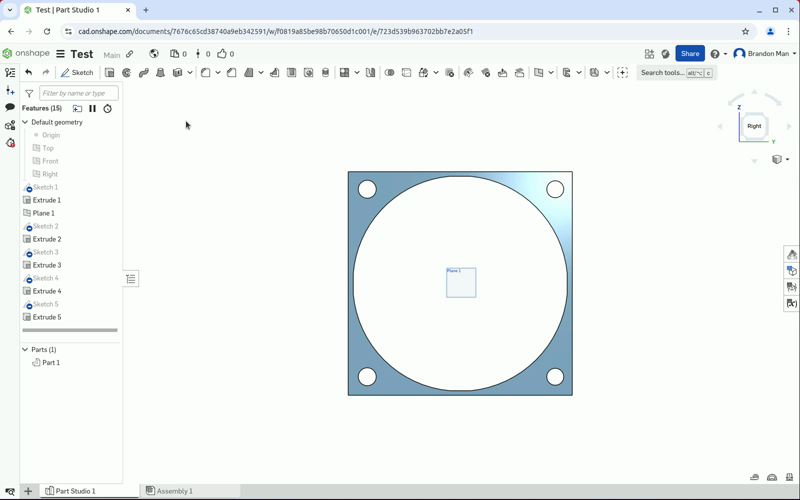
key(shift+h)
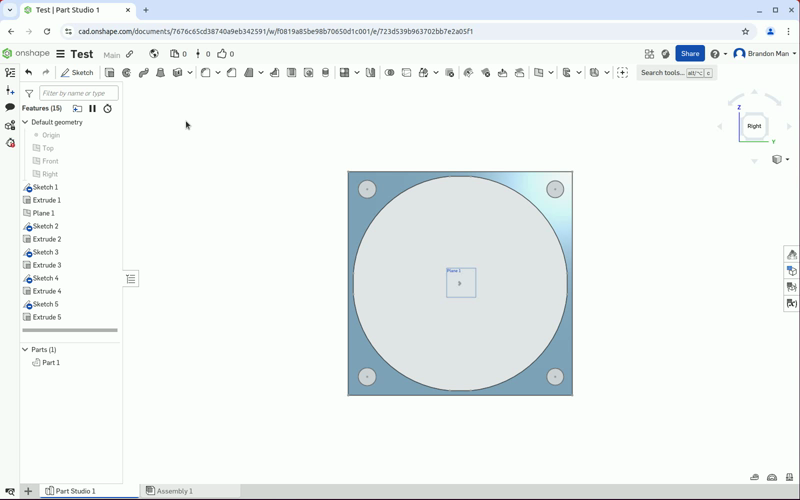
key(shift+7)
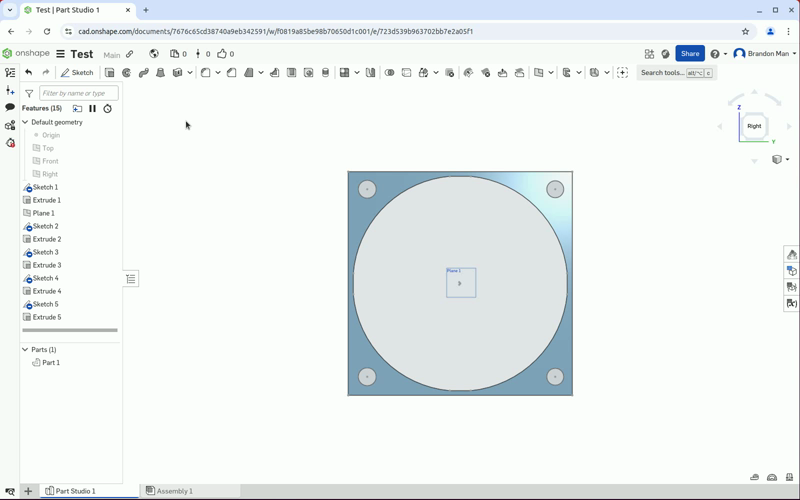
key(right, 2)
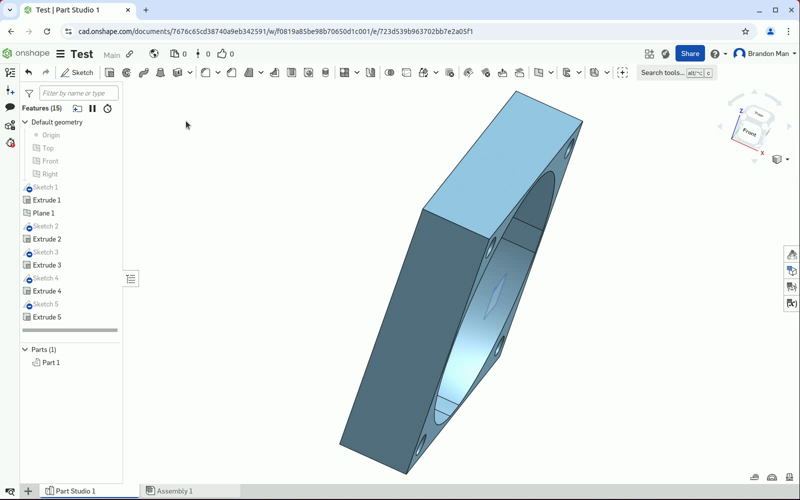
key(down, 2)
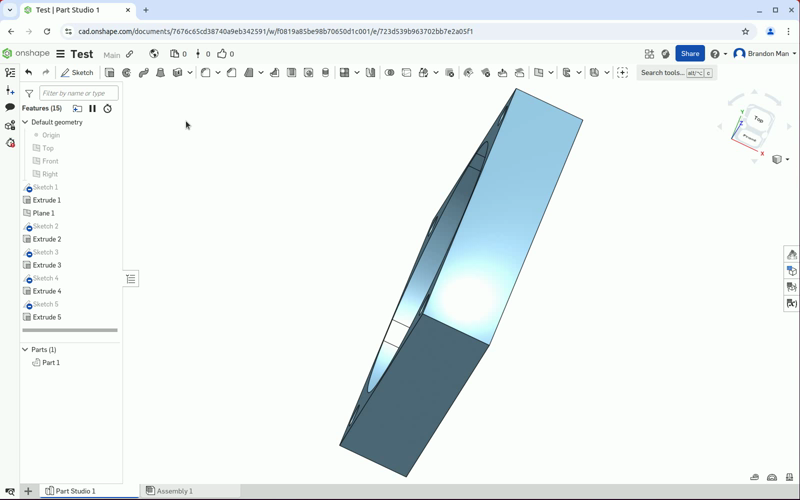
key(up, 2)
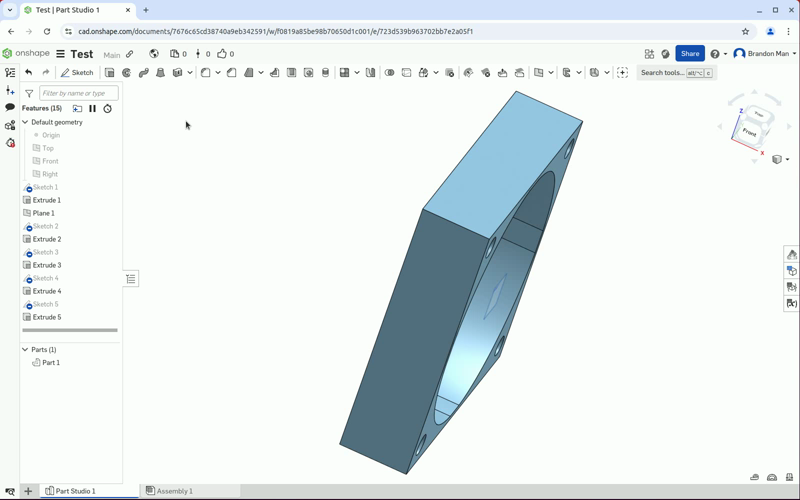
key(left, 2)
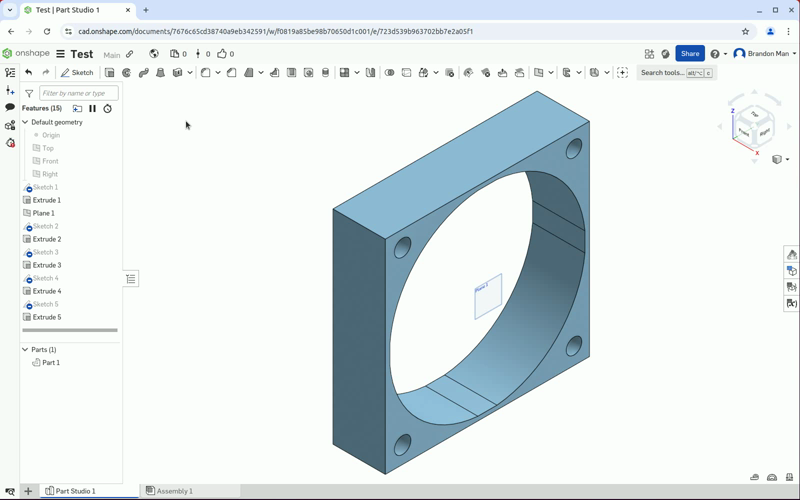
mouse_move(73, 189)
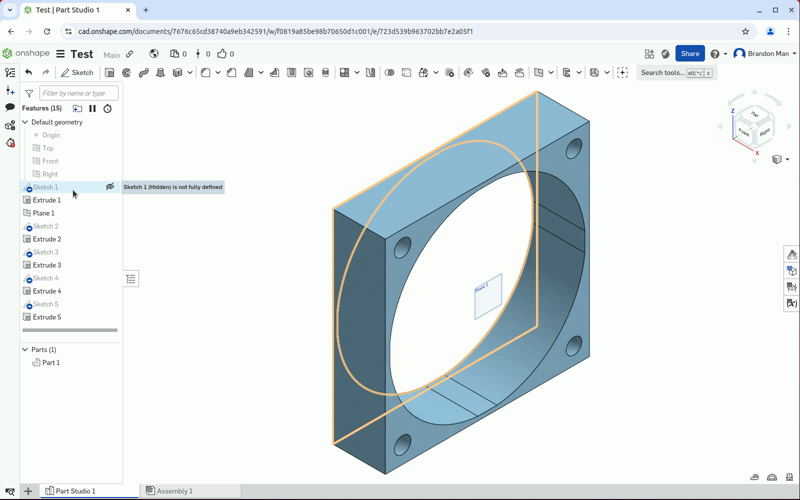
click(73, 189)